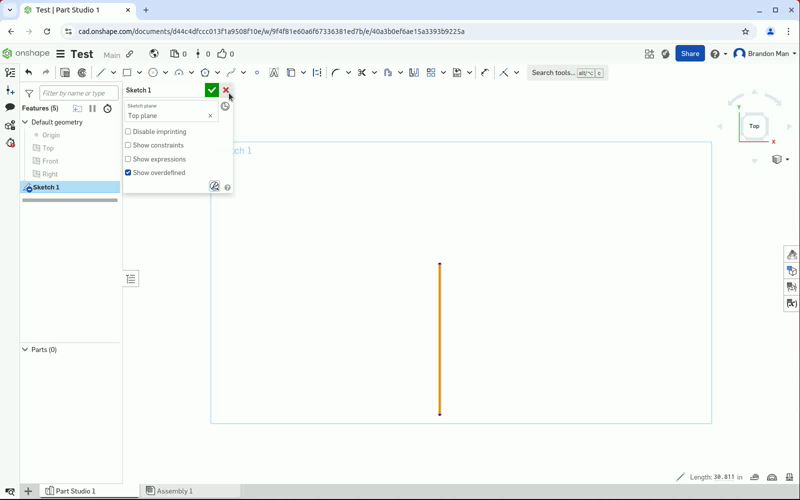
key(shift+h)
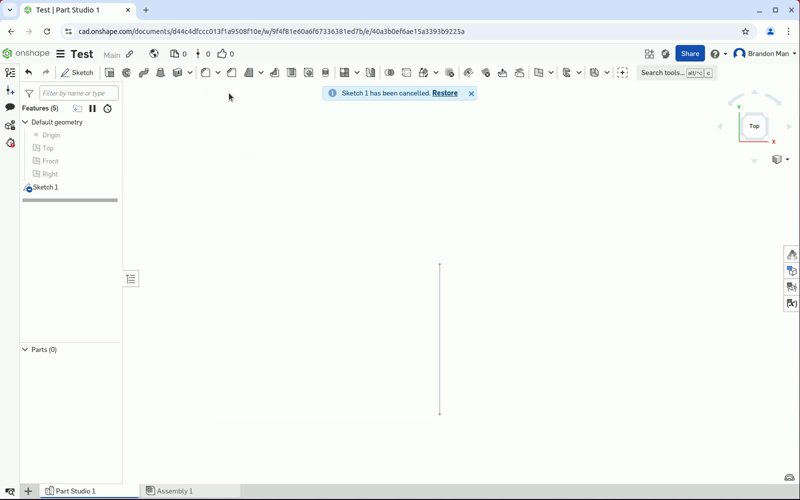
key(shift+s)
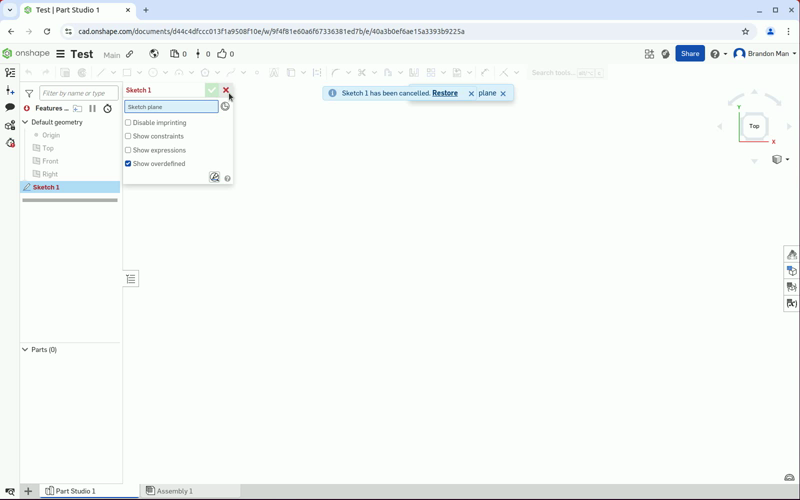
mouse_move(73, 150)
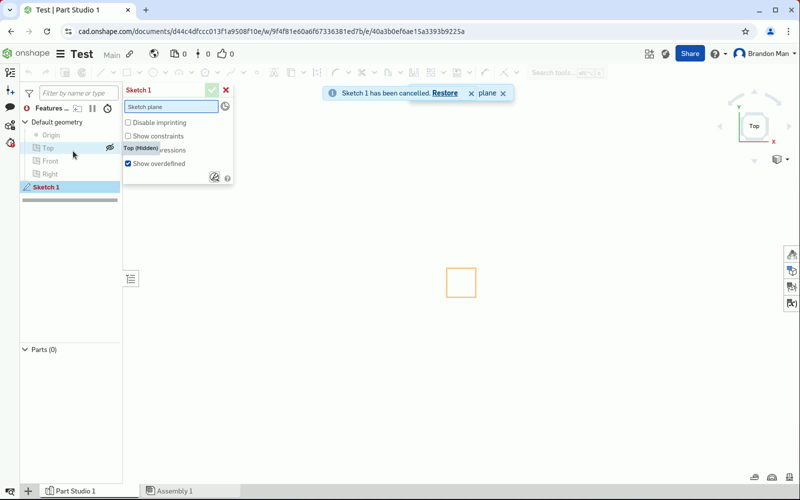
click(73, 150)
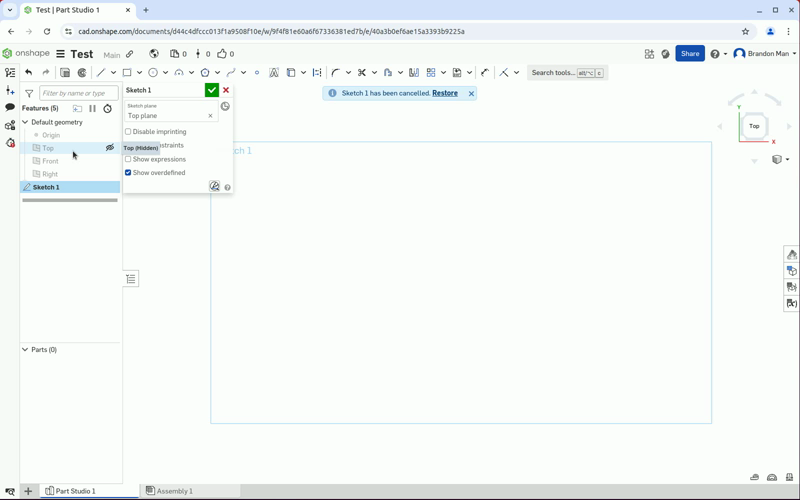
mouse_move(73, 352)
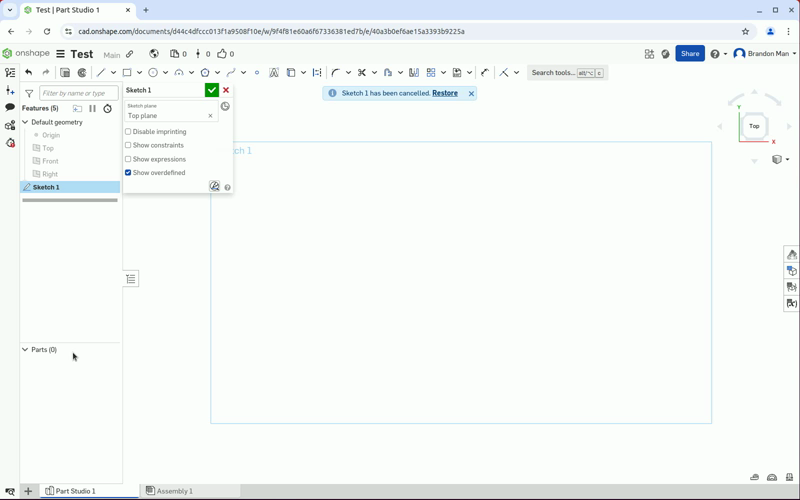
key(y)
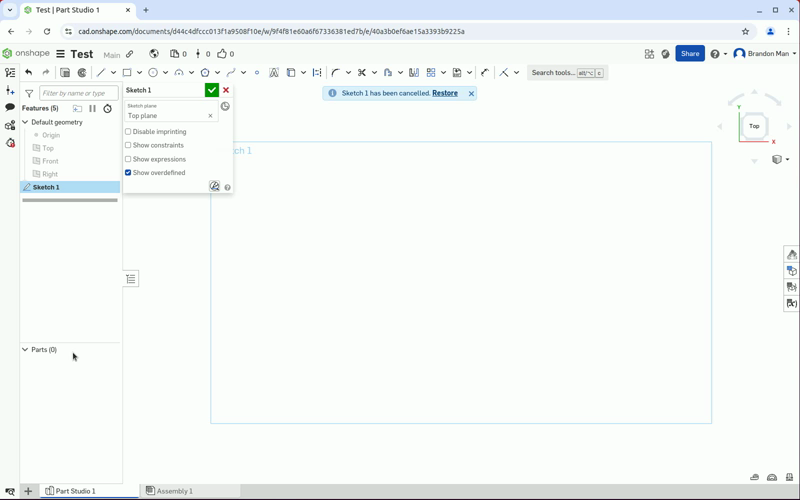
key(a)
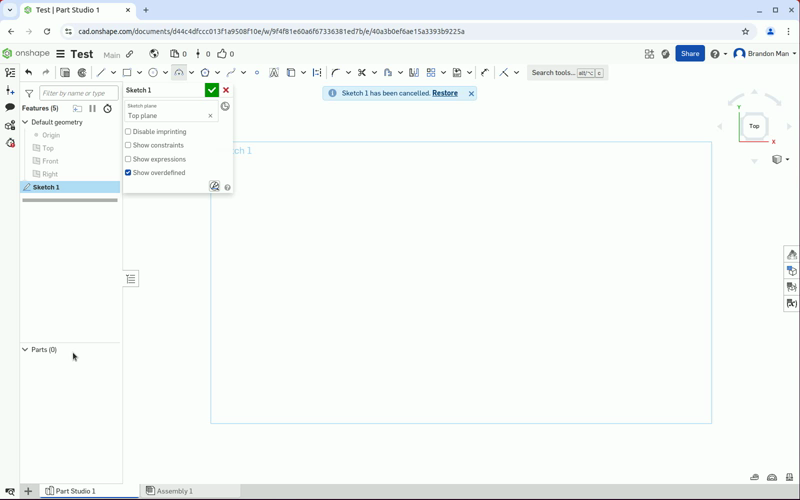
key_down(shift)
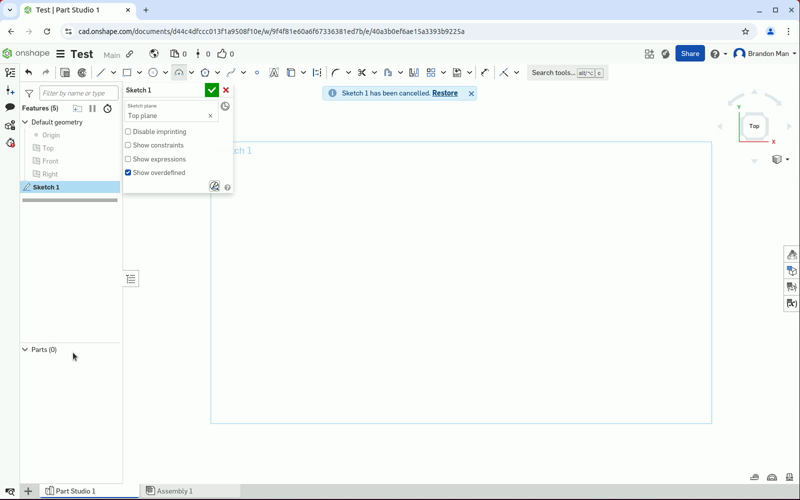
mouse_move(348, 282)
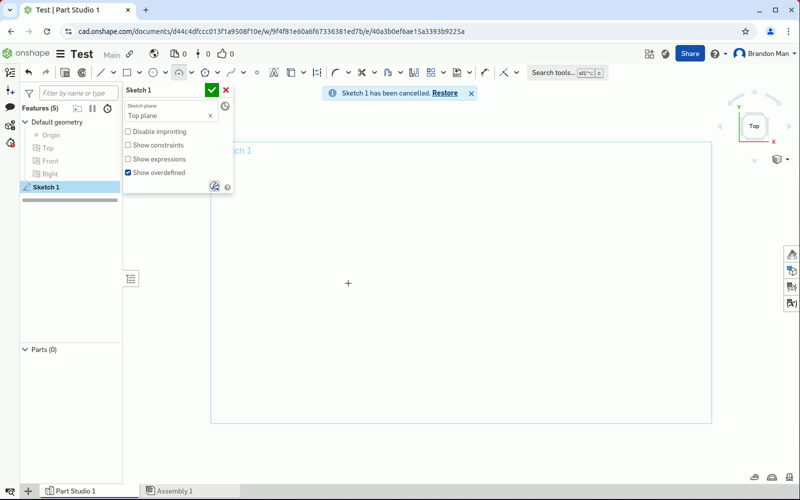
click(348, 282)
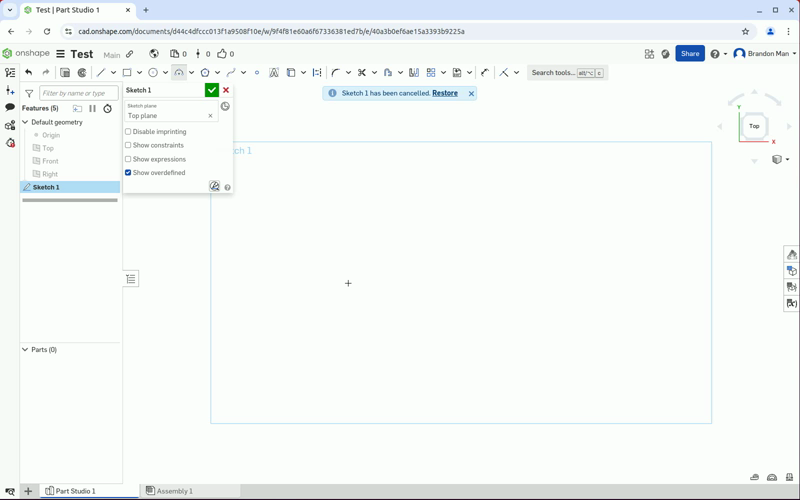
key_up(shift)
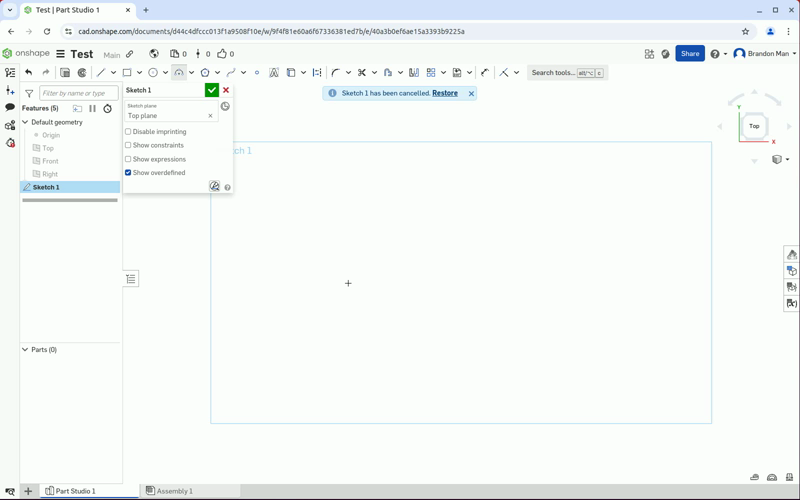
key_down(shift)
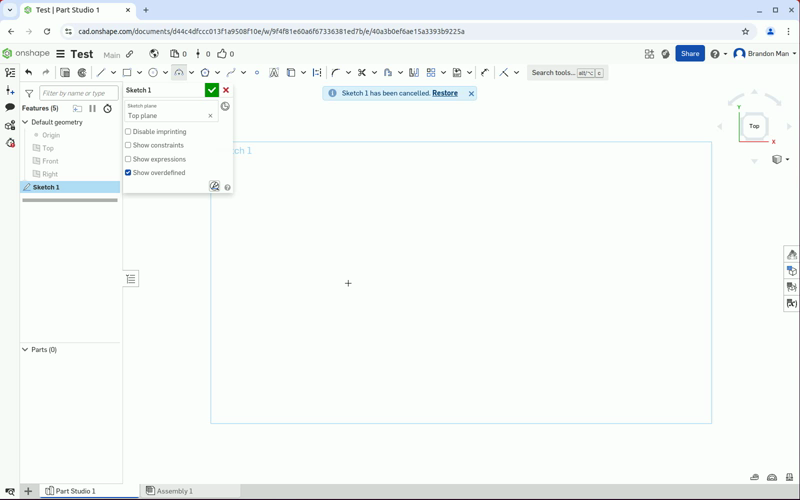
mouse_move(572, 282)
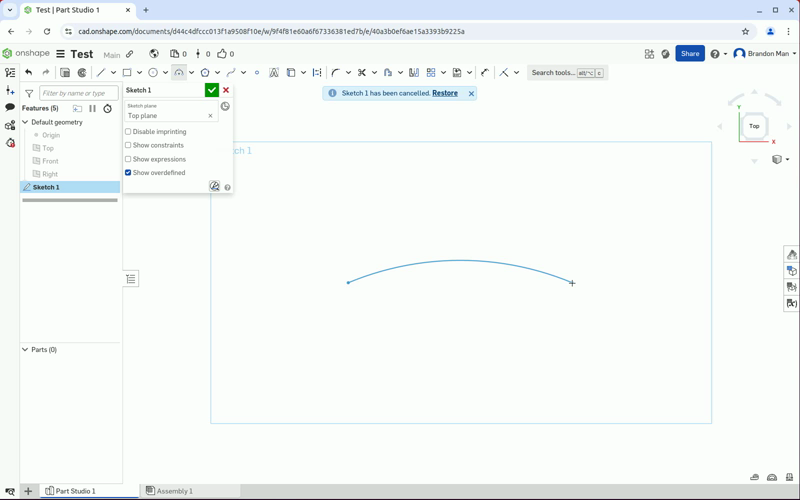
click(572, 282)
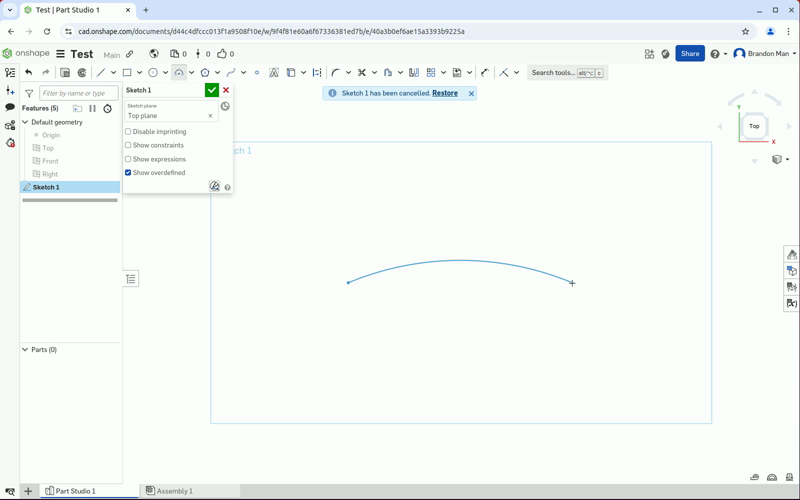
mouse_move(460, 394)
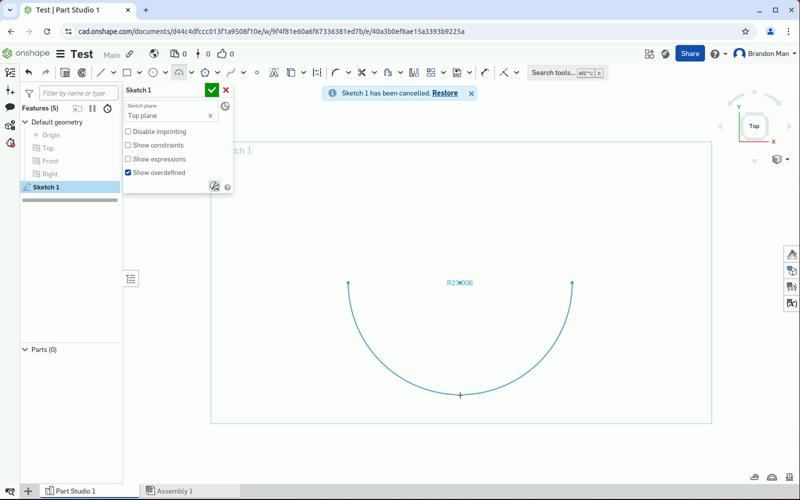
click(460, 394)
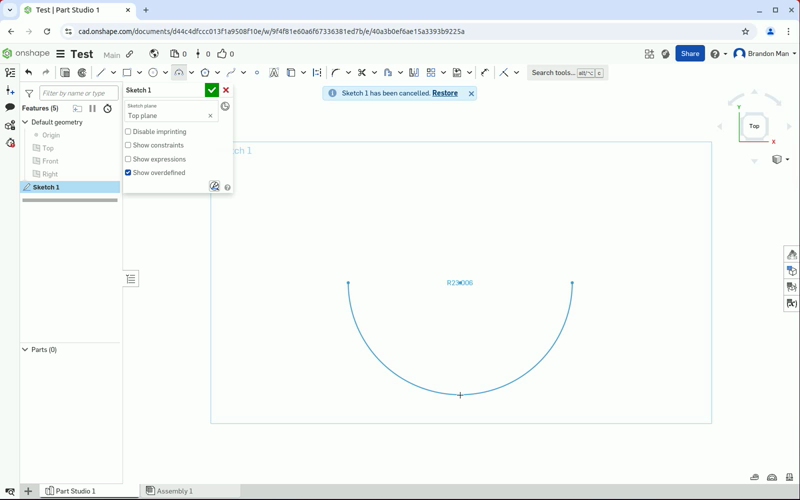
key_up(shift)
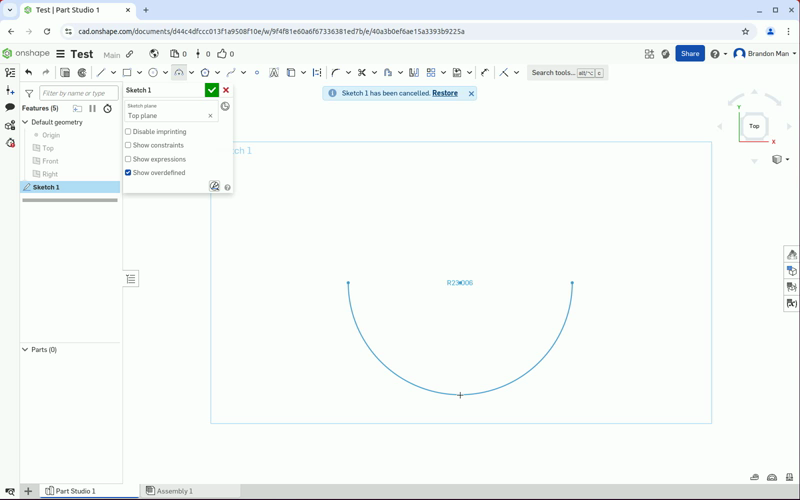
key(esc)
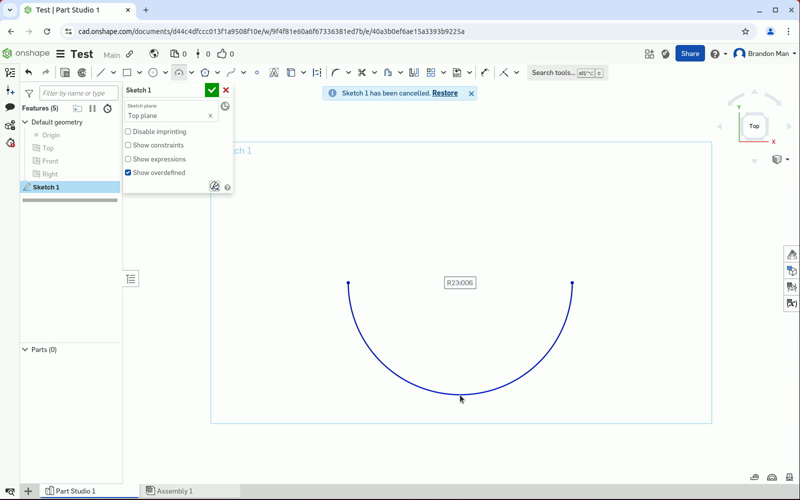
key(l)
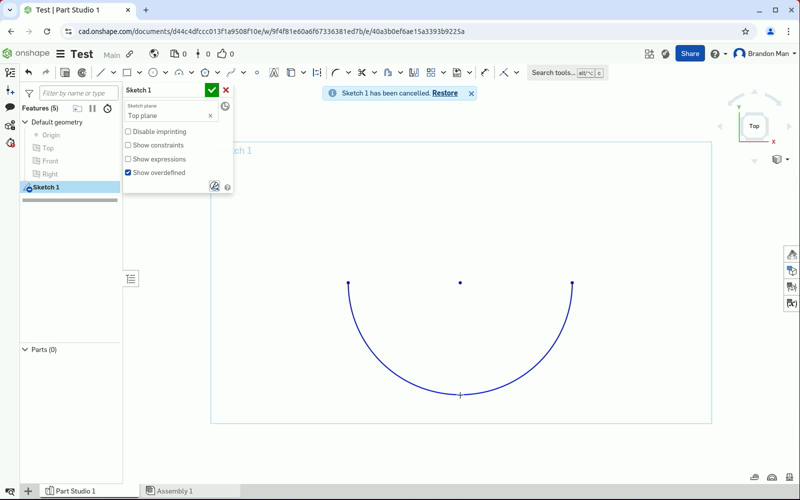
mouse_move(572, 282)
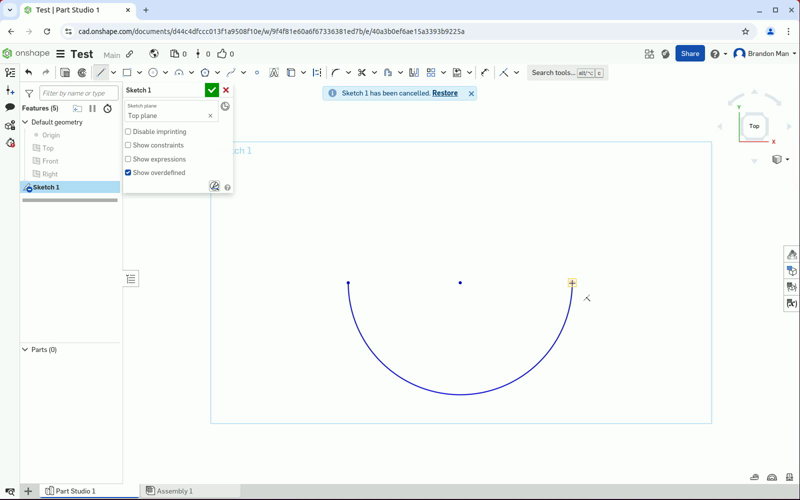
click(572, 282)
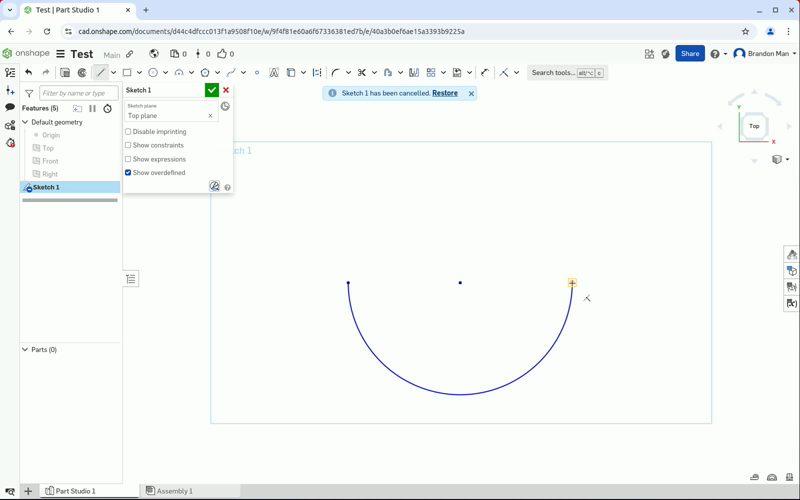
key_down(shift)
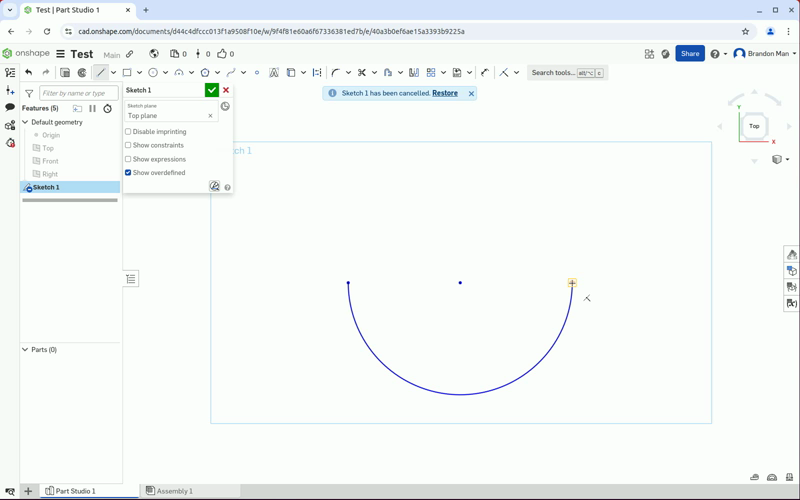
mouse_move(589, 282)
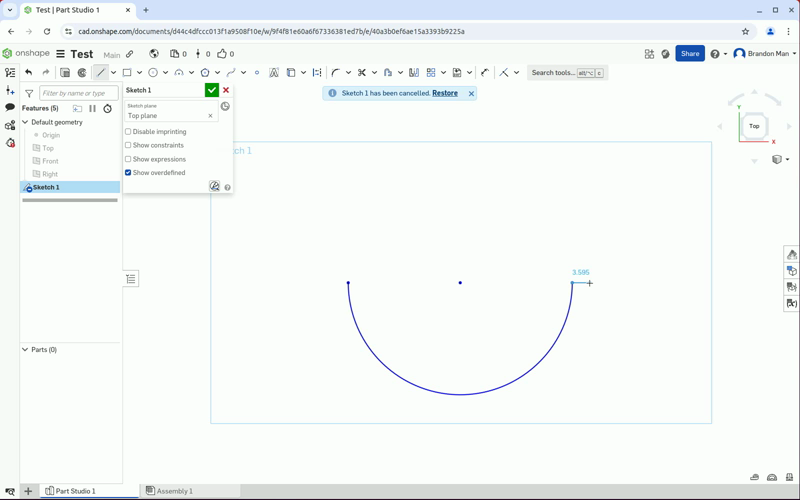
mouse_move(550, 282)
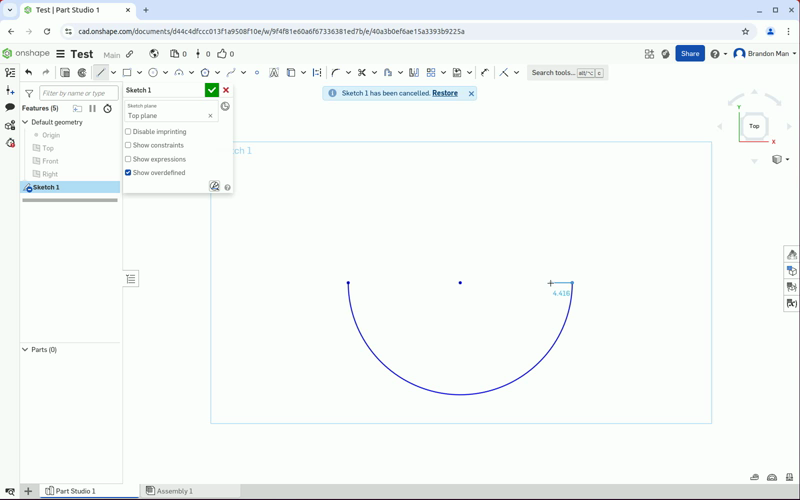
click(550, 282)
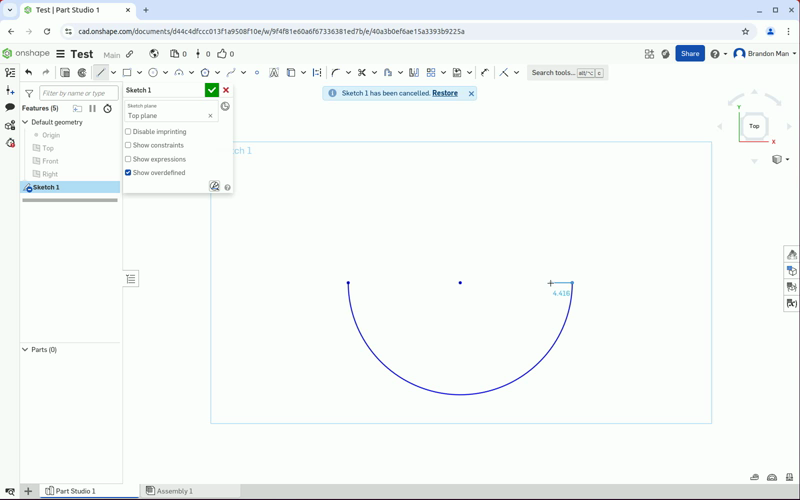
key_up(shift)
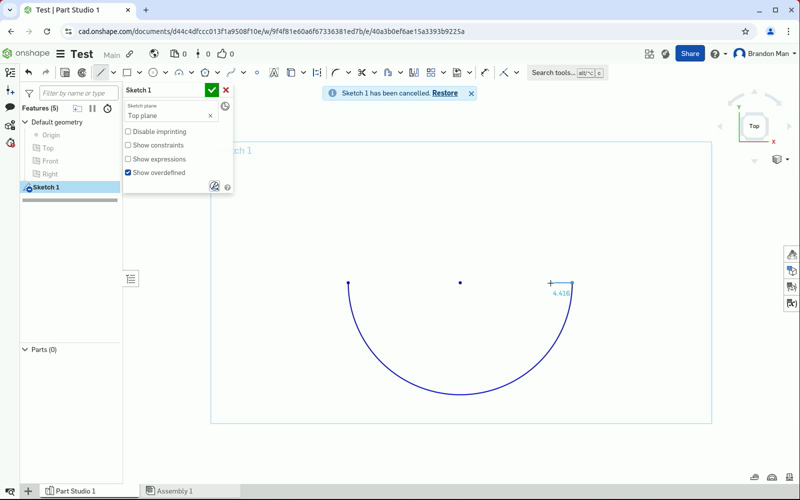
key_down(shift)
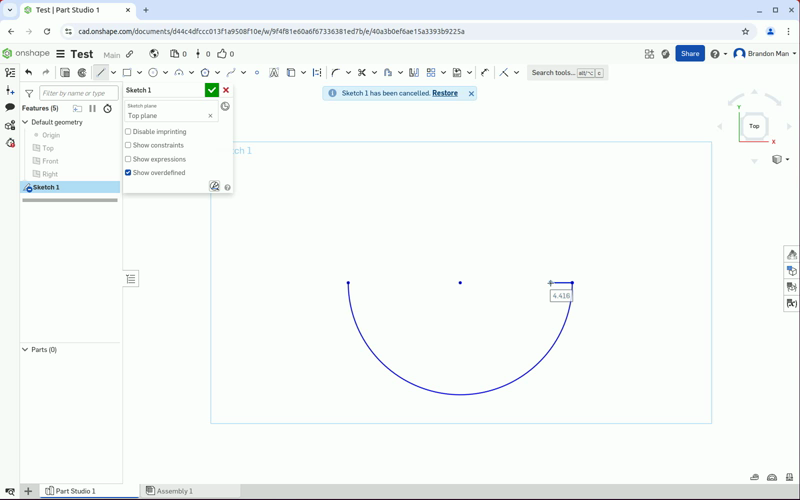
mouse_move(580, 282)
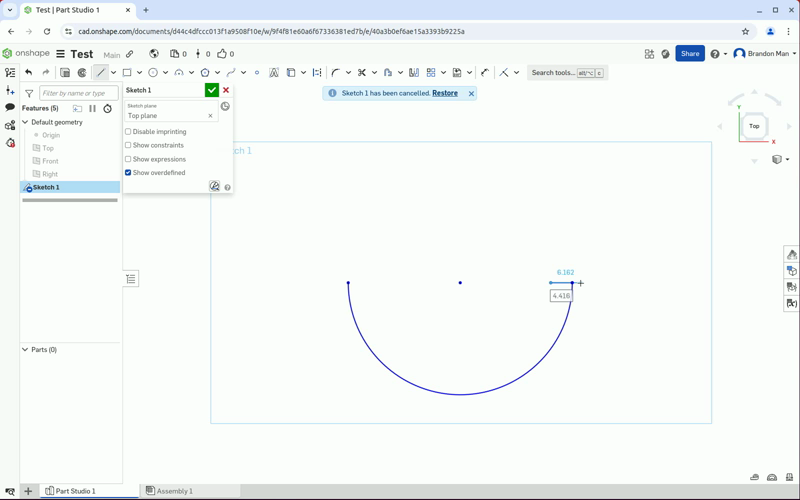
mouse_move(529, 282)
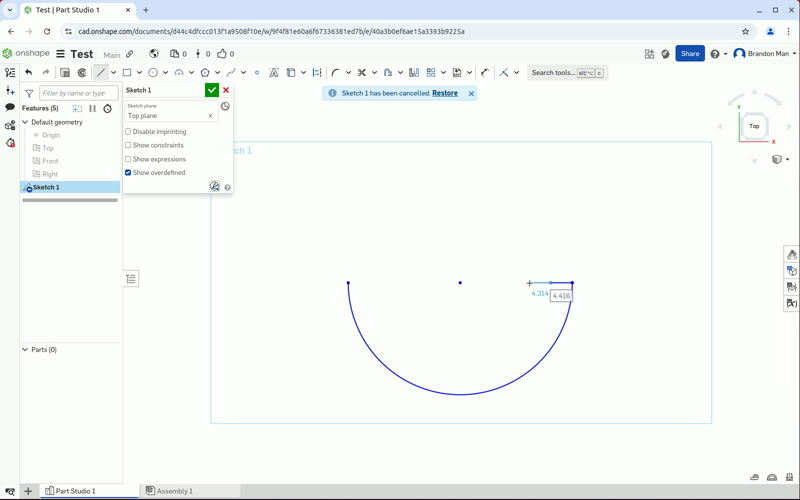
click(529, 282)
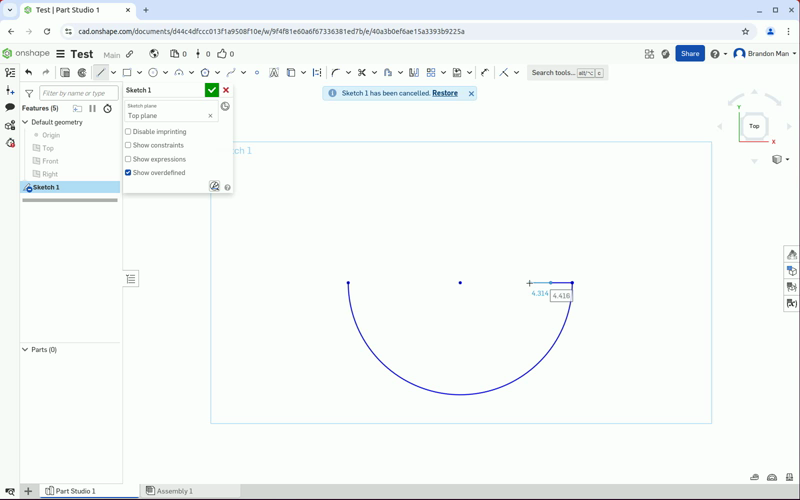
key_up(shift)
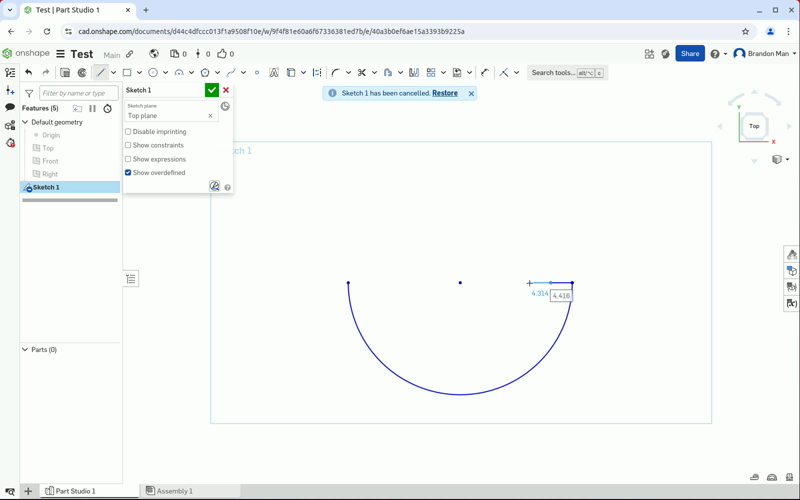
key(esc)
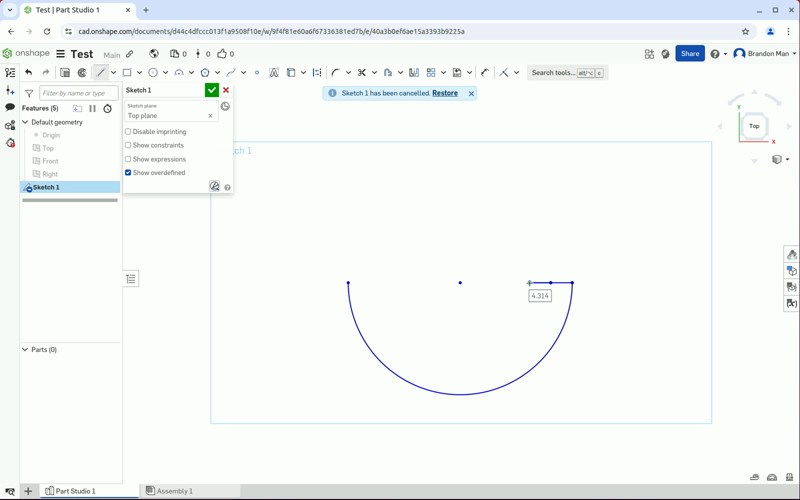
key(a)
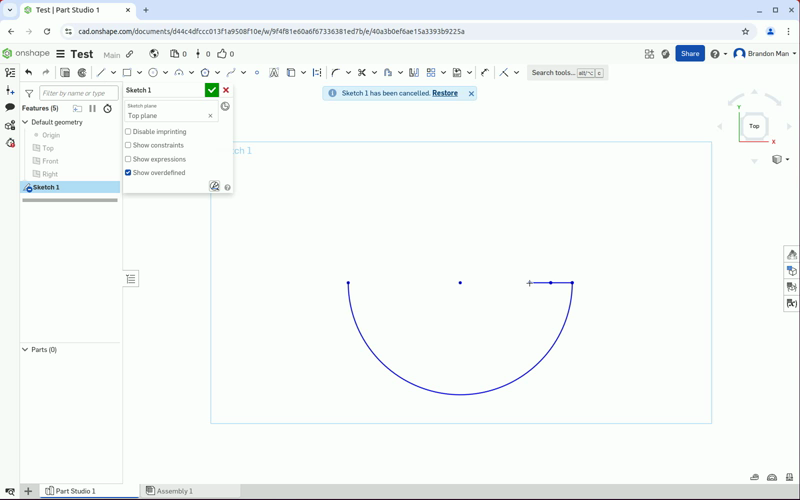
mouse_move(529, 282)
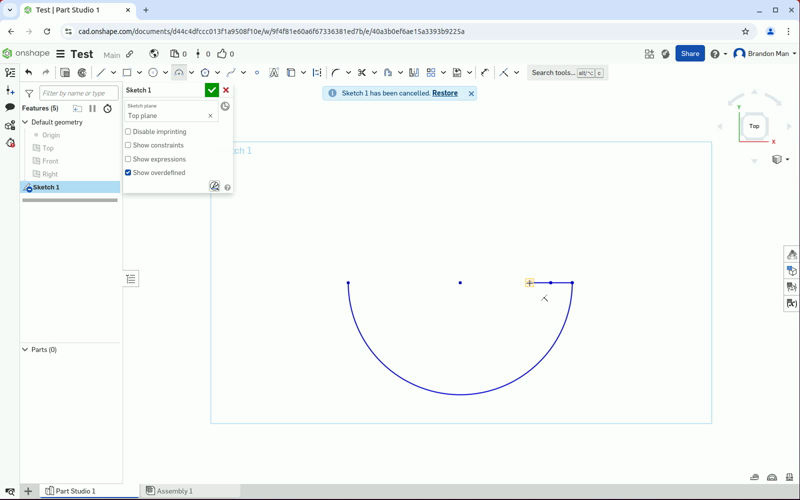
click(529, 282)
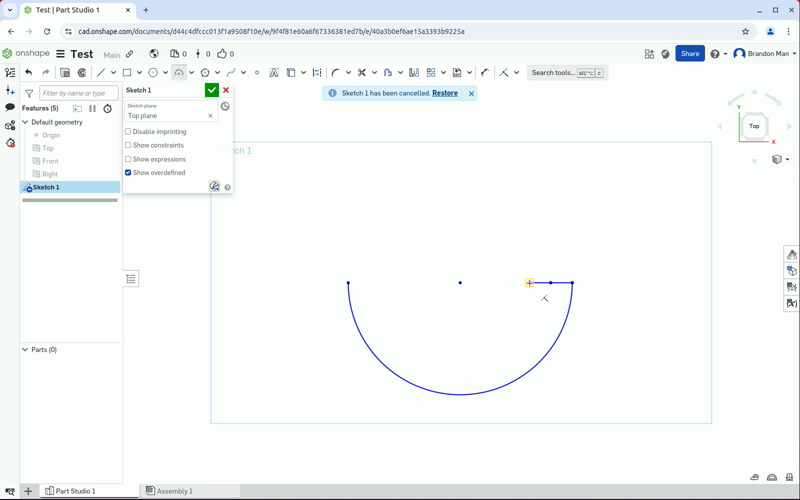
key_down(shift)
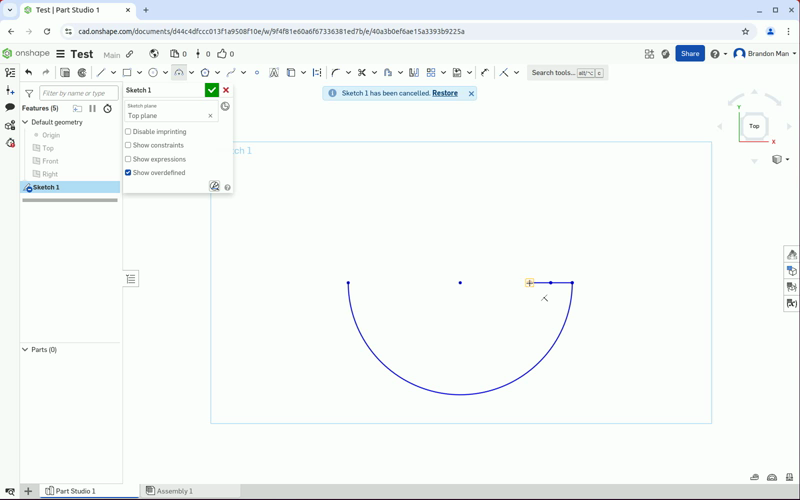
mouse_move(390, 282)
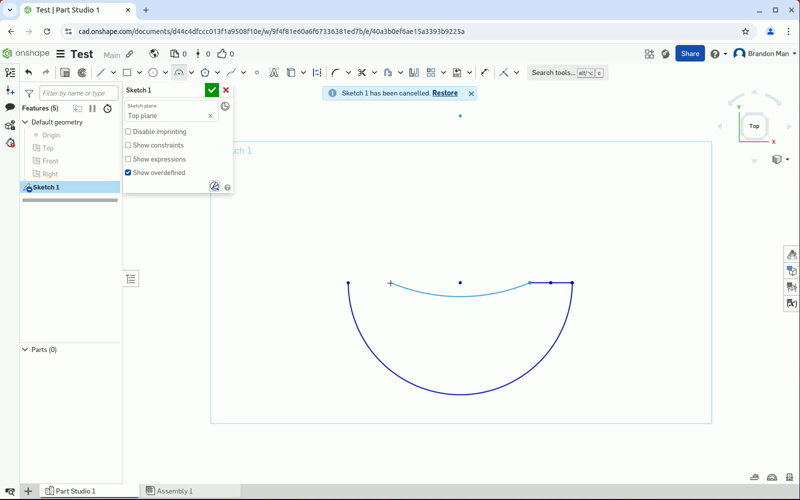
click(390, 282)
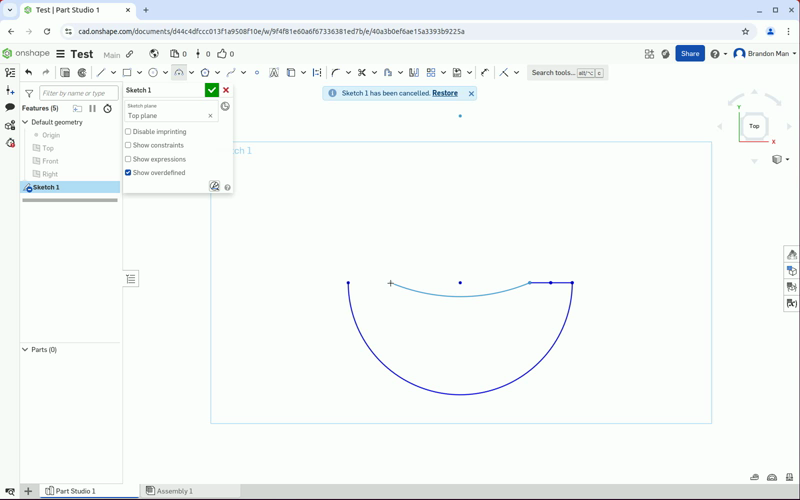
mouse_move(460, 352)
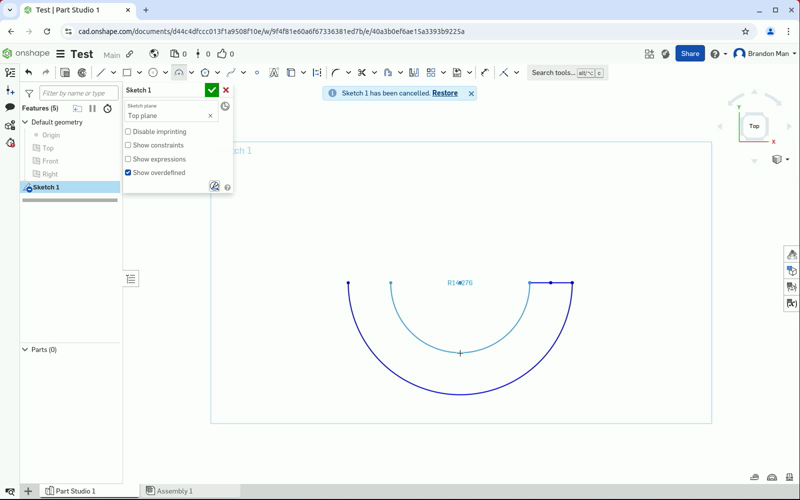
click(460, 352)
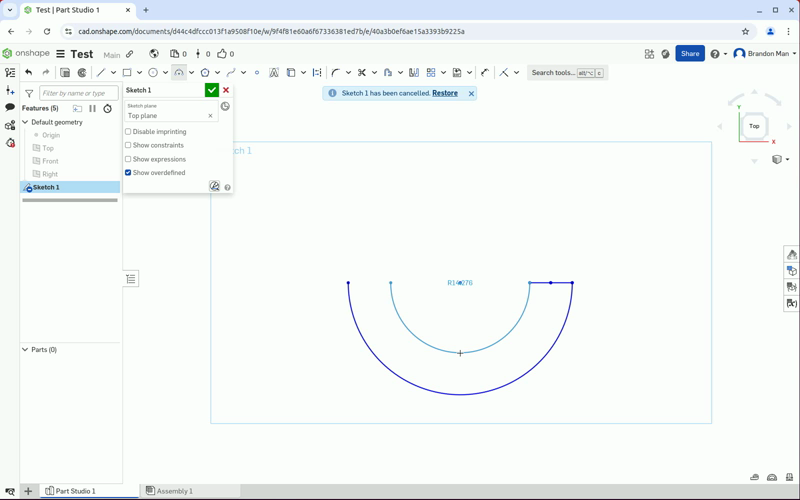
key_up(shift)
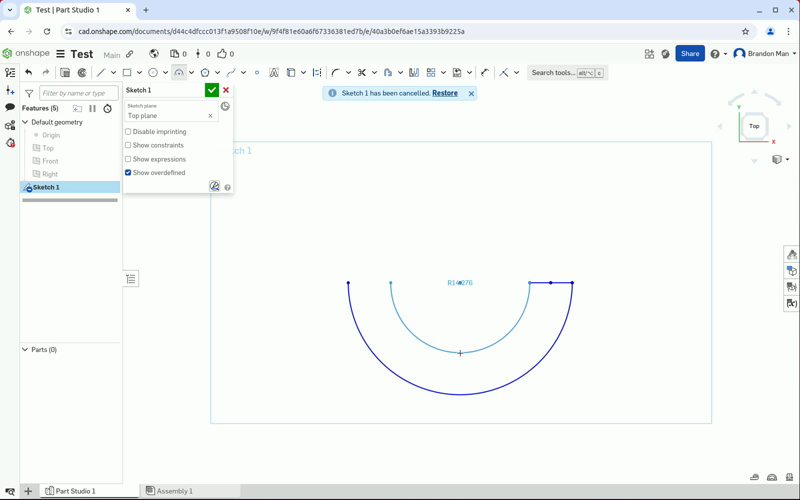
key(esc)
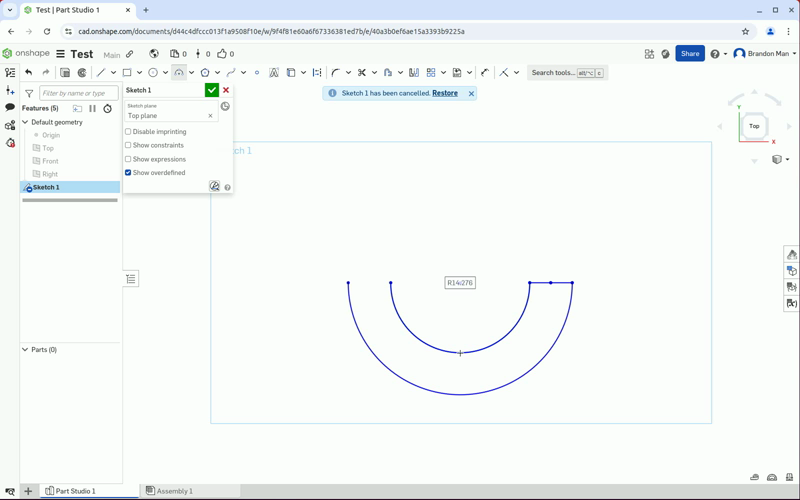
key(l)
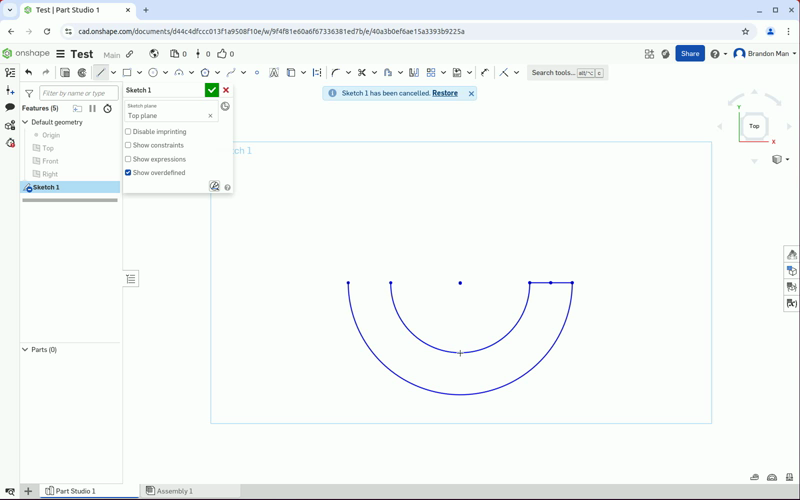
mouse_move(390, 282)
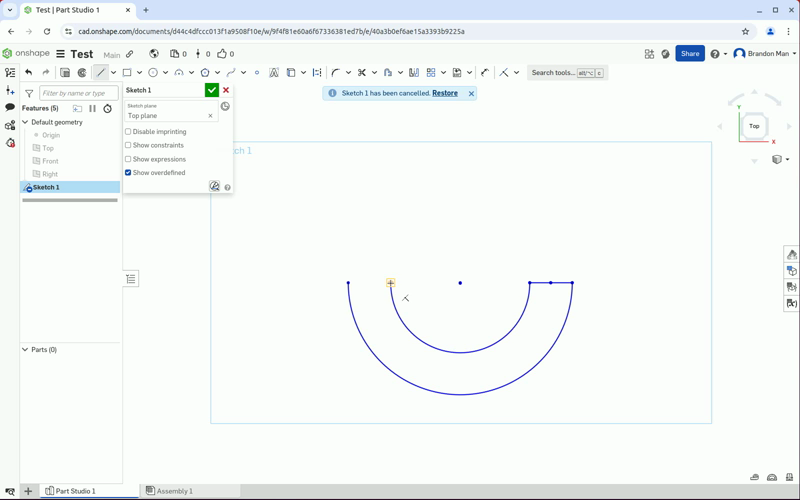
click(390, 282)
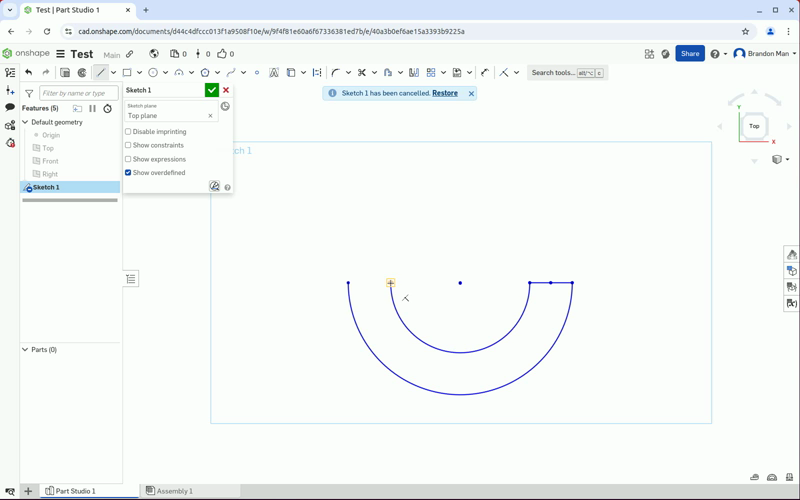
key_down(shift)
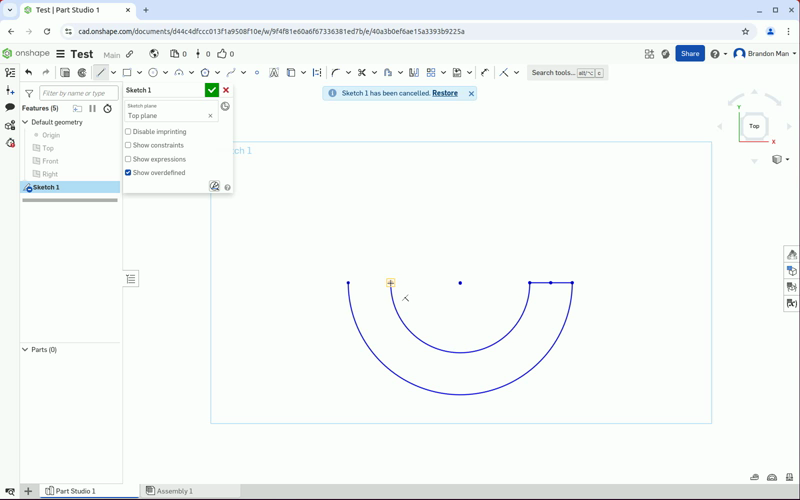
mouse_move(420, 282)
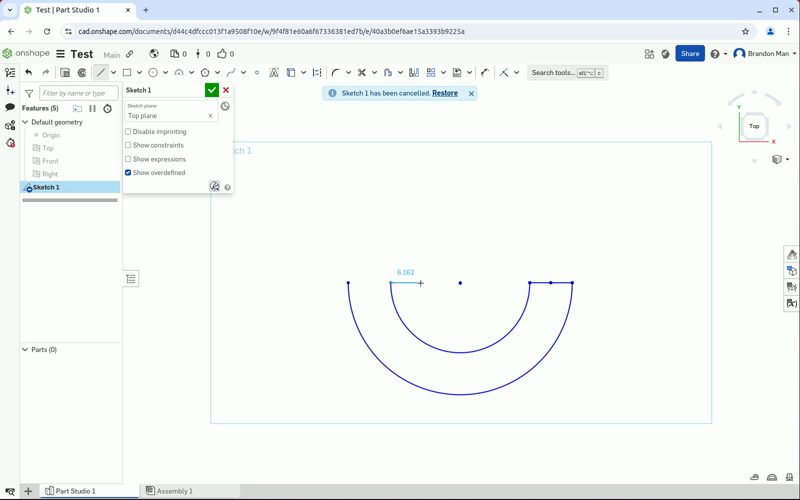
mouse_move(369, 282)
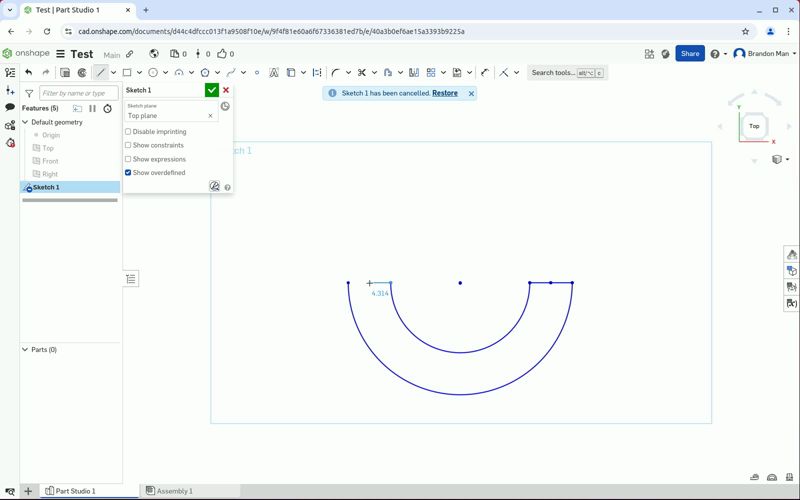
click(369, 282)
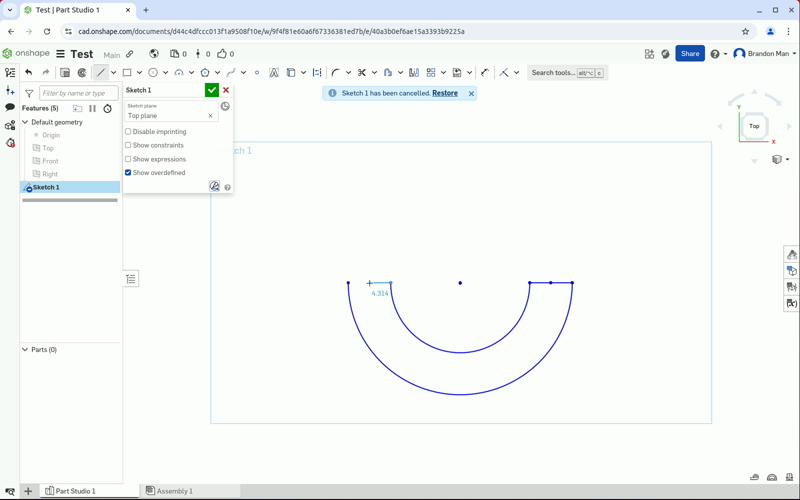
key_up(shift)
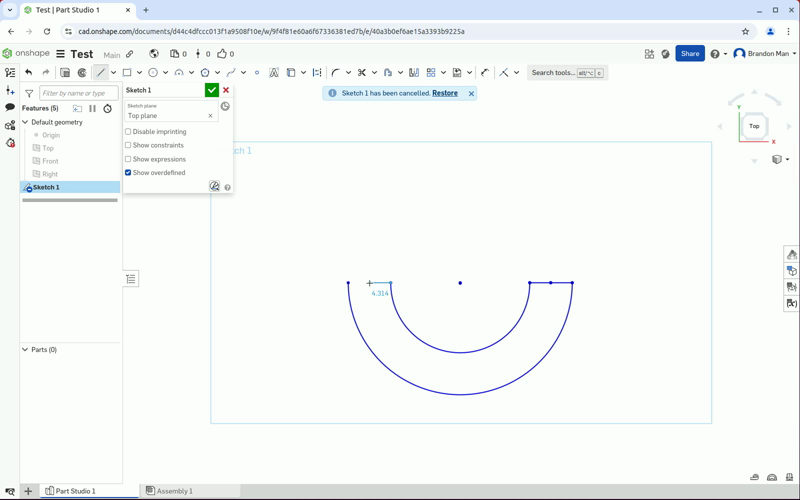
mouse_move(399, 282)
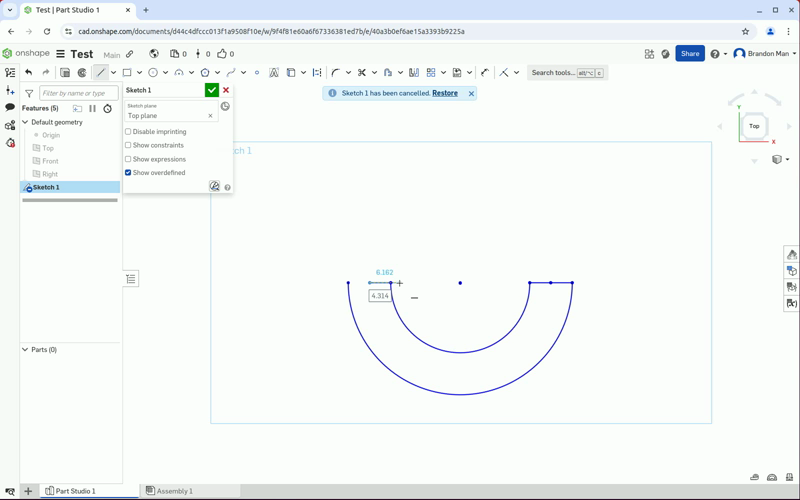
key_down(shift)
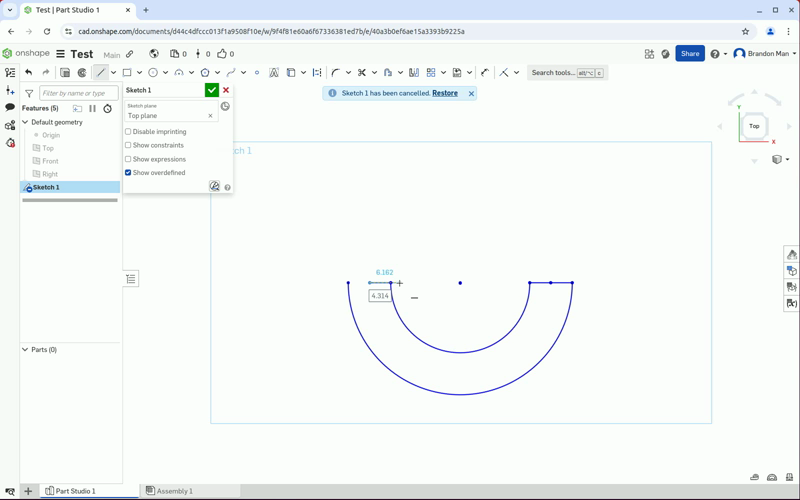
mouse_move(348, 282)
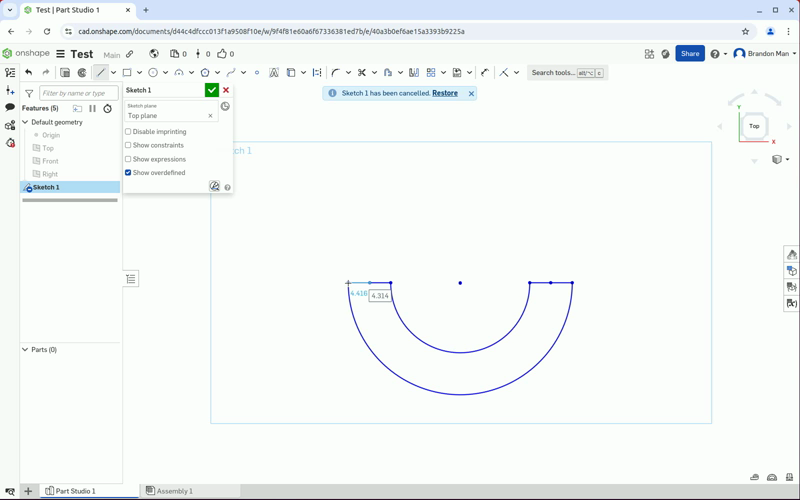
key_up(shift)
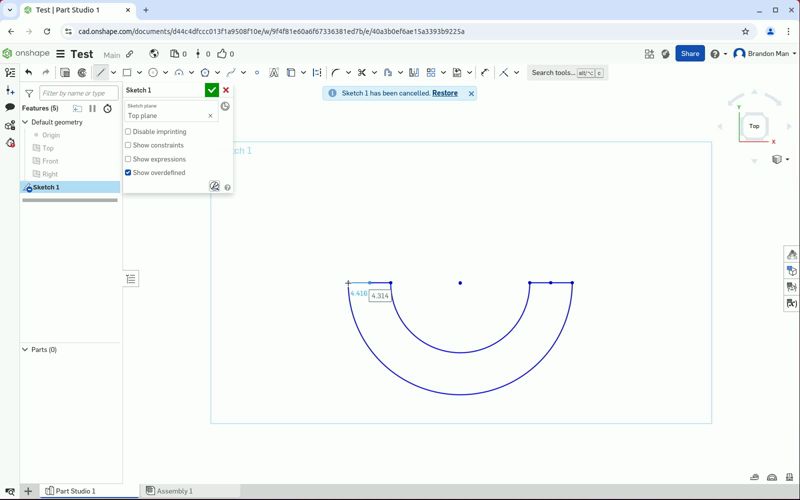
click(348, 282)
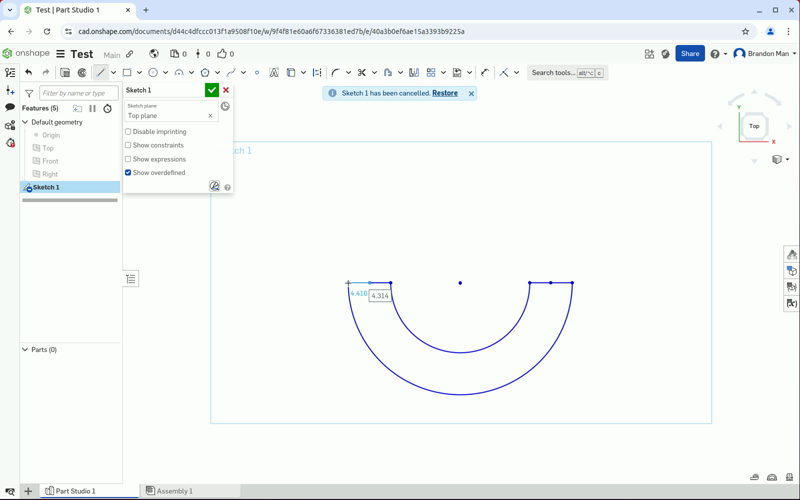
key(esc)
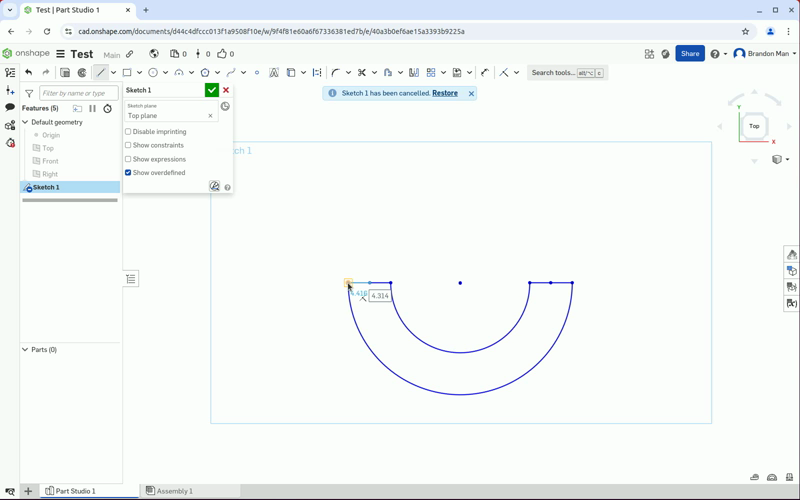
mouse_move(509, 359)
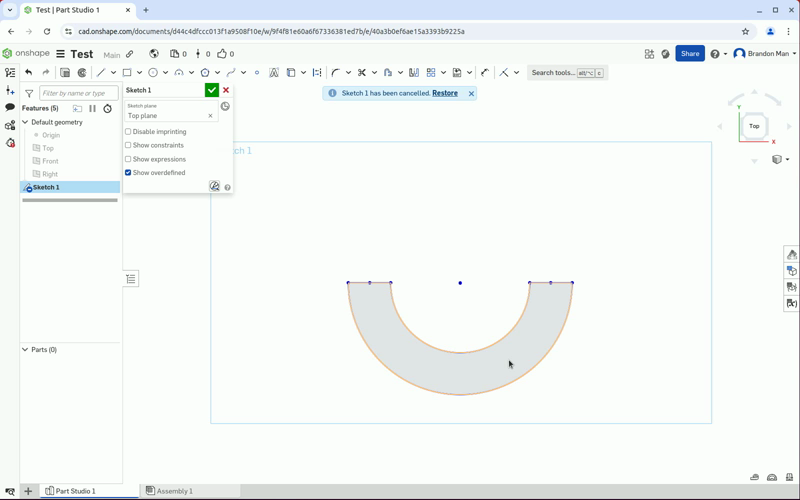
click(509, 359)
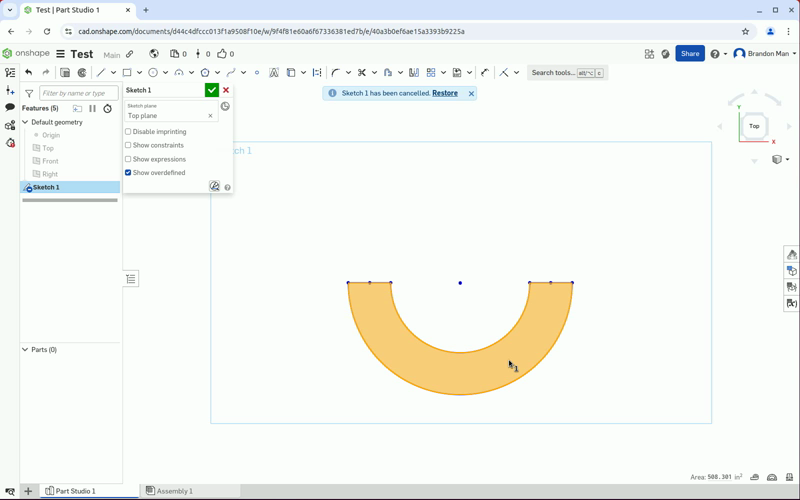
mouse_move(73, 352)
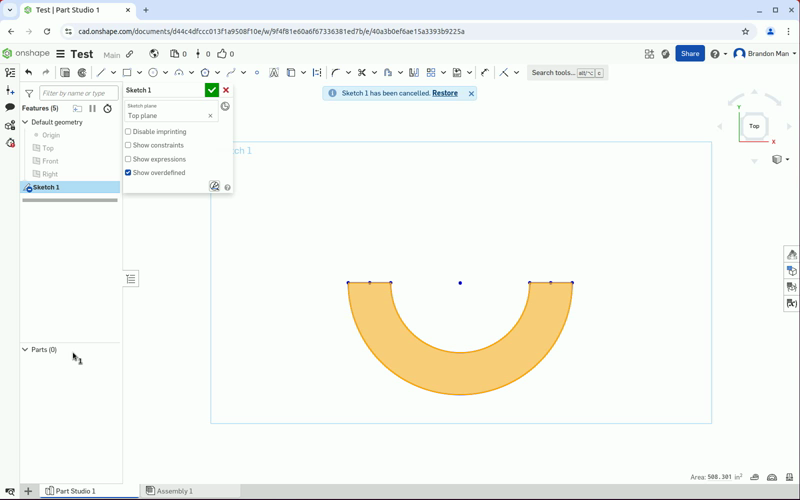
key(shift+y)
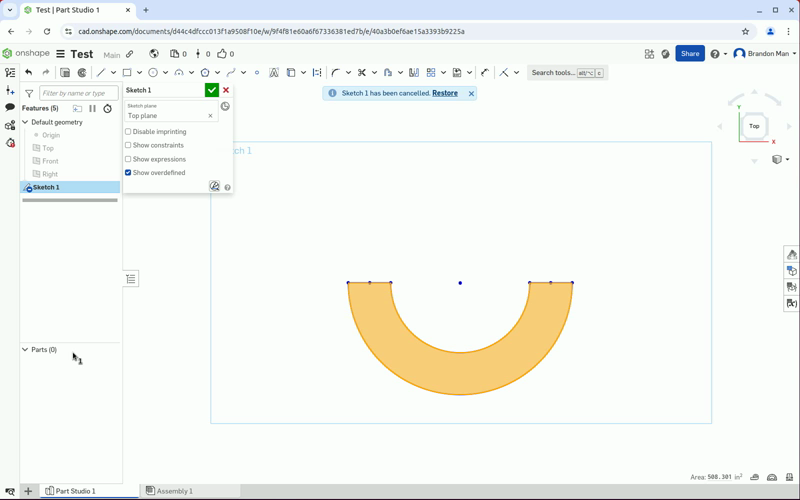
key(shift+e)
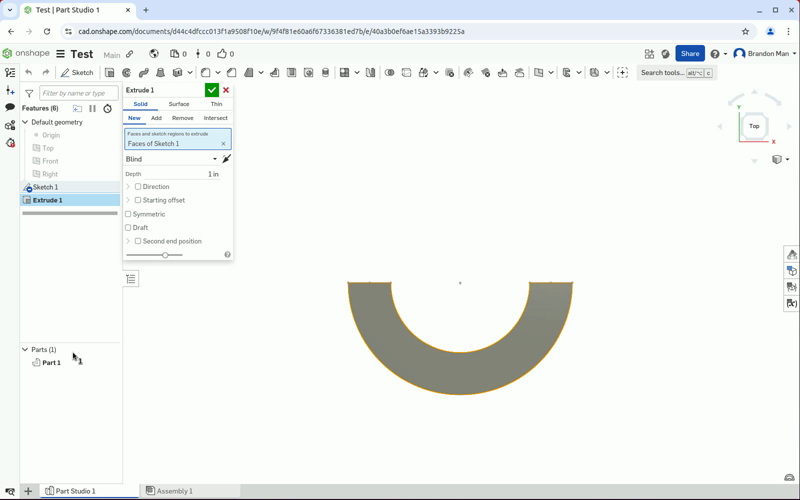
mouse_move(143, 106)
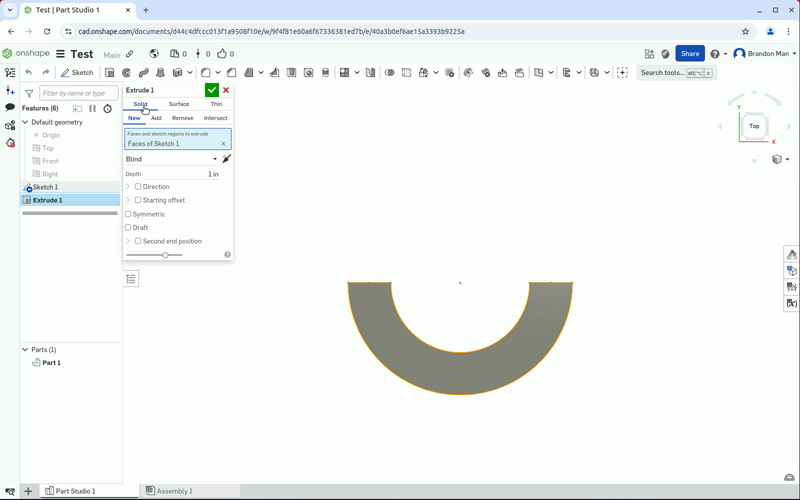
click(143, 106)
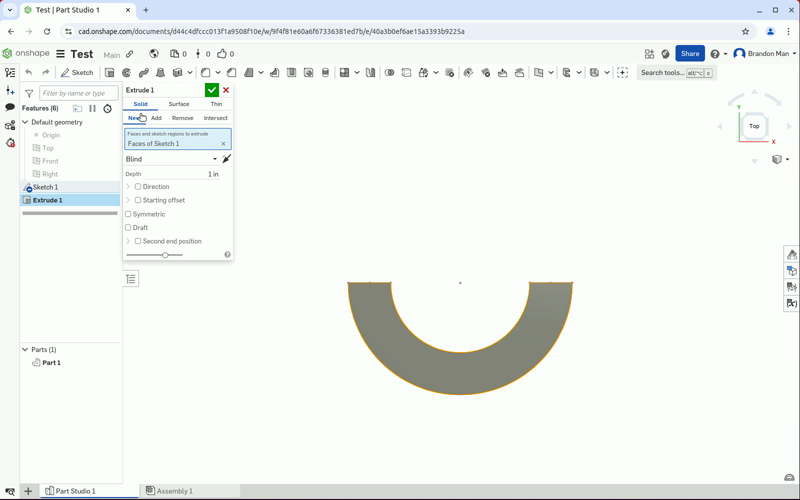
mouse_move(137, 120)
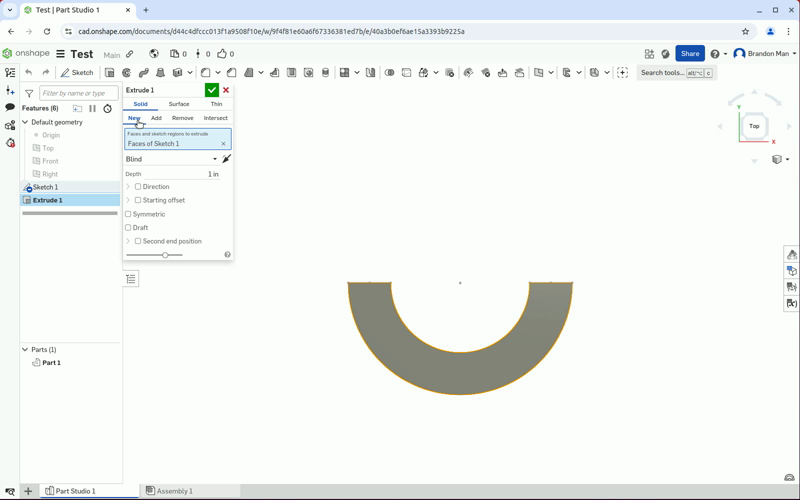
click(137, 120)
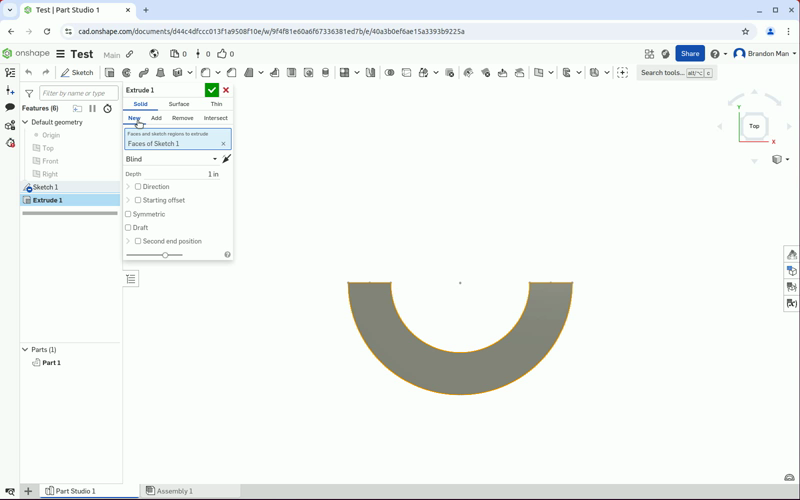
key(tab, 4)
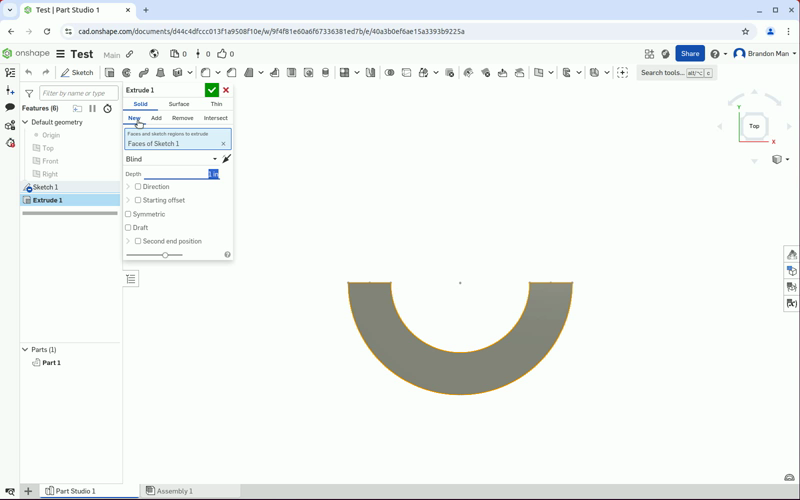
text(-2.407)
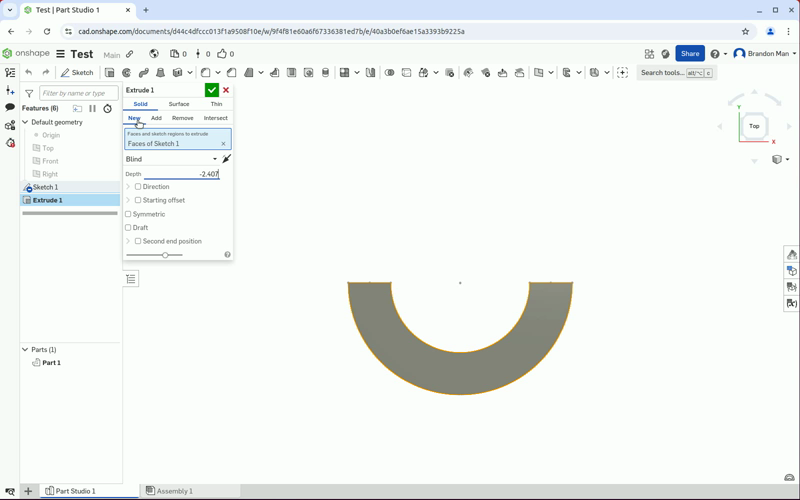
key(enter)
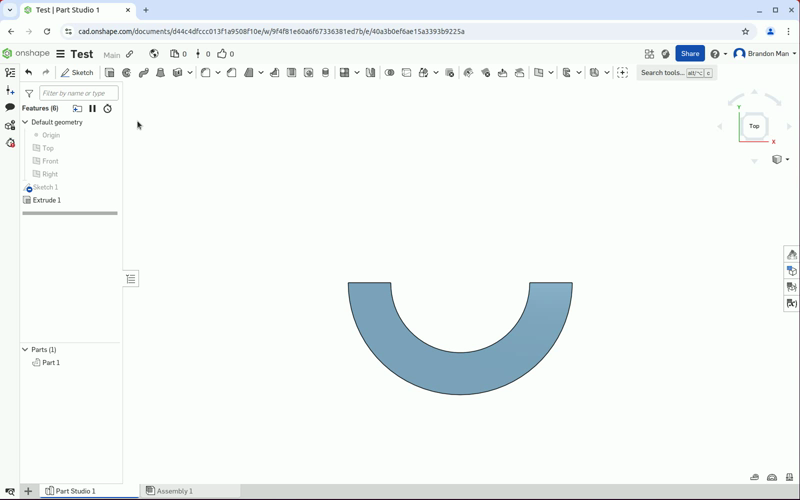
key(shift+h)
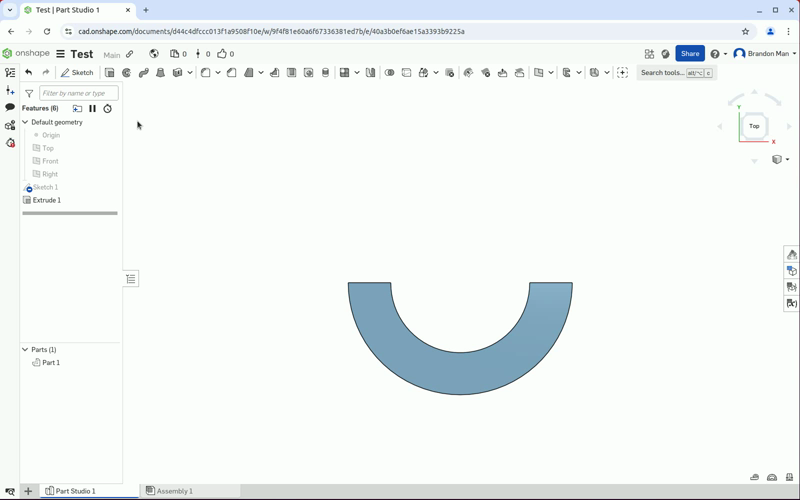
key(shift+h)
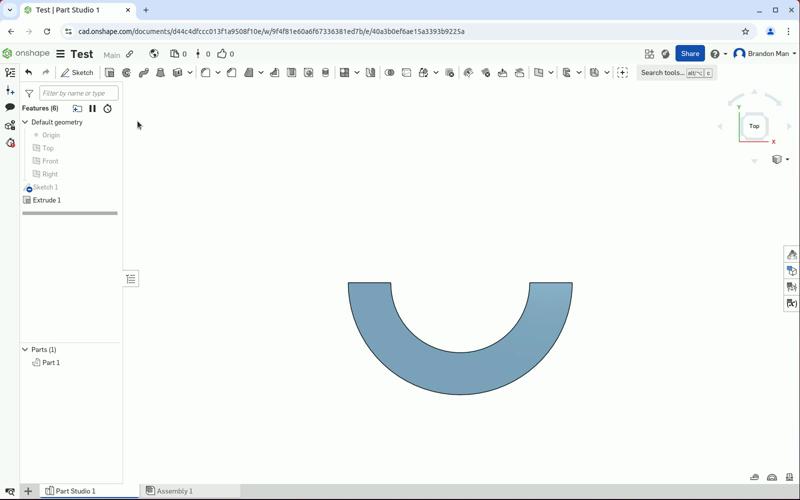
mouse_move(73, 189)
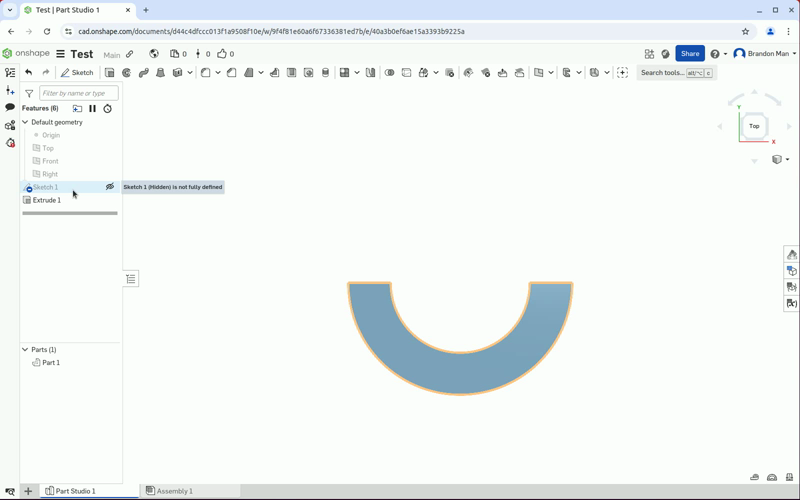
click(73, 189)
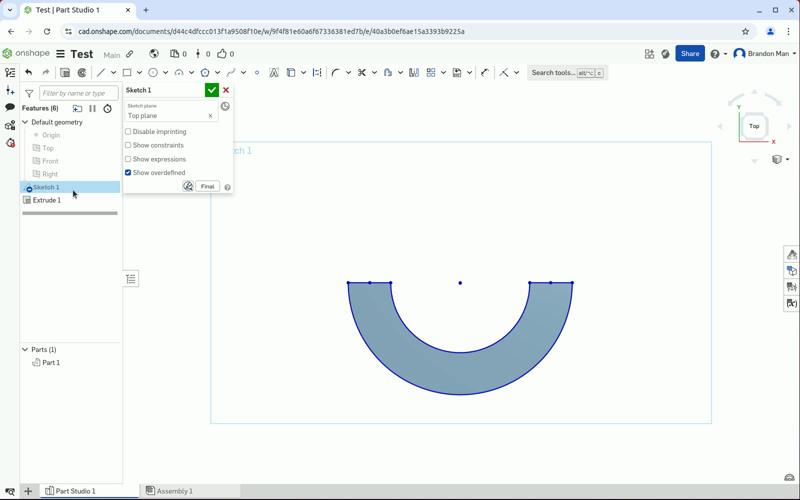
mouse_move(229, 92)
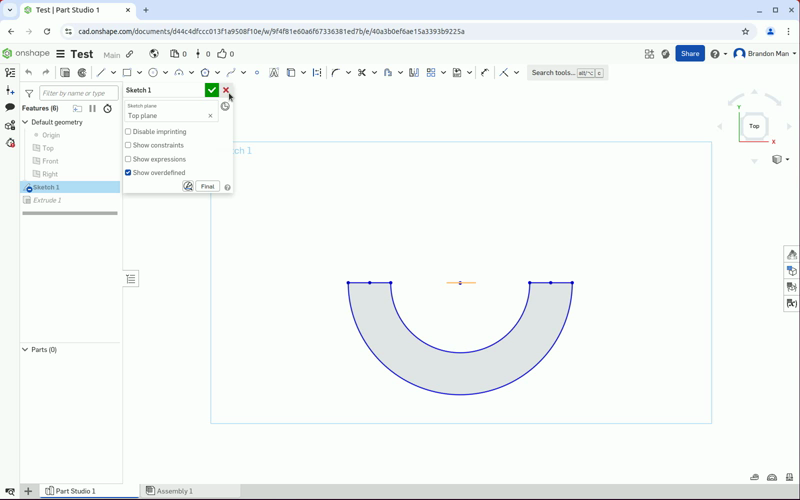
click(229, 92)
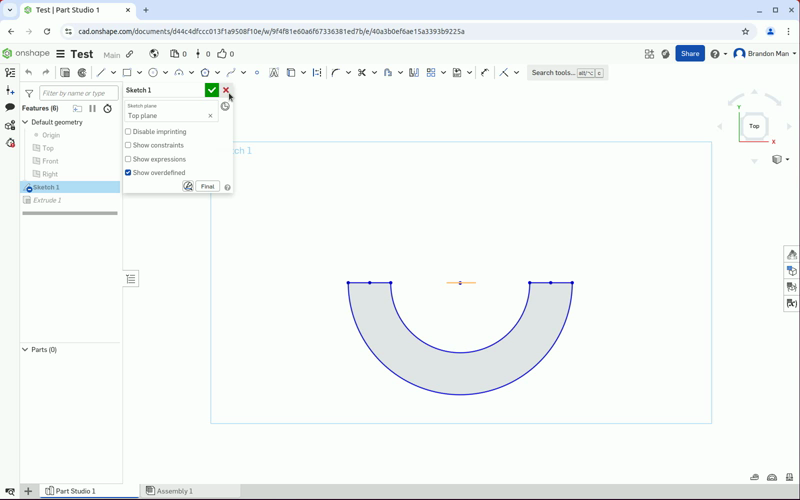
key(shift+s)
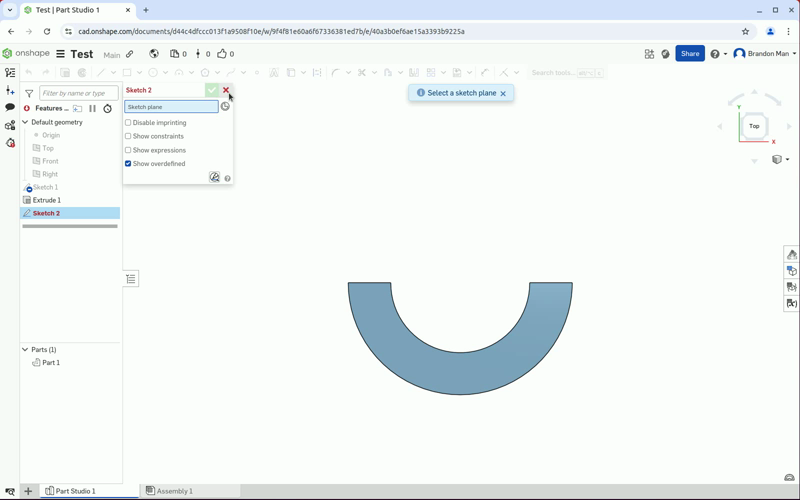
mouse_move(73, 150)
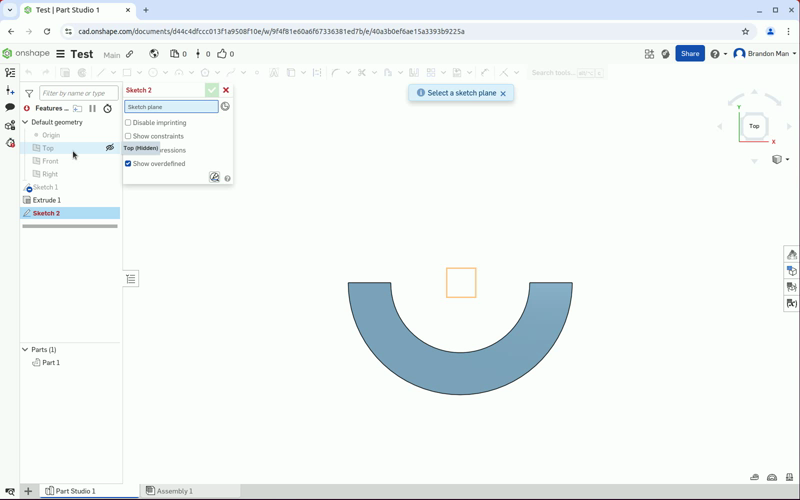
click(73, 150)
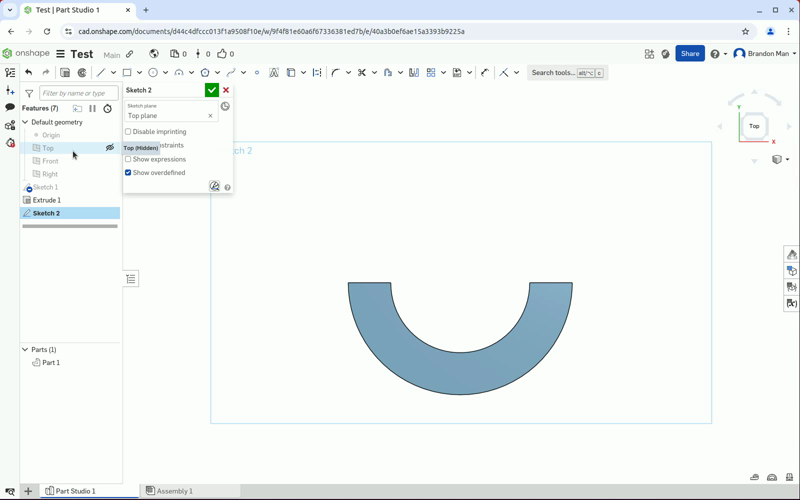
mouse_move(73, 352)
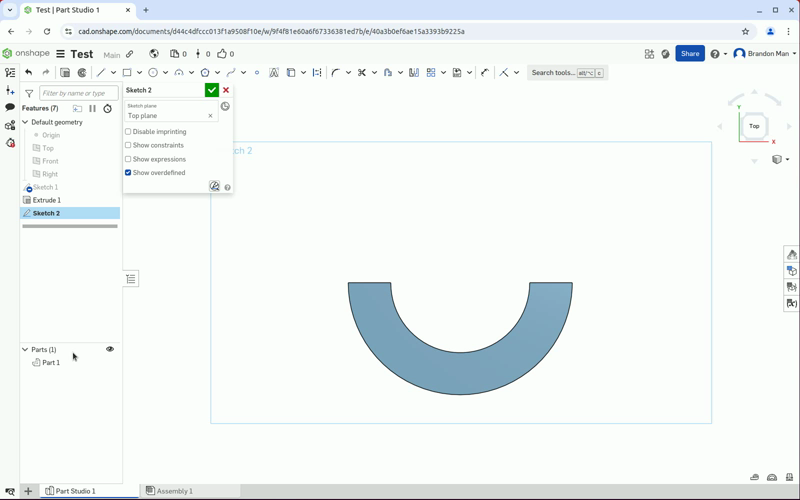
key(y)
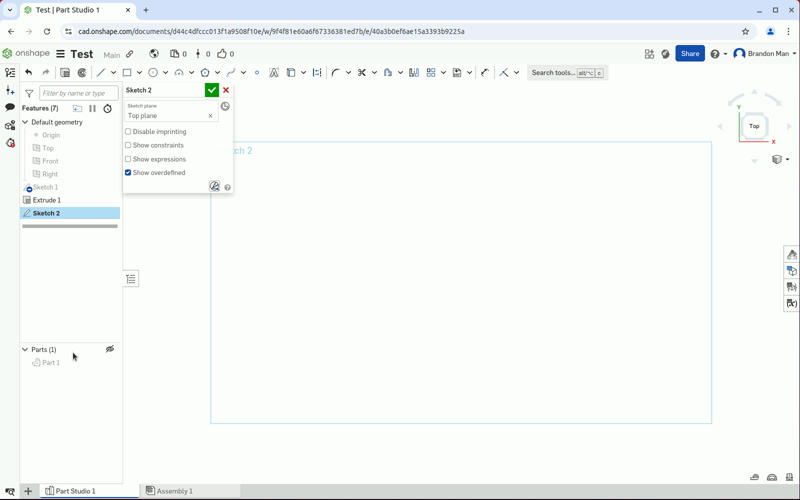
key(a)
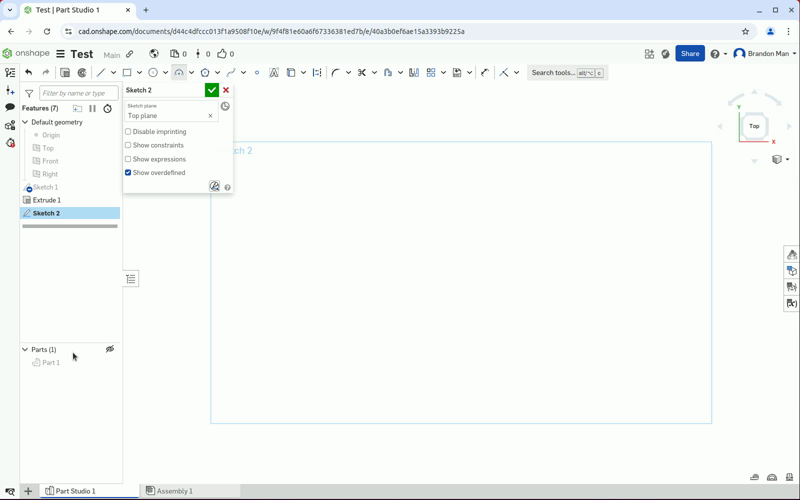
key_down(shift)
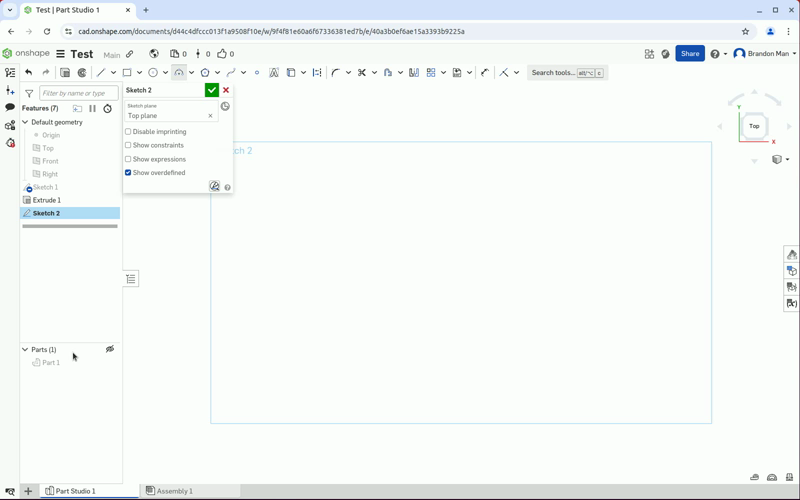
mouse_move(391, 282)
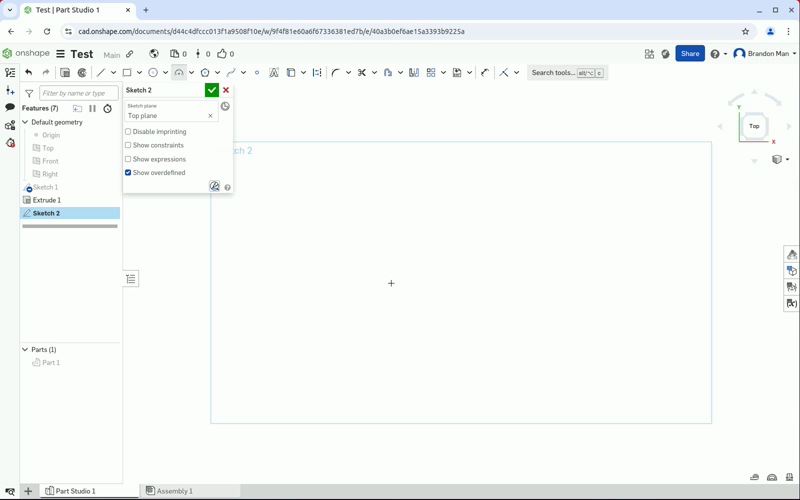
click(391, 282)
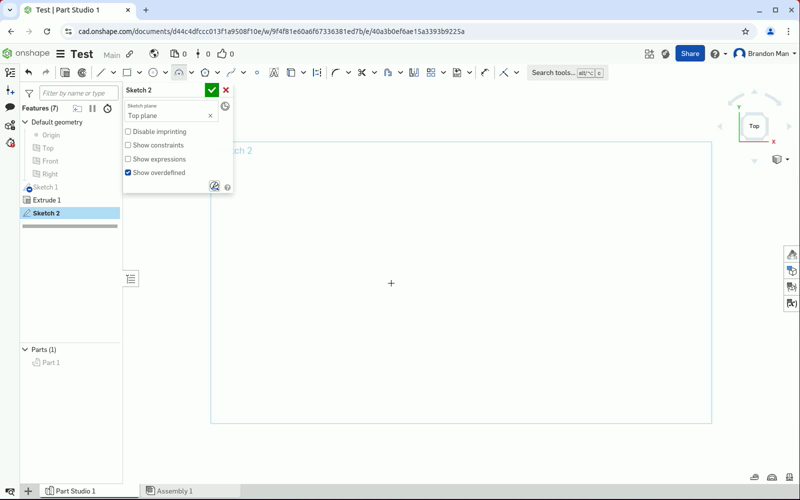
key_up(shift)
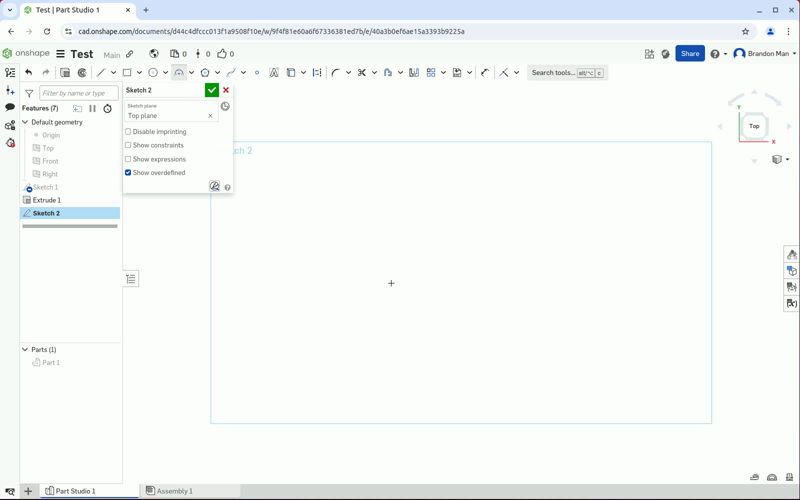
key_down(shift)
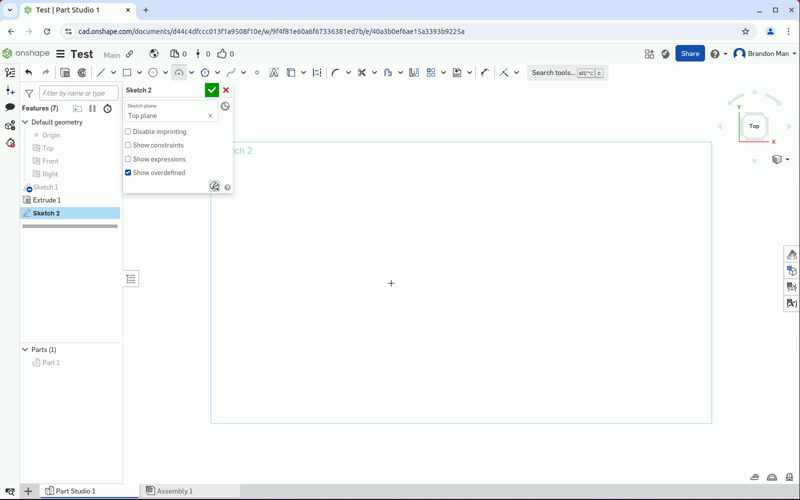
mouse_move(528, 282)
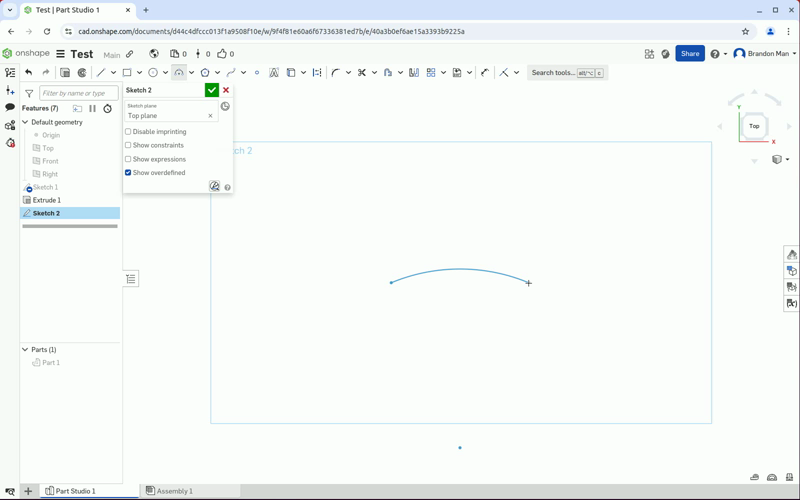
click(528, 282)
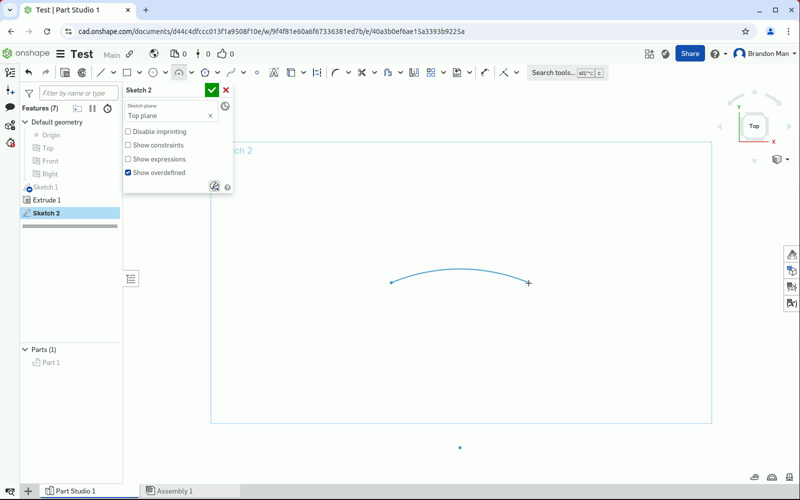
mouse_move(460, 351)
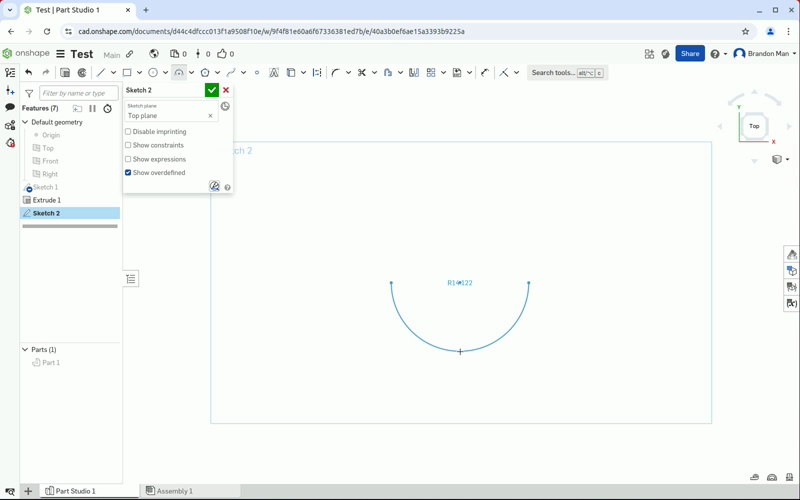
click(460, 351)
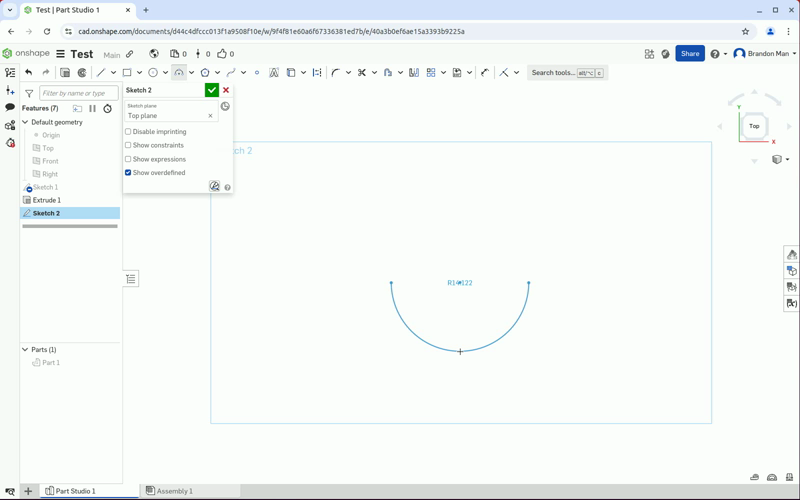
key_up(shift)
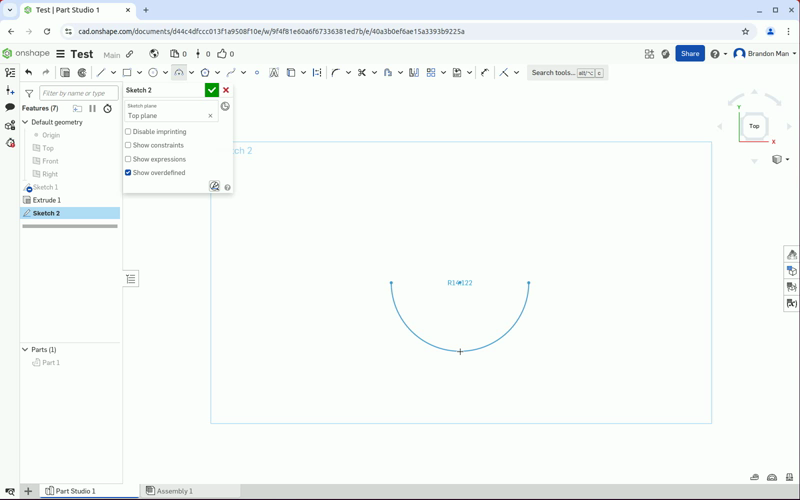
key(esc)
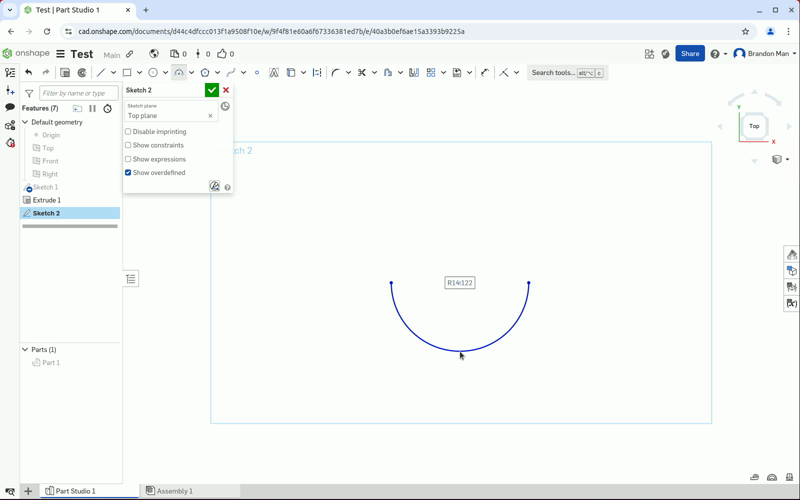
key(l)
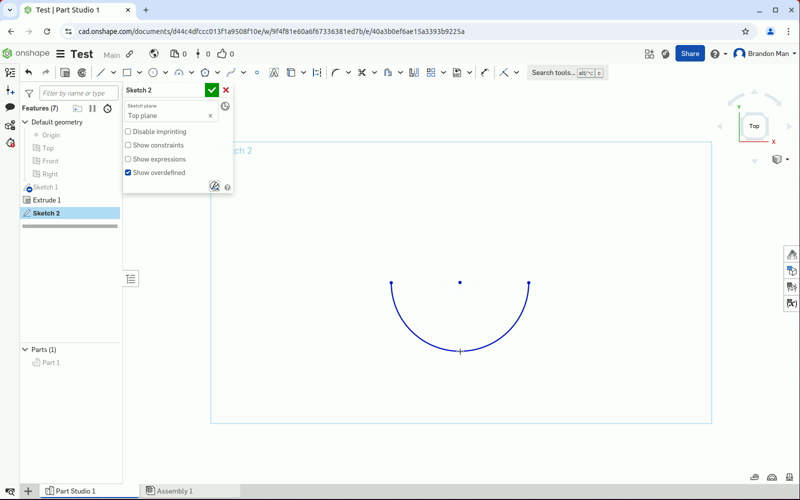
mouse_move(528, 282)
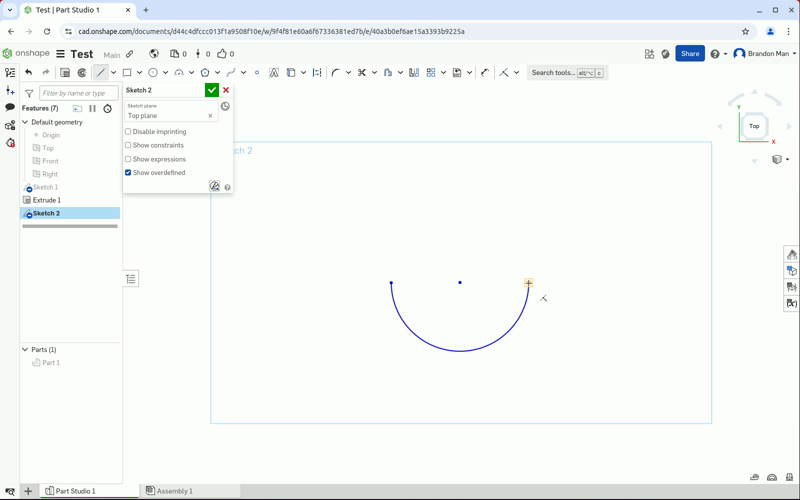
click(528, 282)
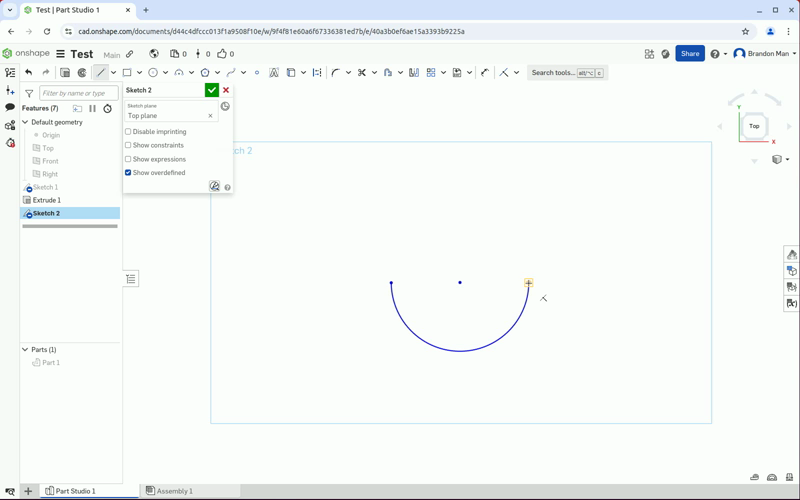
key_down(shift)
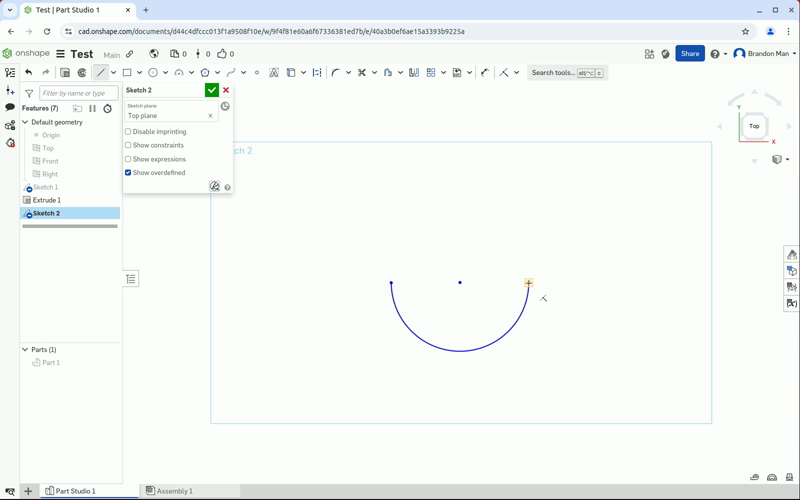
mouse_move(558, 282)
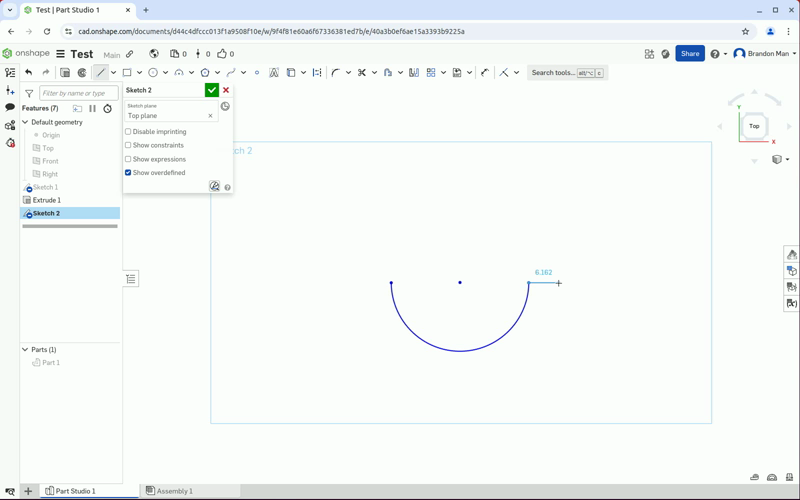
mouse_move(515, 282)
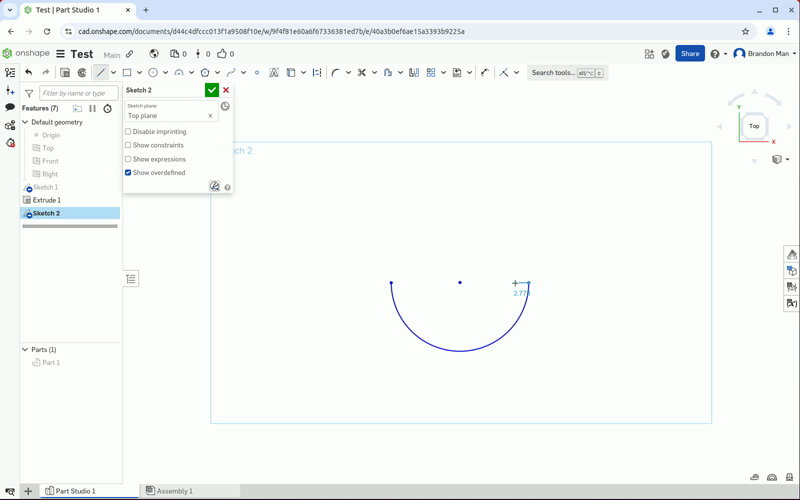
click(515, 282)
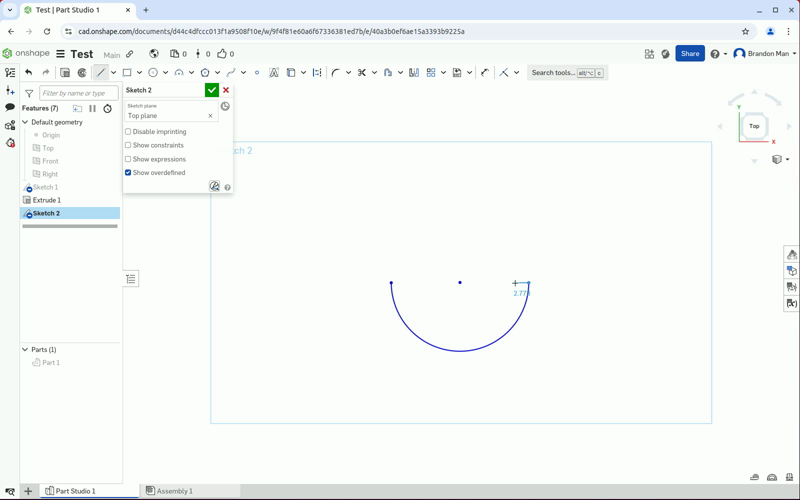
key_up(shift)
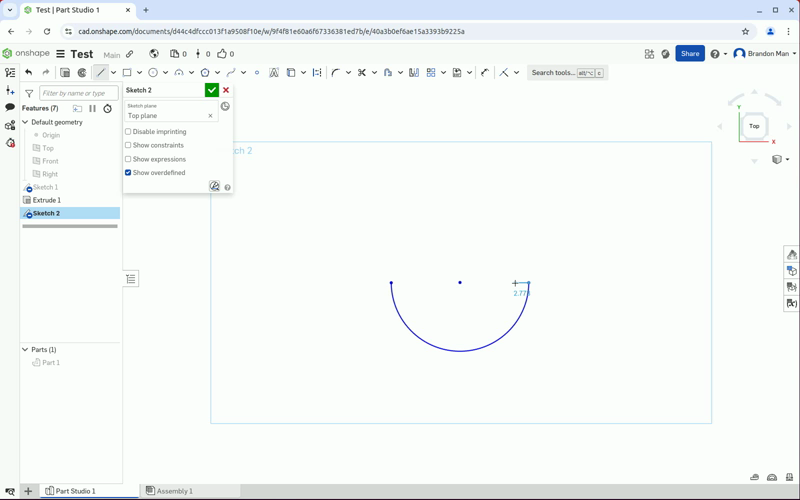
key(esc)
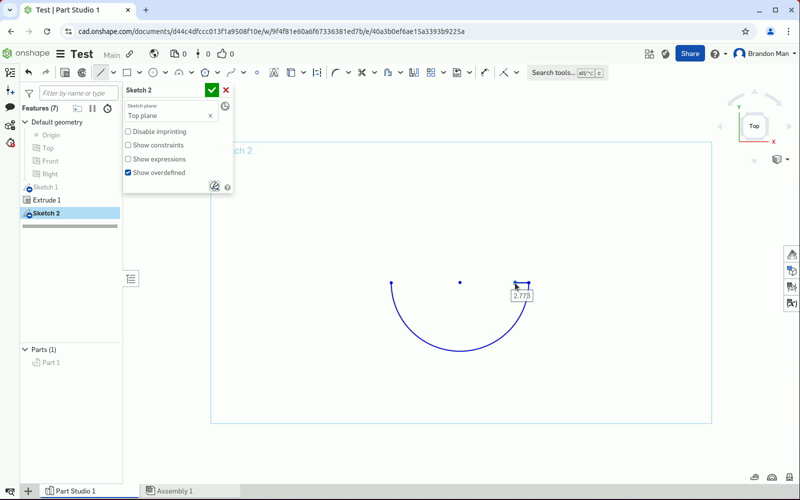
key(a)
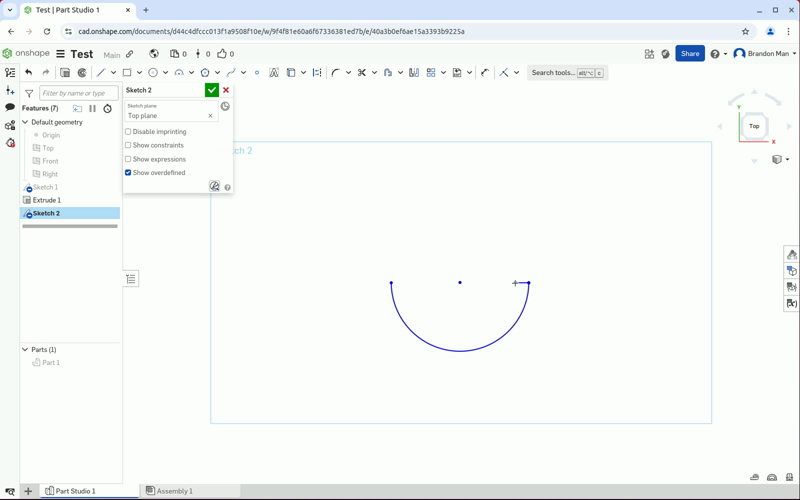
mouse_move(515, 282)
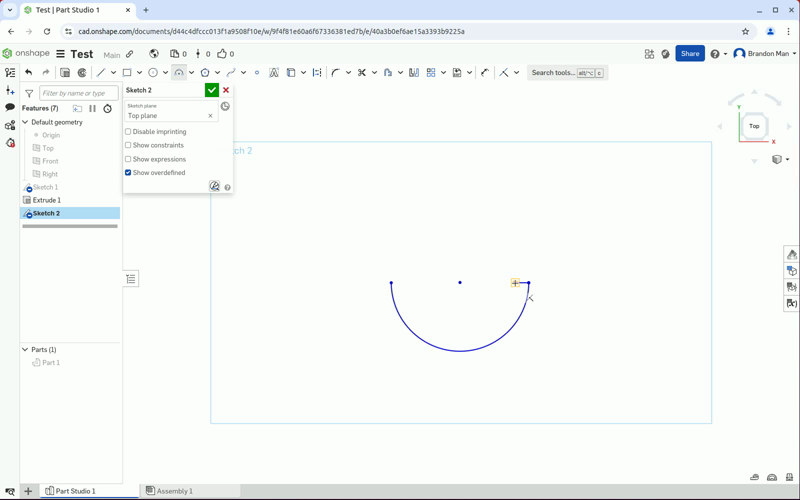
click(515, 282)
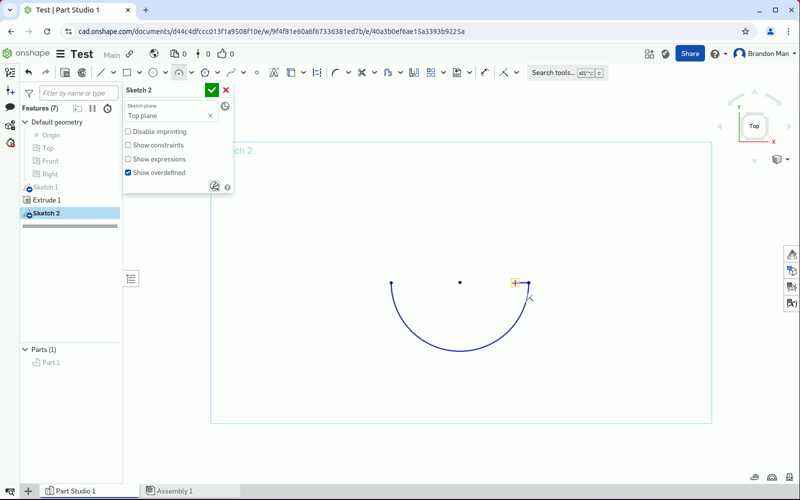
key_down(shift)
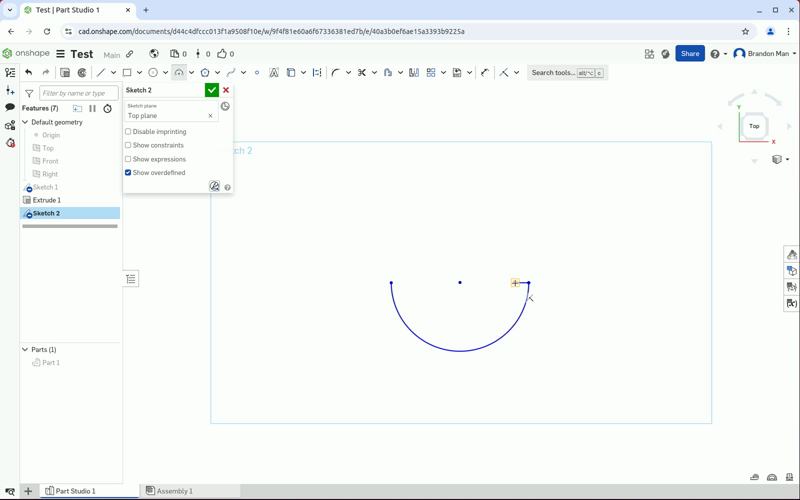
mouse_move(404, 282)
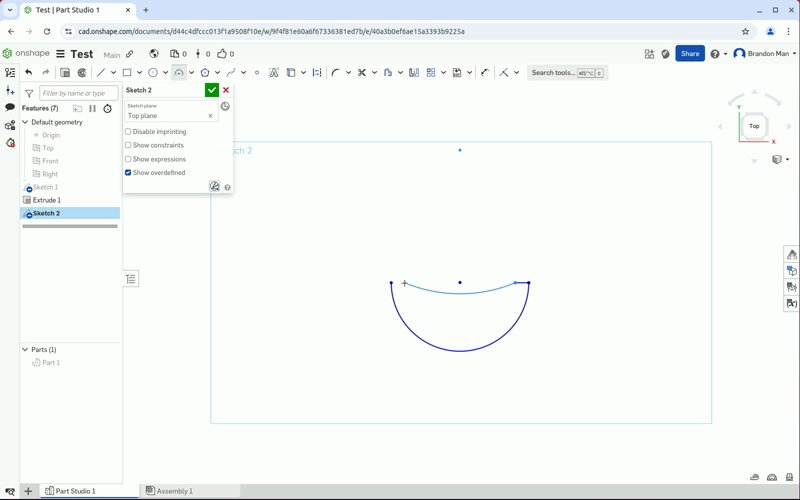
click(404, 282)
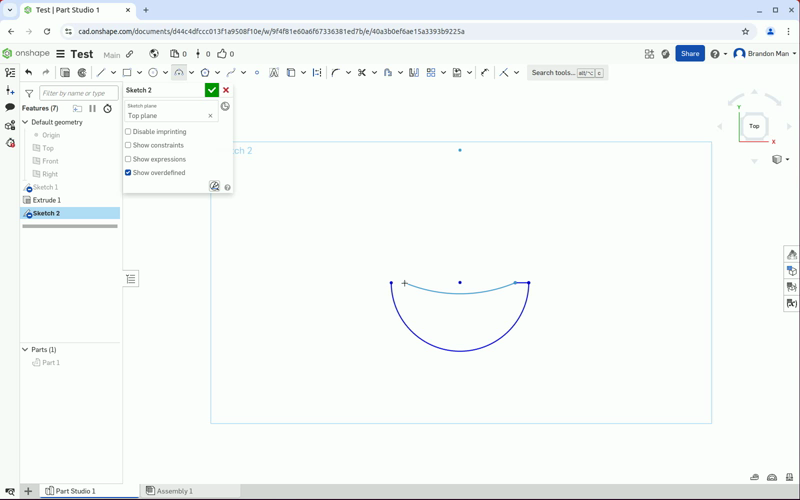
mouse_move(460, 338)
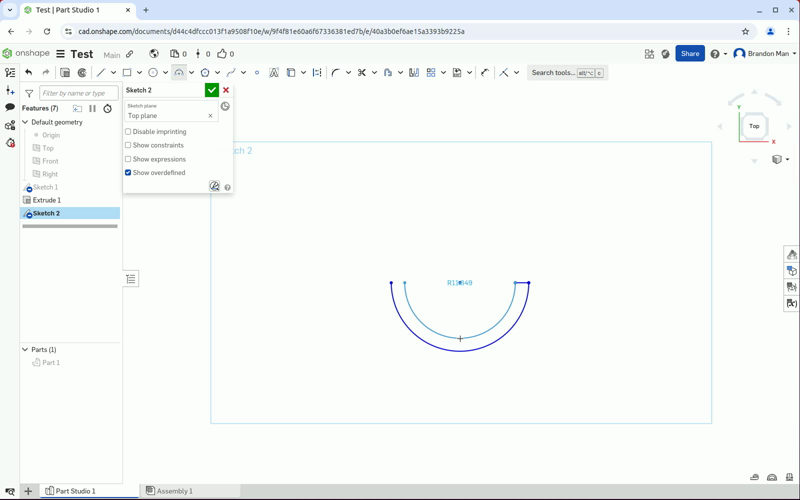
click(460, 338)
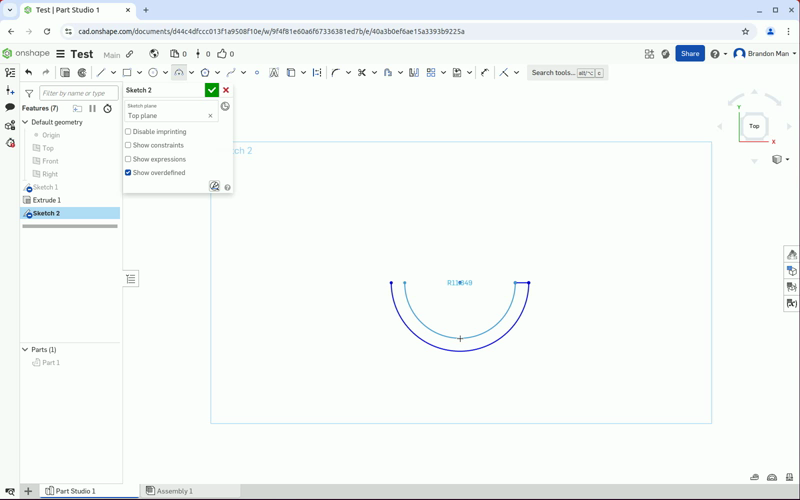
key_up(shift)
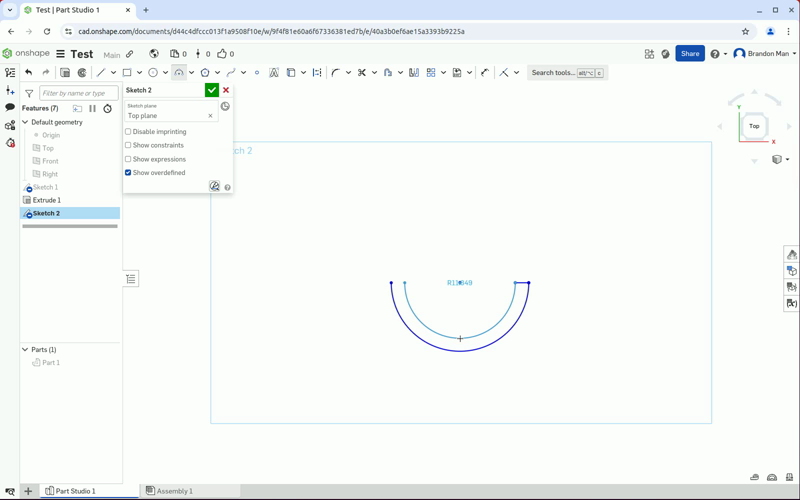
key(esc)
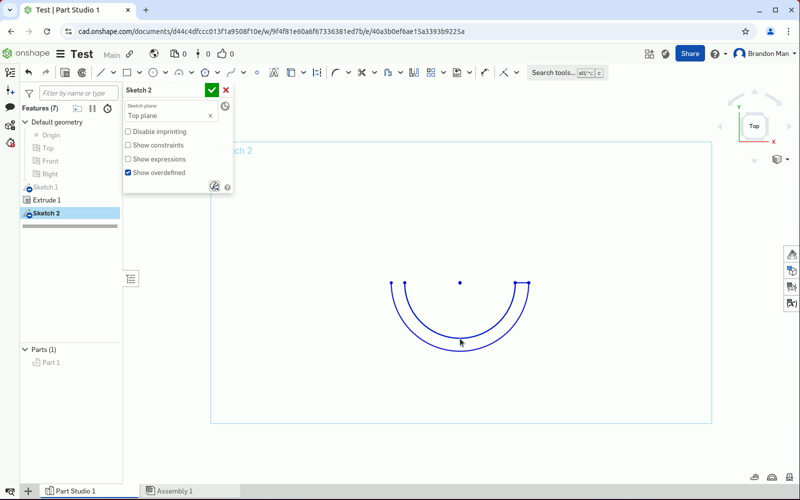
key(l)
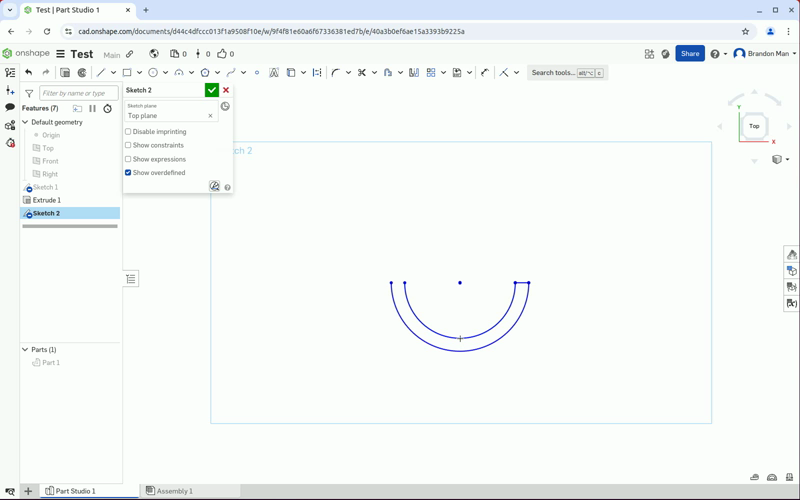
mouse_move(404, 282)
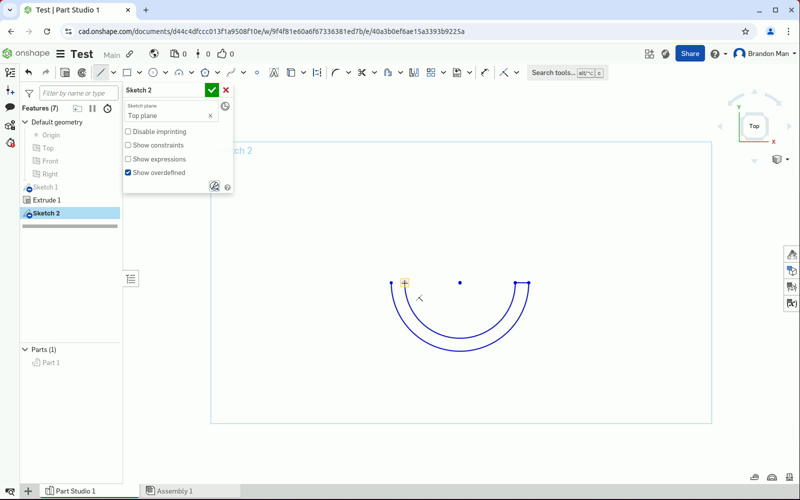
click(404, 282)
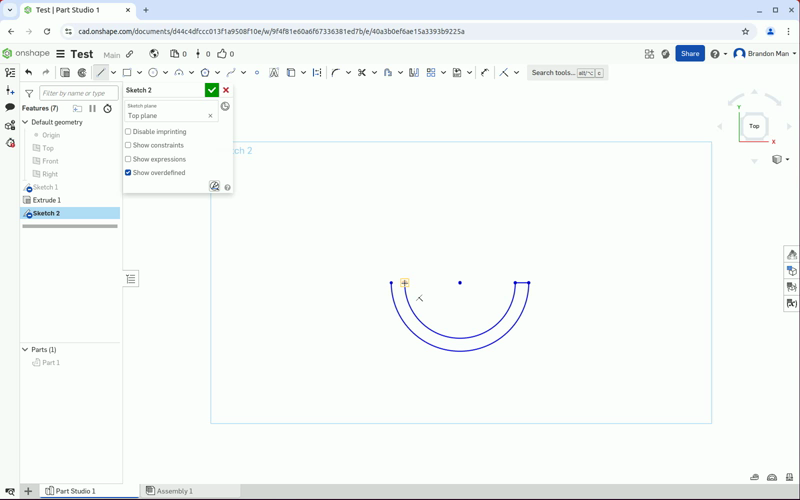
mouse_move(434, 282)
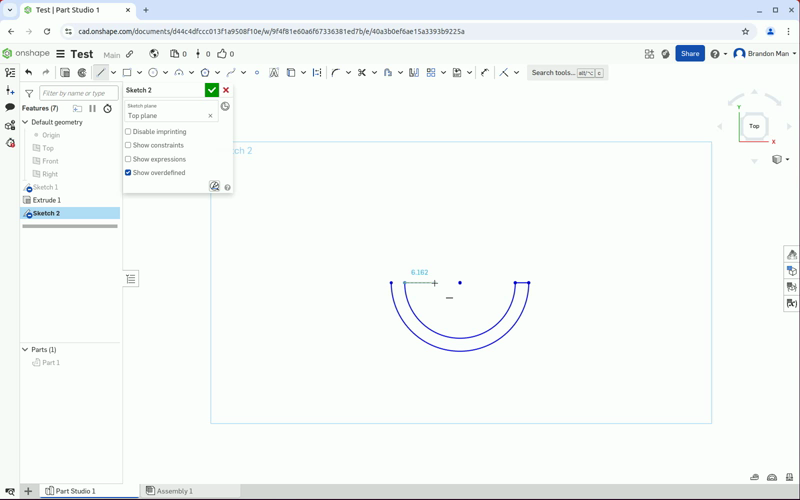
key_down(shift)
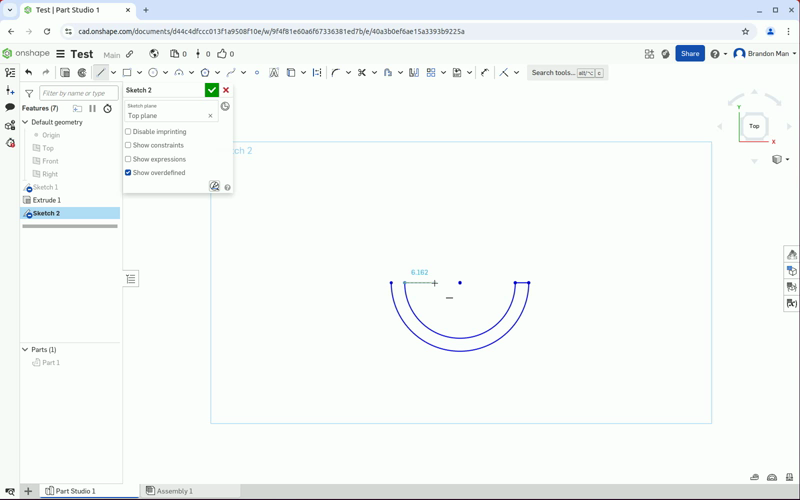
mouse_move(391, 282)
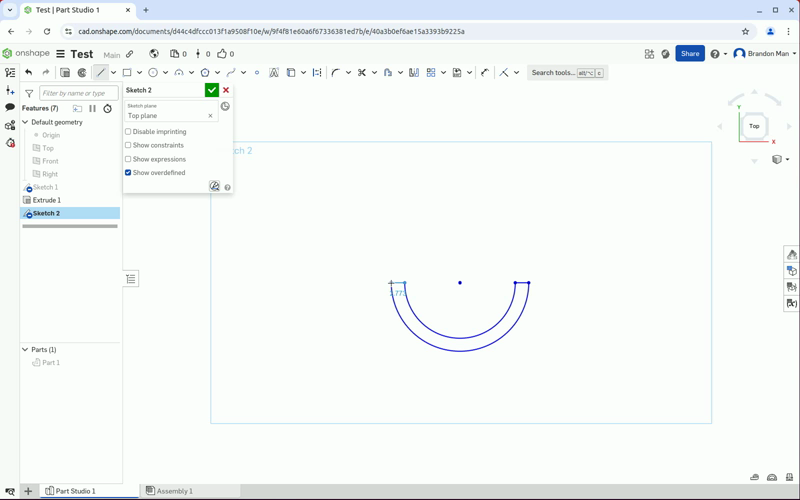
key_up(shift)
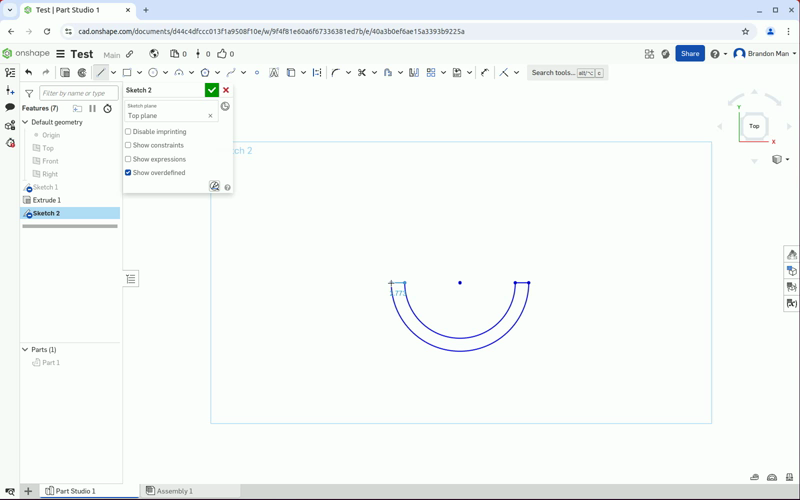
click(391, 282)
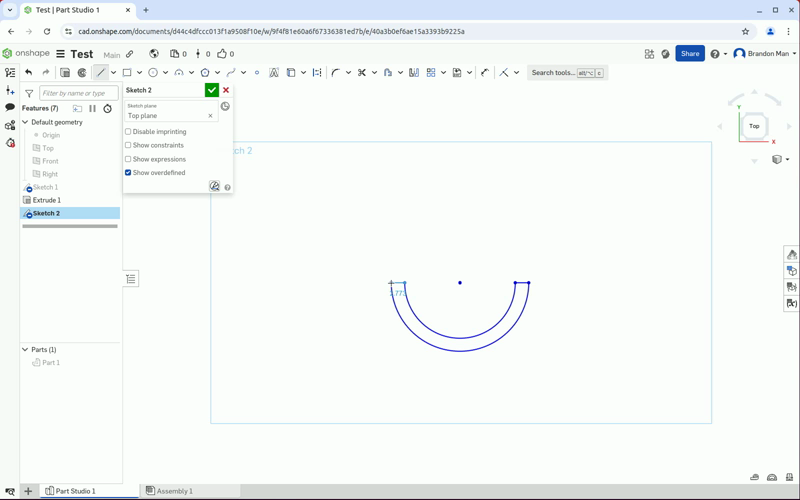
key(esc)
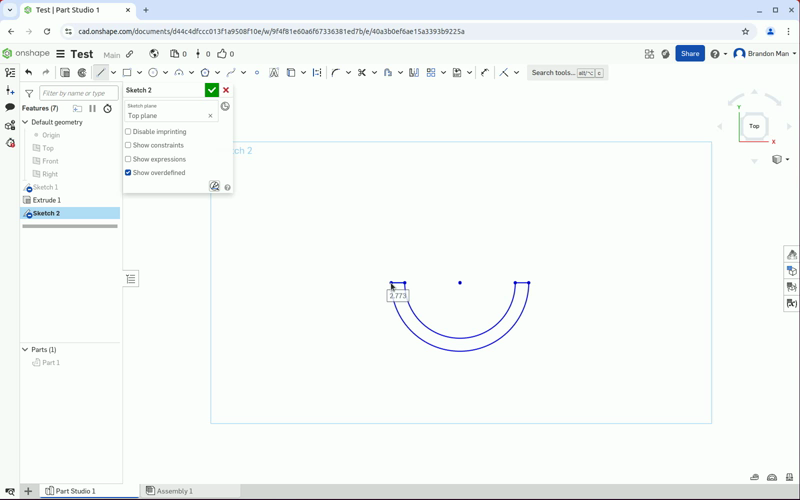
mouse_move(461, 298)
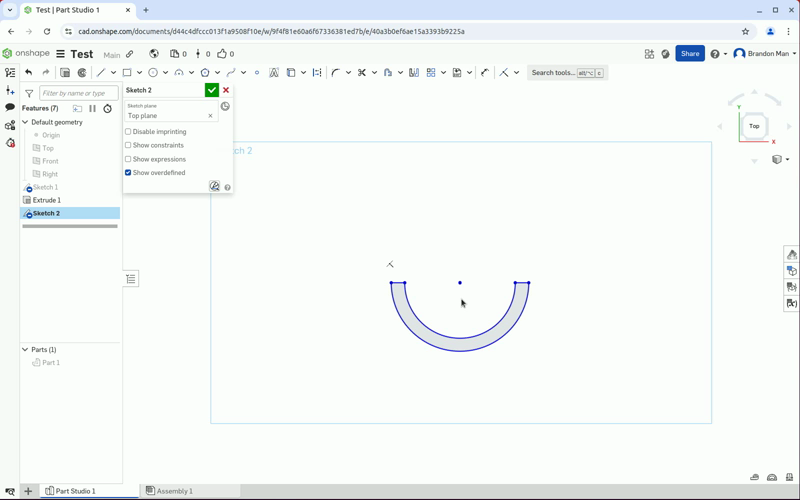
scroll(6)
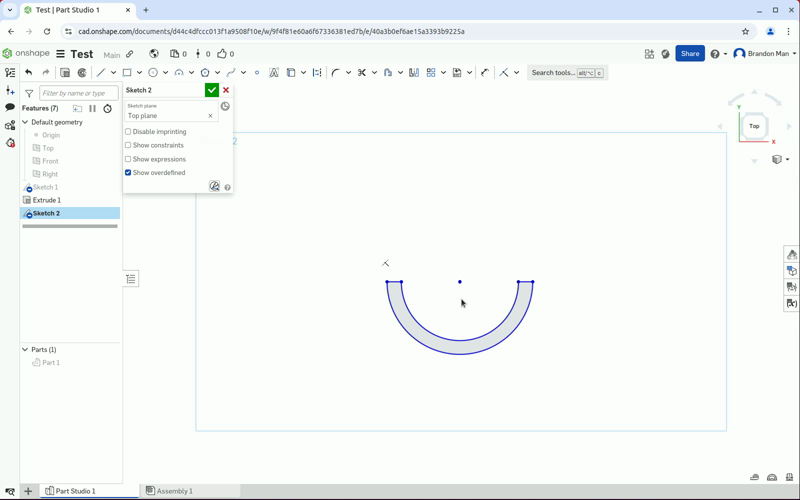
scroll(6)
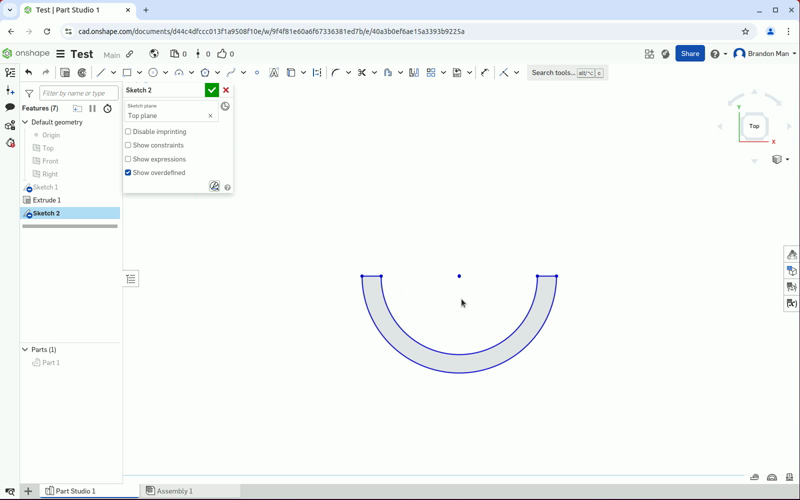
scroll(6)
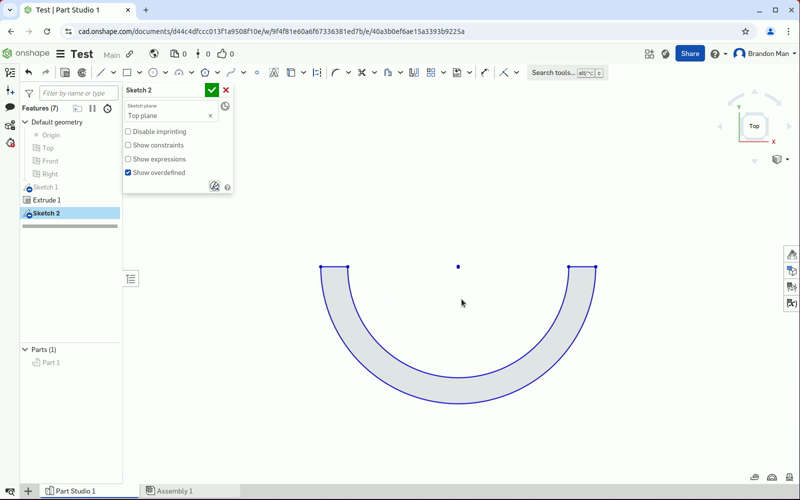
scroll(6)
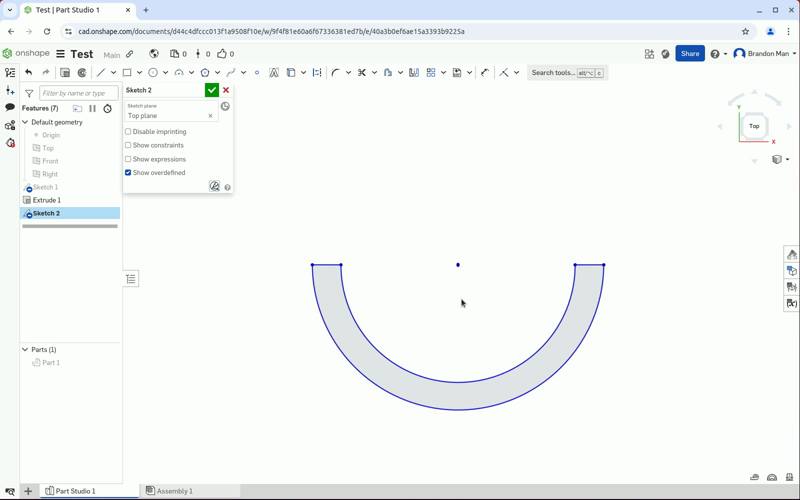
scroll(6)
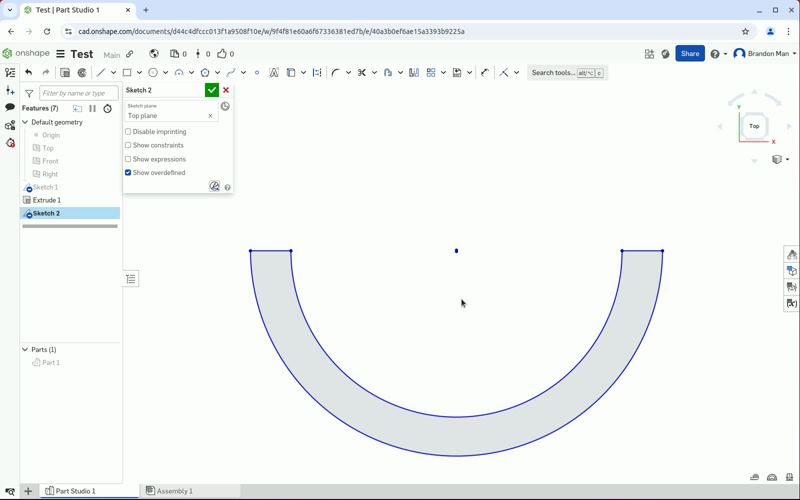
scroll(6)
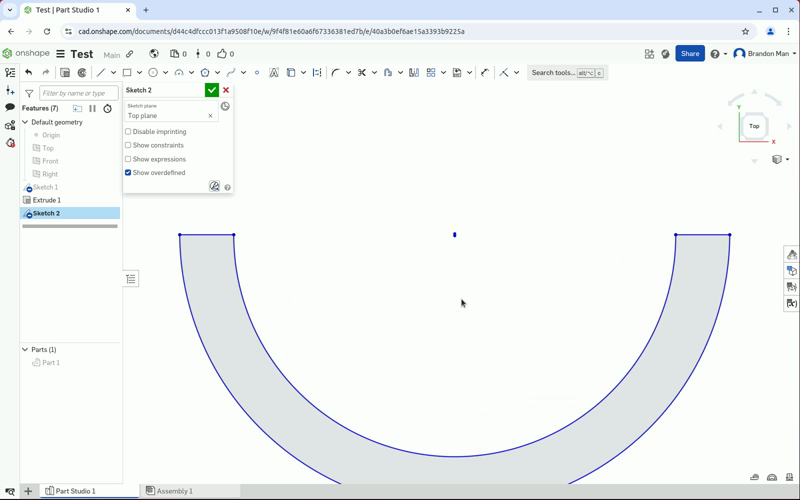
scroll(6)
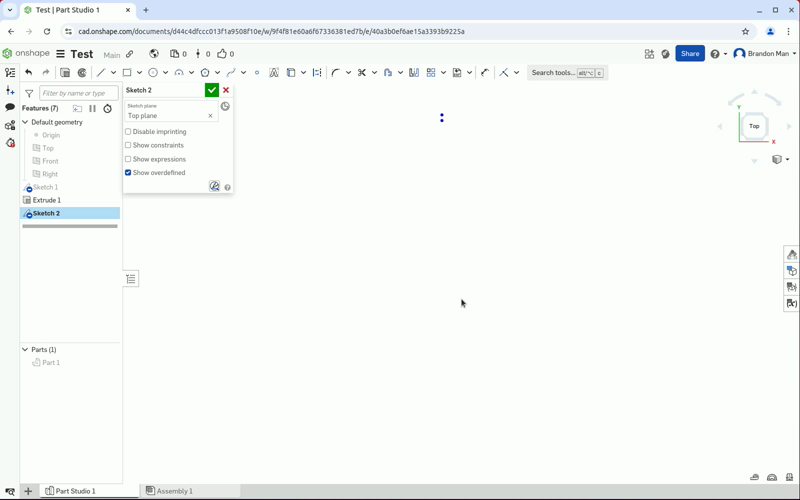
click(461, 298)
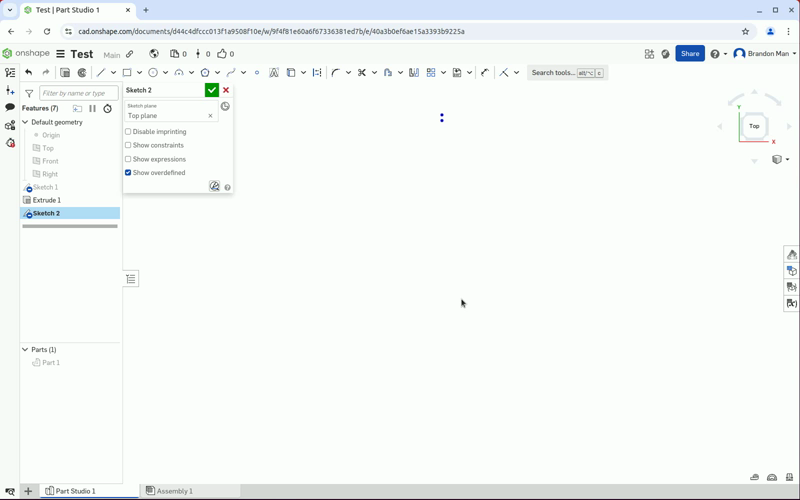
scroll(-6)
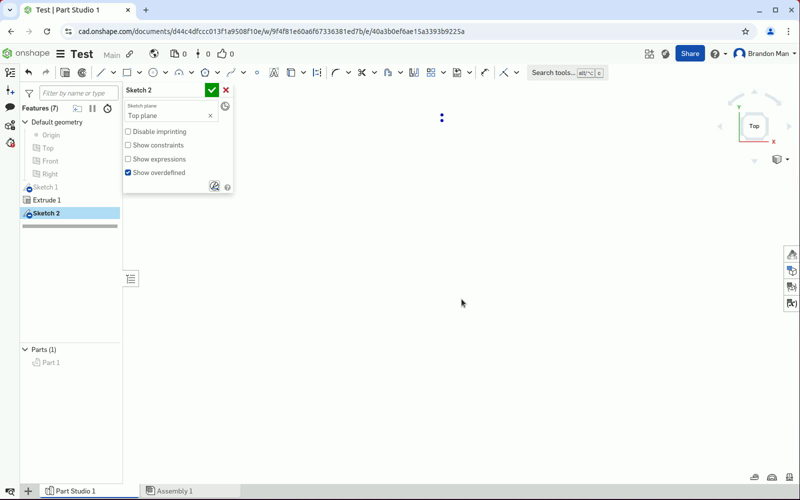
scroll(-6)
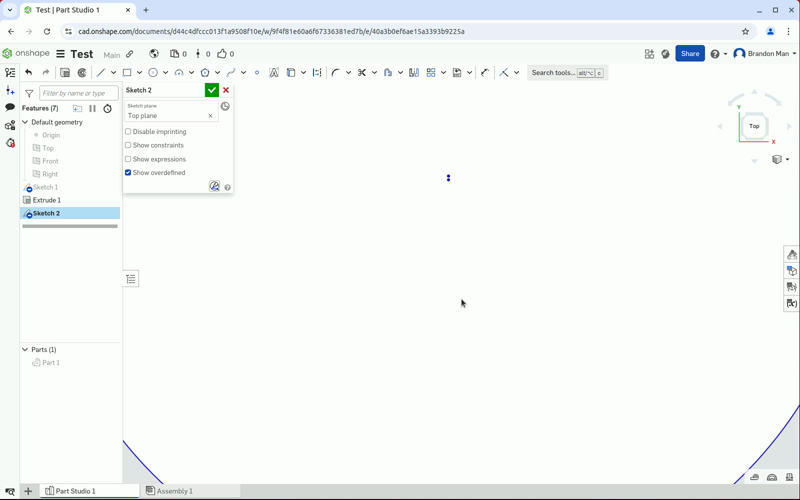
scroll(-6)
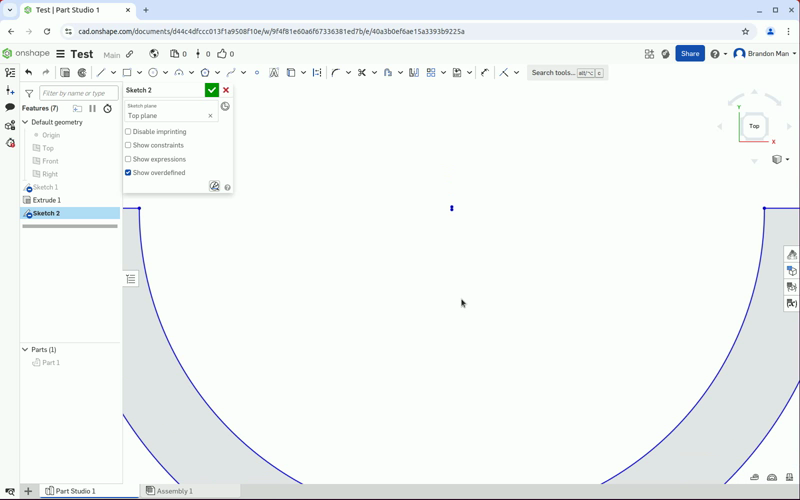
scroll(-6)
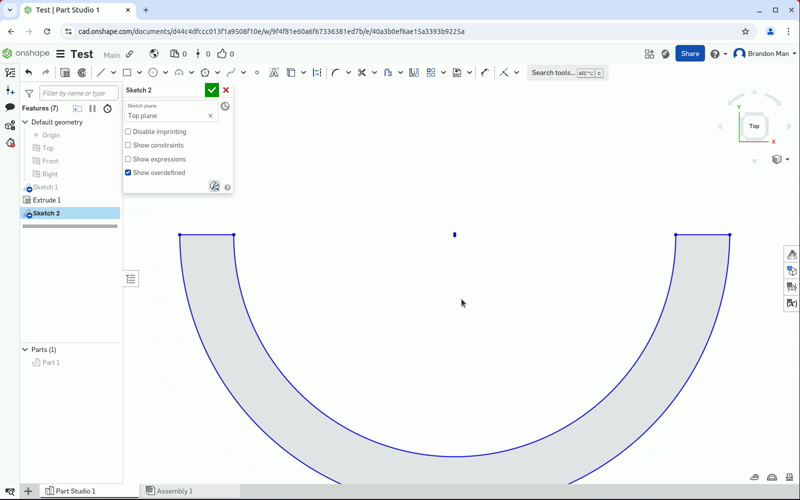
scroll(-6)
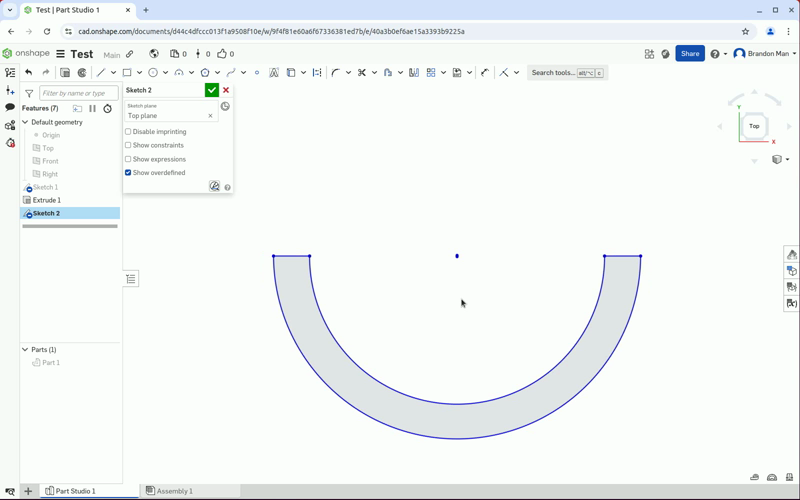
scroll(-6)
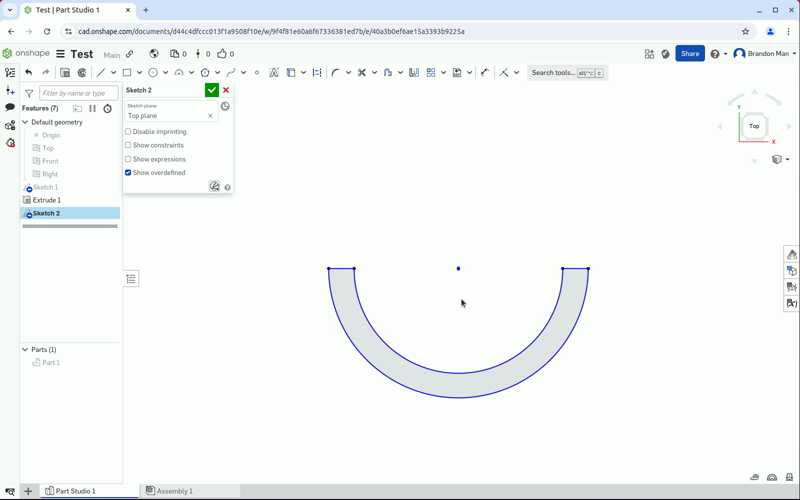
scroll(-6)
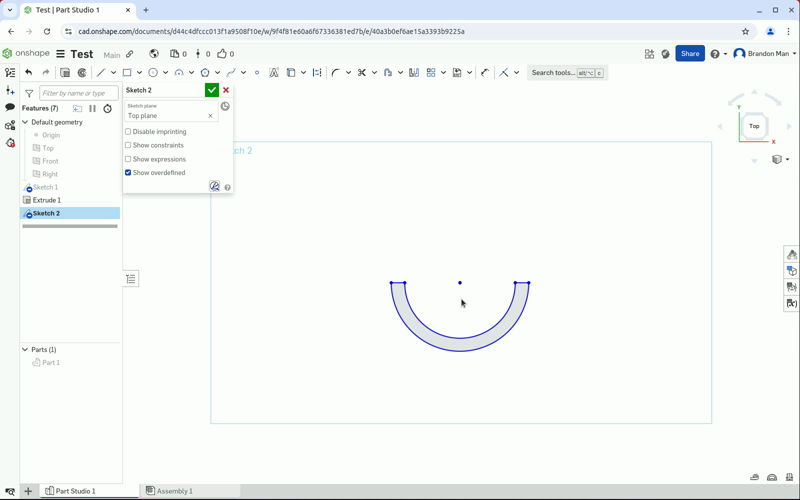
mouse_move(73, 352)
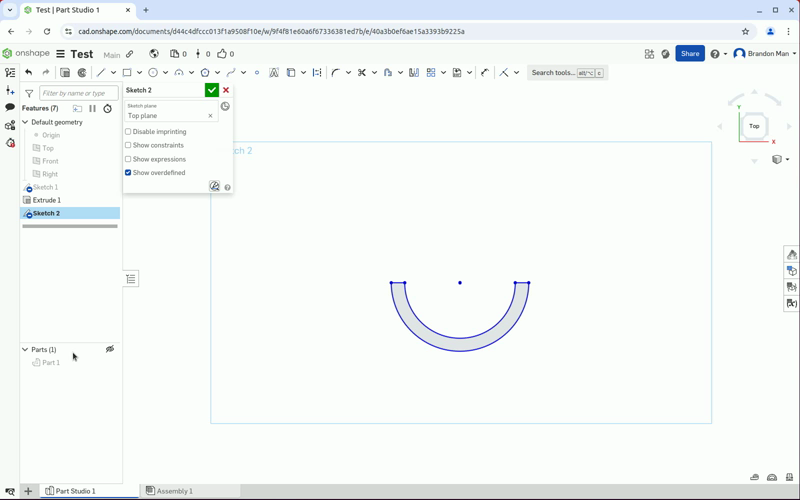
key(shift+y)
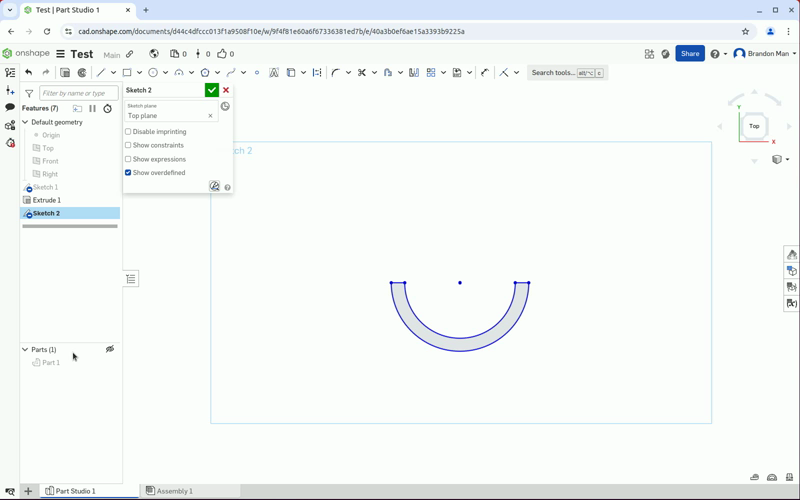
key(shift+e)
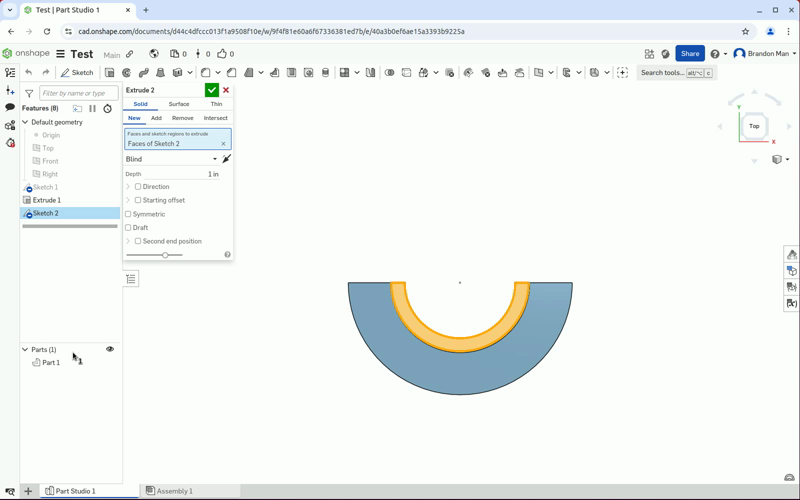
mouse_move(143, 106)
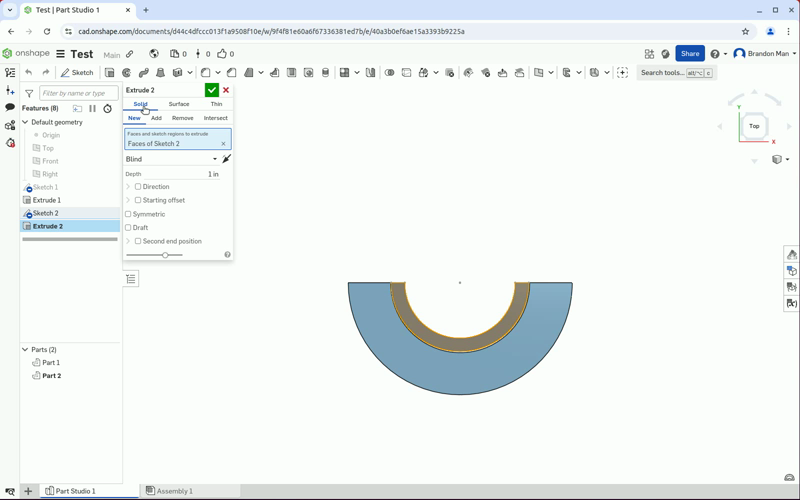
click(143, 106)
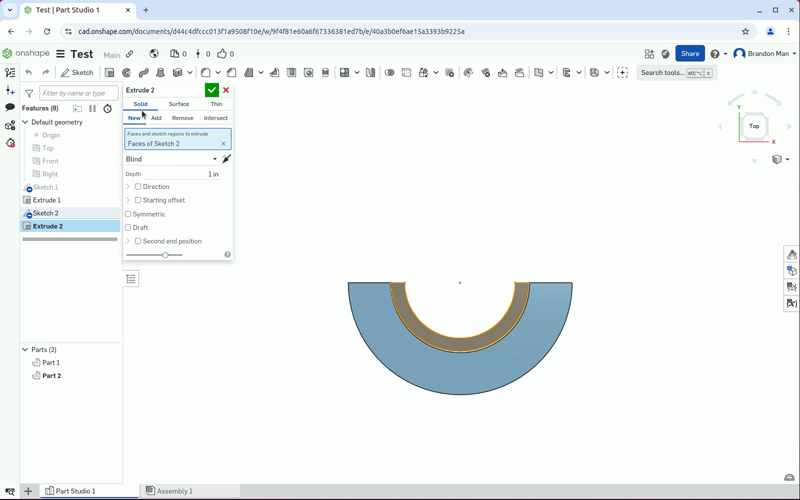
mouse_move(137, 120)
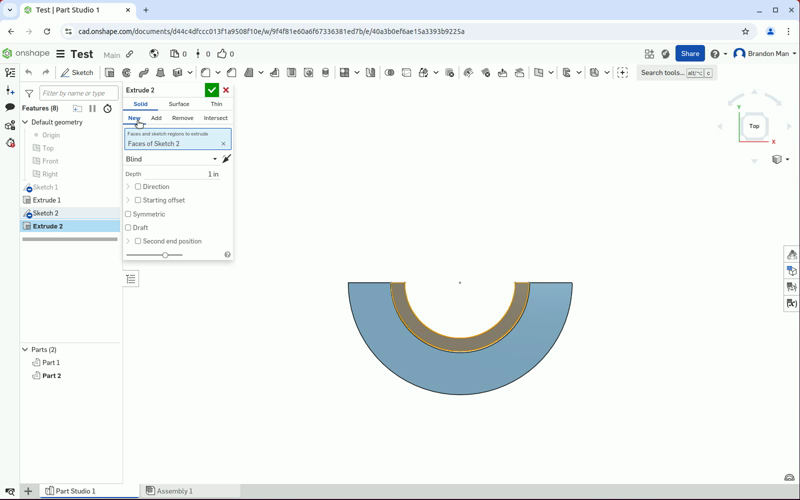
click(137, 120)
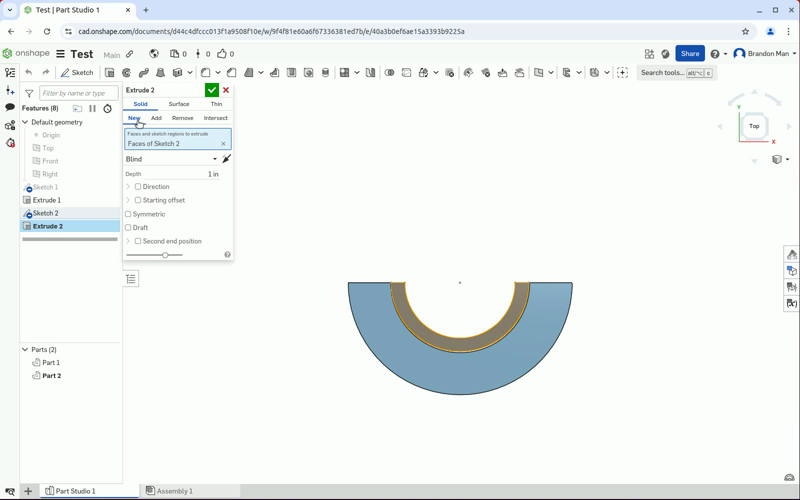
key(tab, 4)
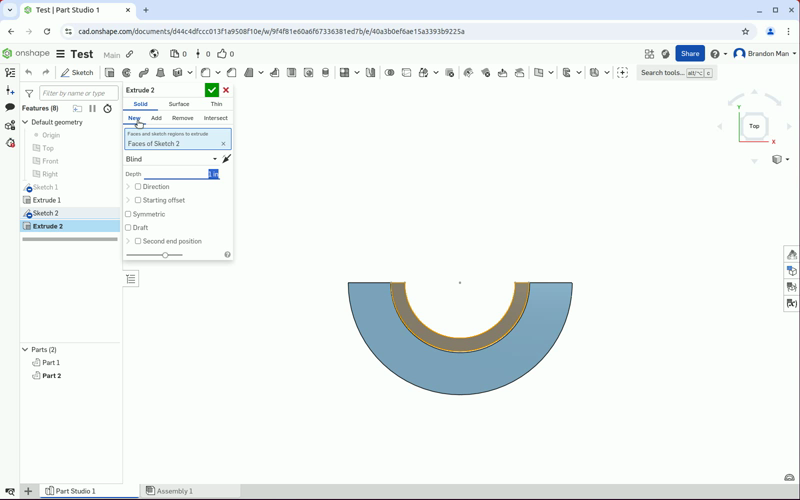
text(-2.407)
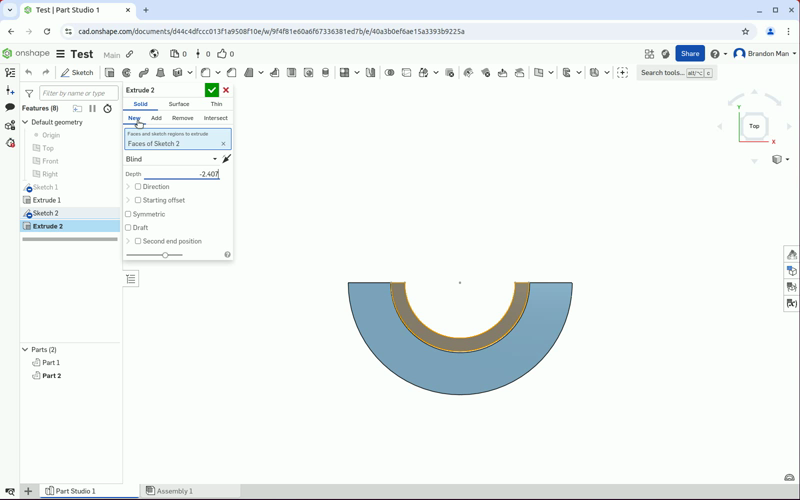
key(enter)
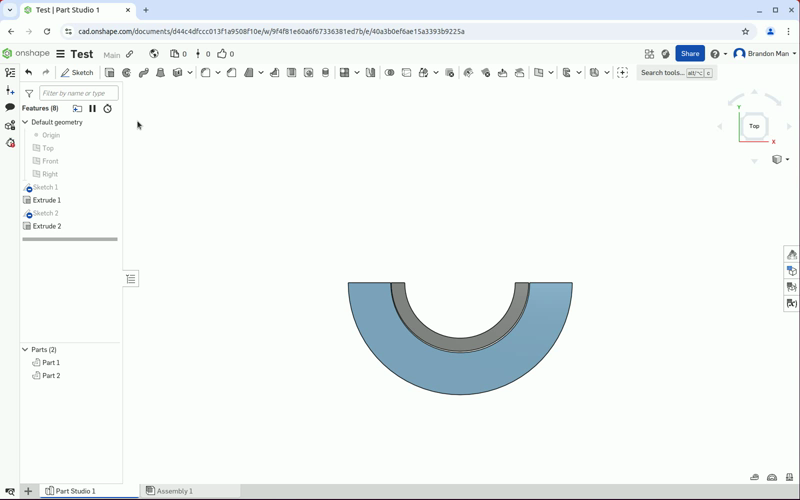
key(shift+h)
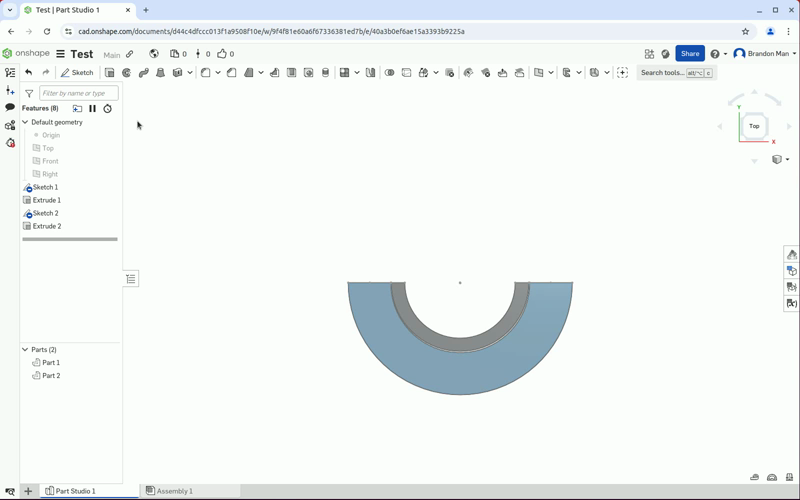
key(shift+h)
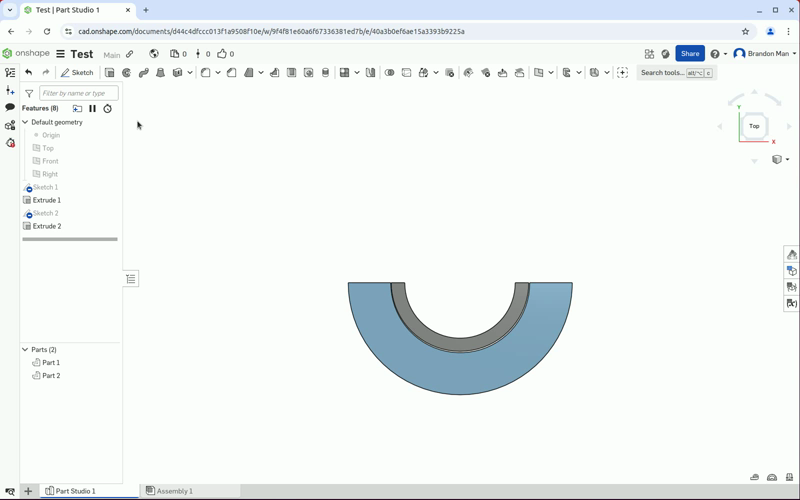
mouse_move(73, 189)
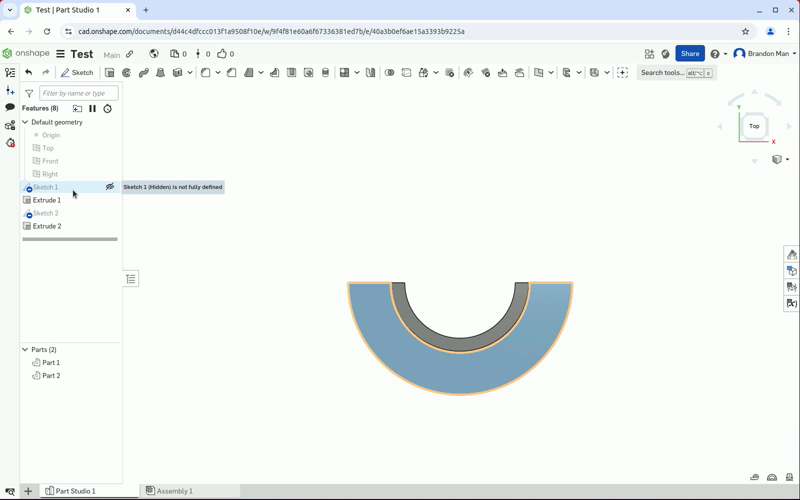
click(73, 189)
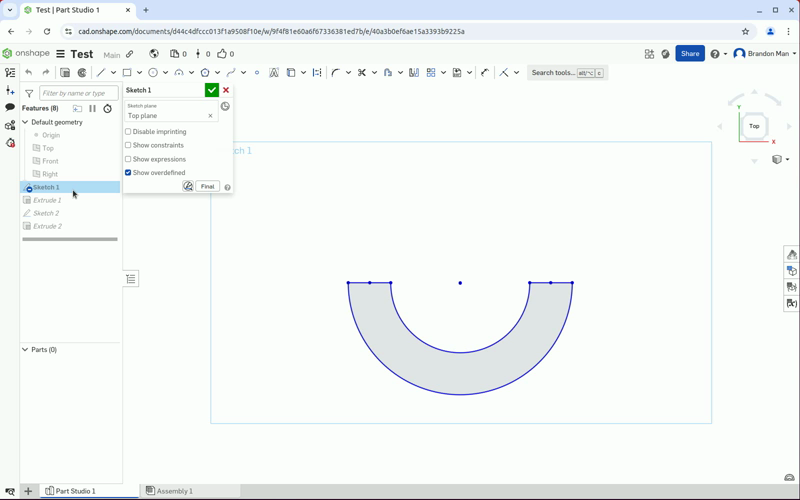
mouse_move(229, 92)
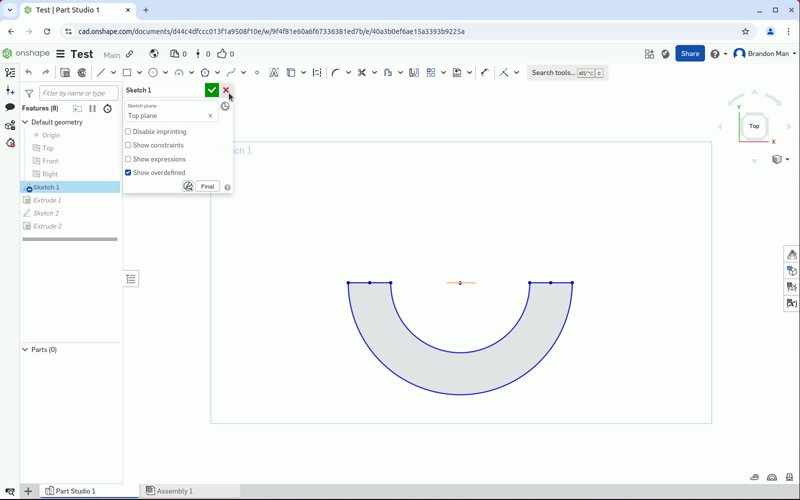
click(229, 92)
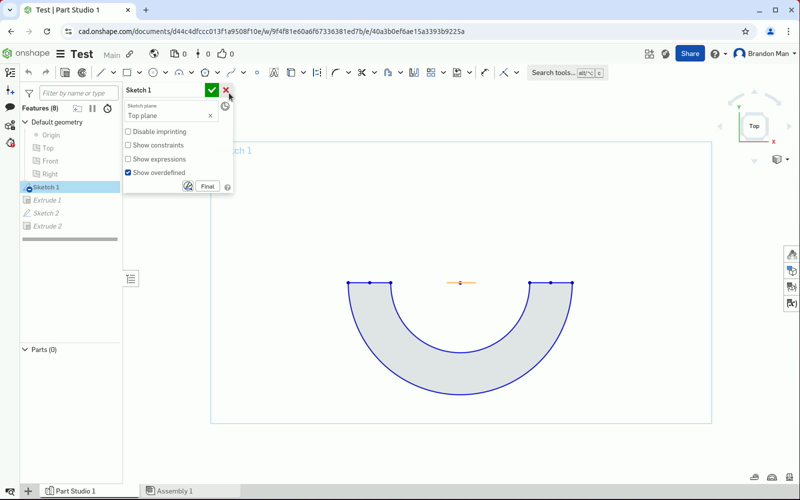
key(shift+s)
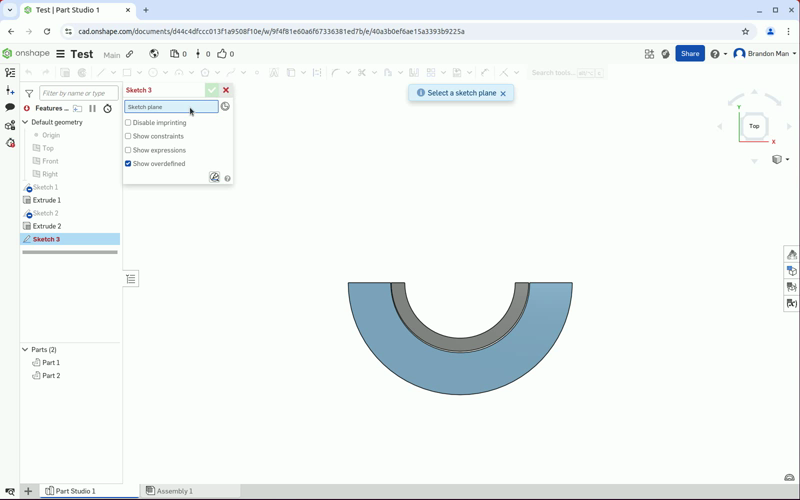
mouse_move(73, 150)
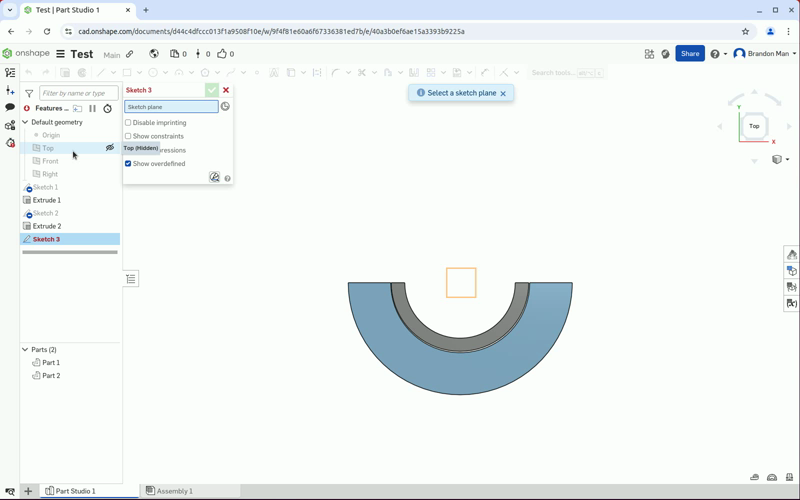
click(73, 150)
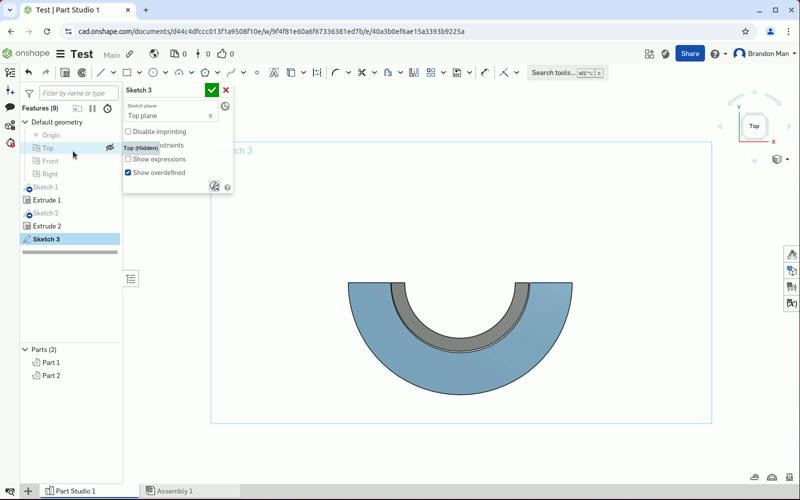
mouse_move(73, 352)
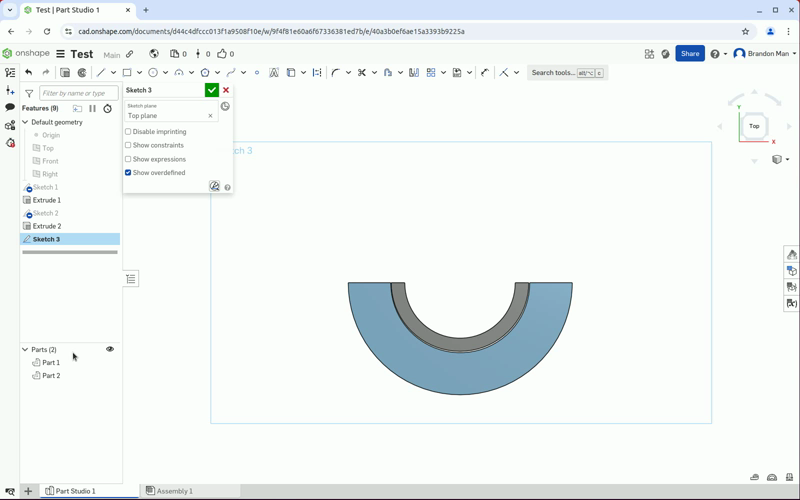
key(y)
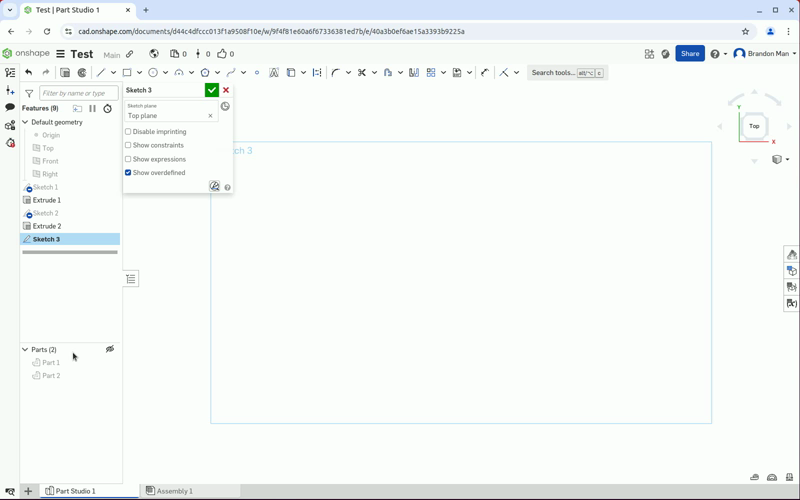
key(a)
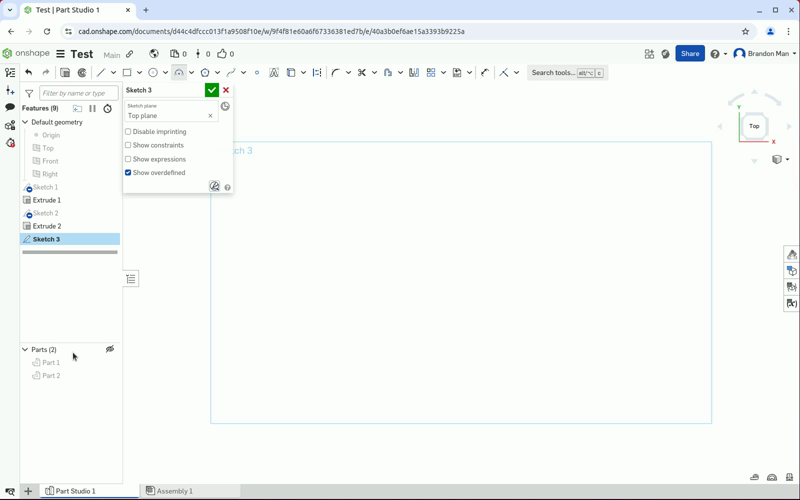
key_down(shift)
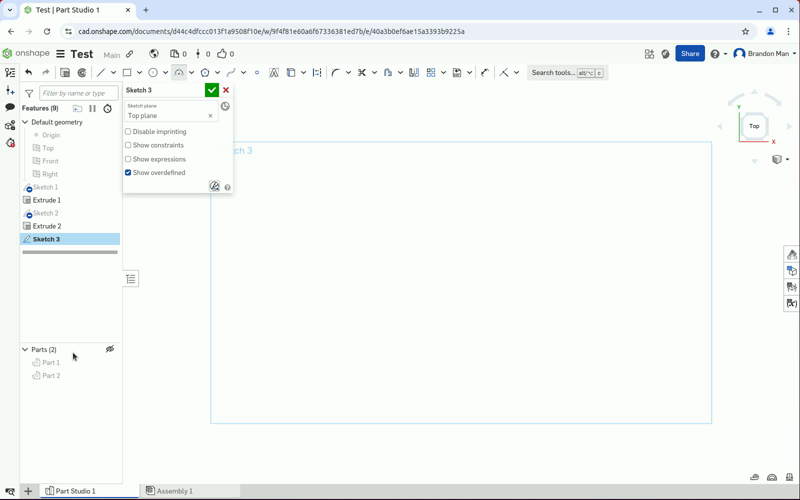
mouse_move(405, 282)
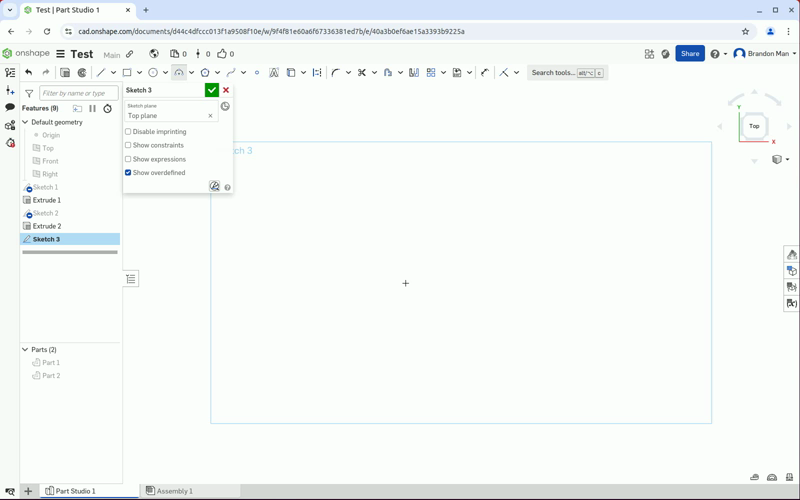
click(405, 282)
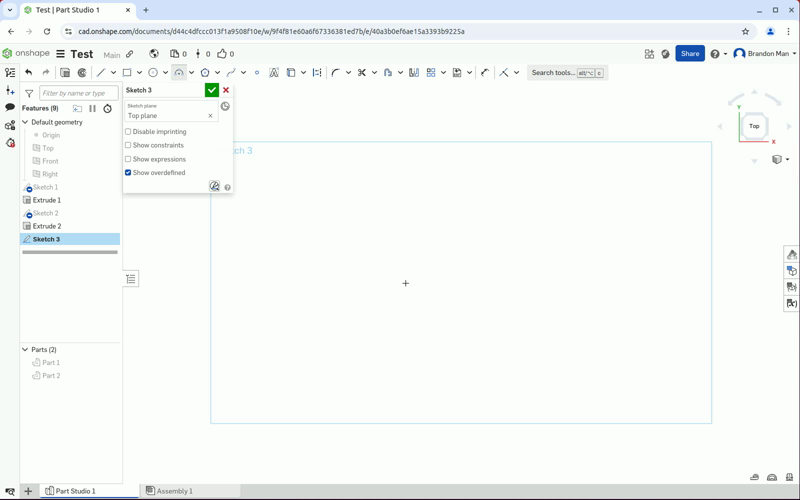
key_up(shift)
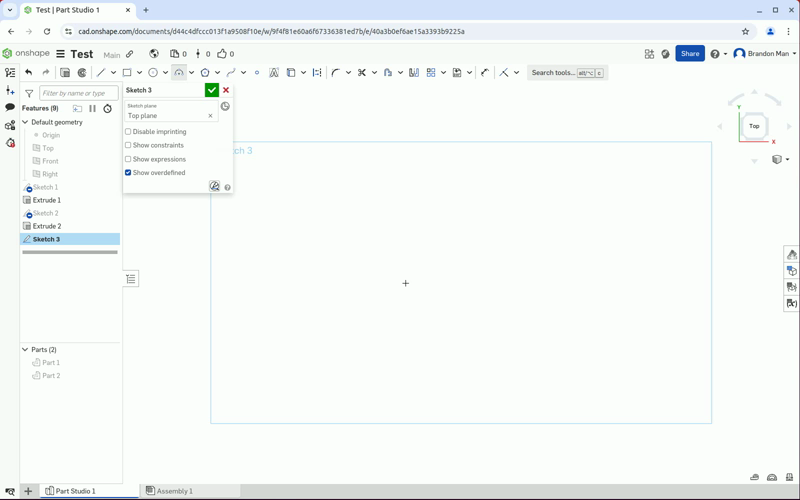
key_down(shift)
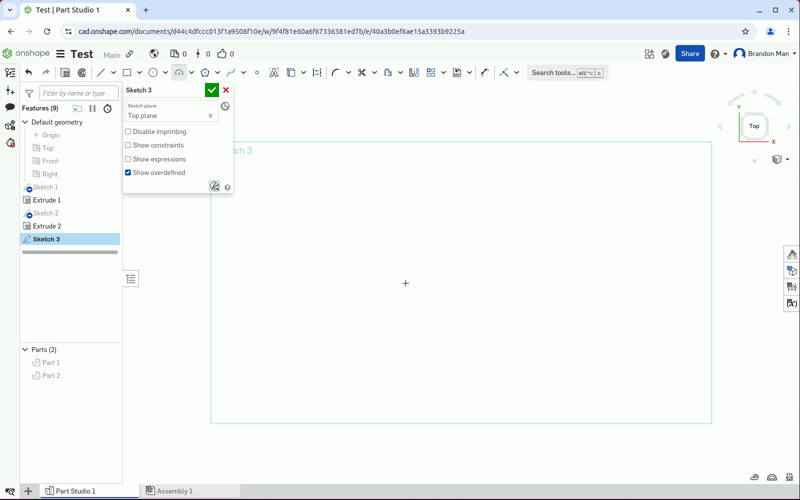
mouse_move(517, 282)
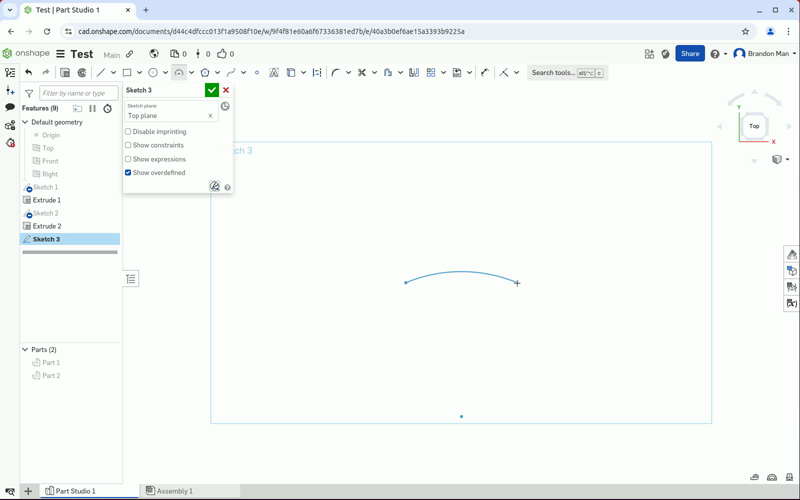
click(517, 282)
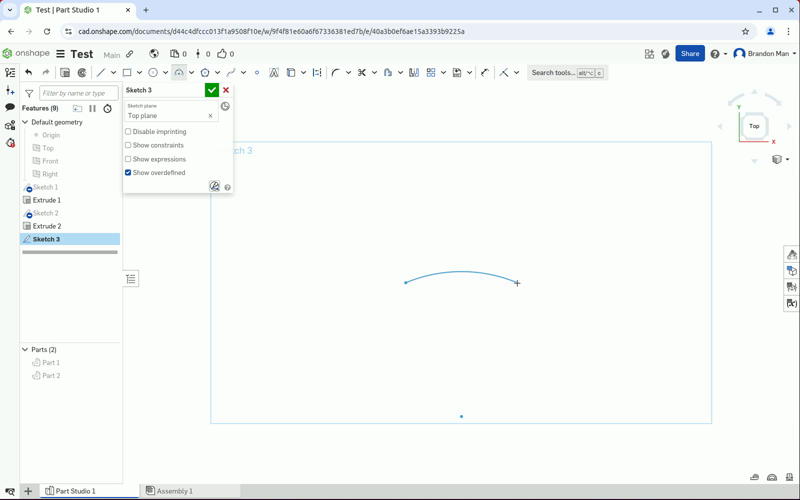
mouse_move(461, 338)
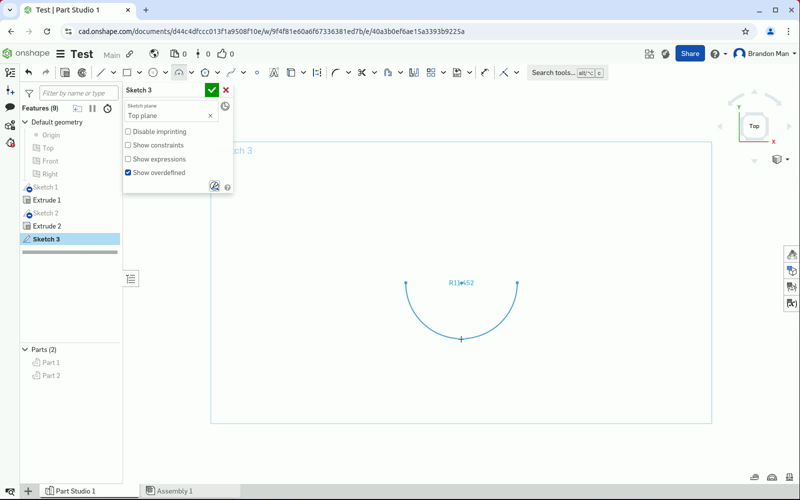
click(461, 338)
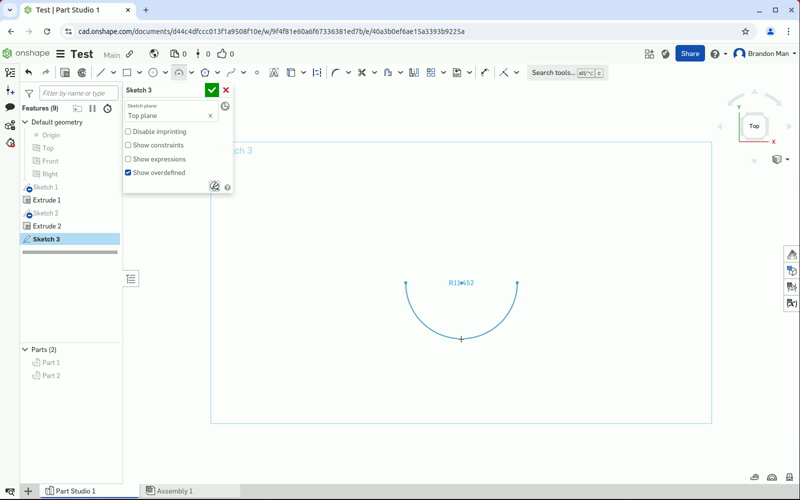
key_up(shift)
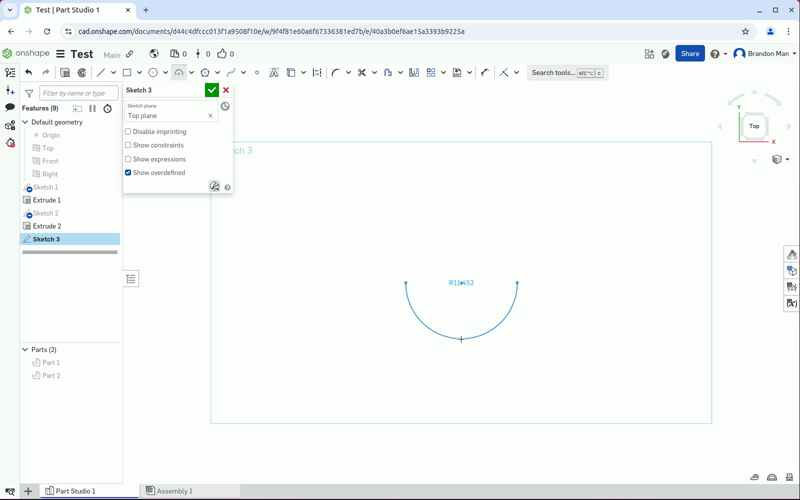
key(esc)
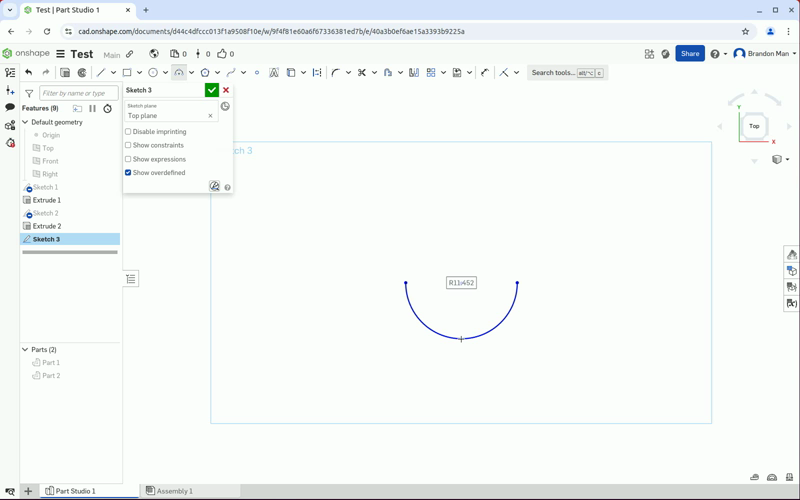
key(l)
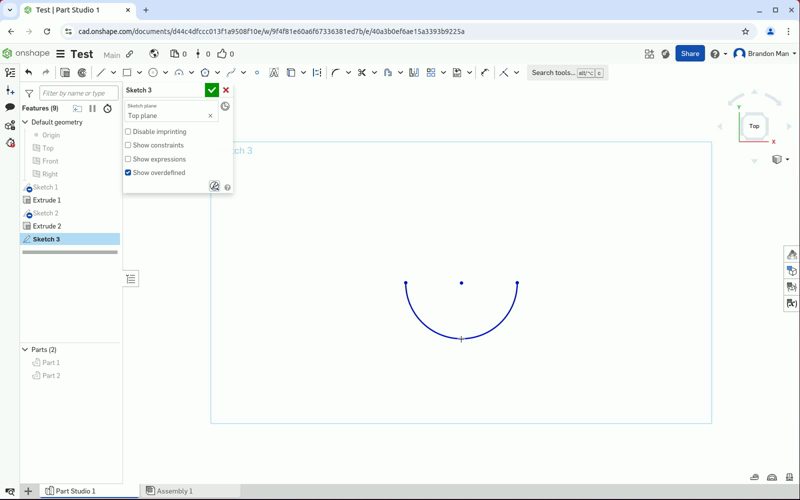
mouse_move(517, 282)
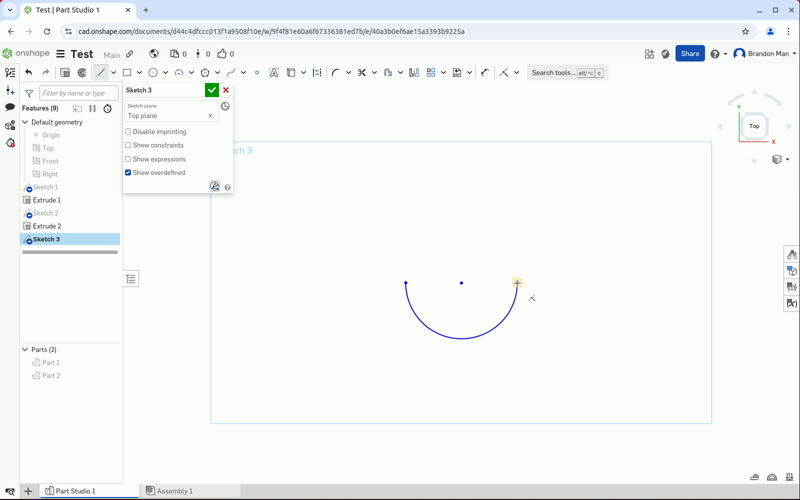
click(517, 282)
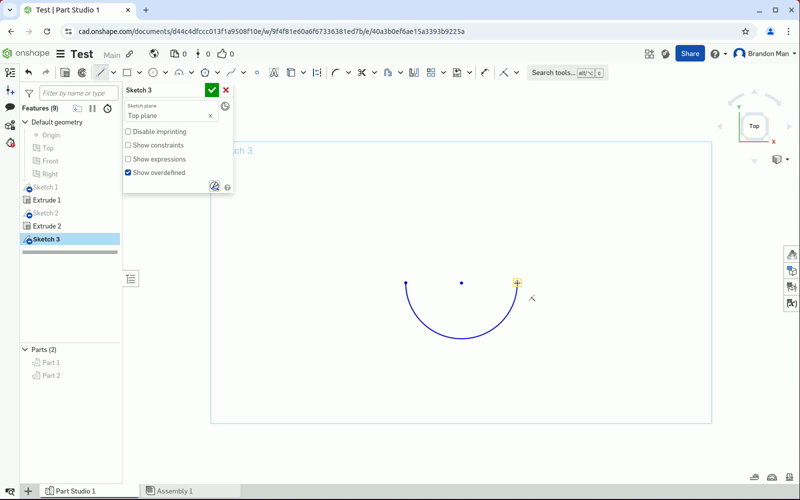
key_down(shift)
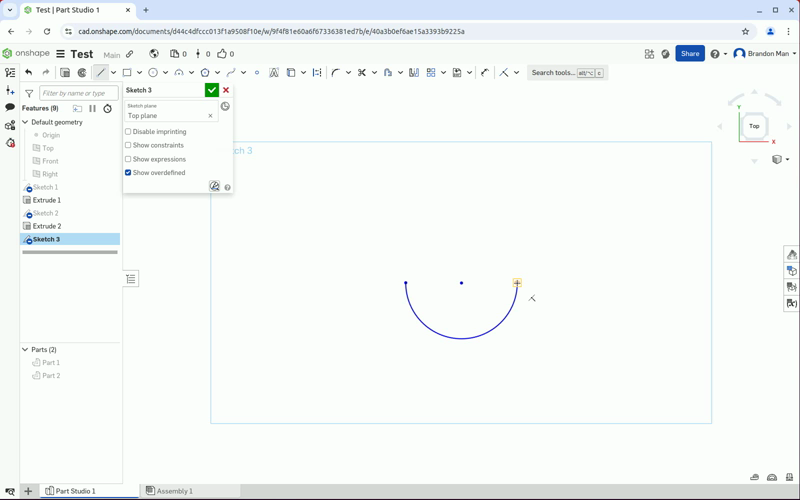
mouse_move(405, 282)
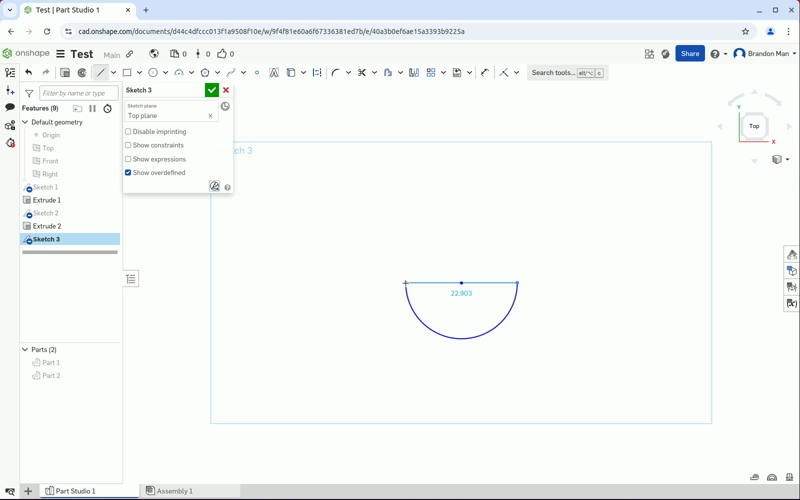
key_up(shift)
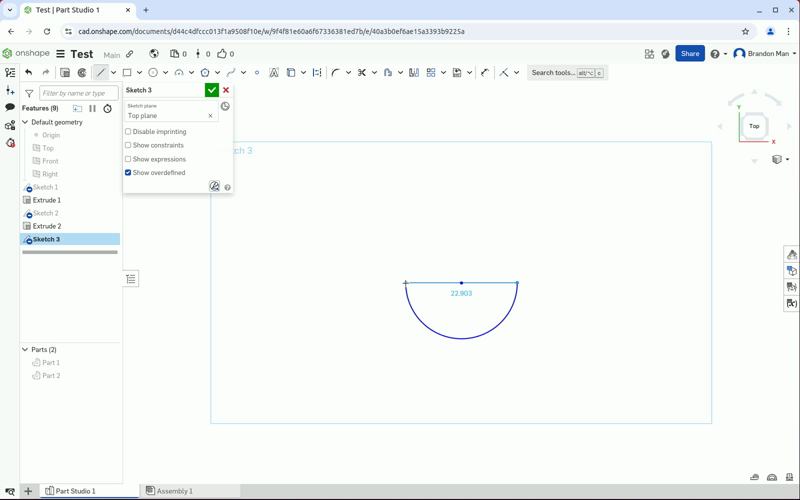
click(405, 282)
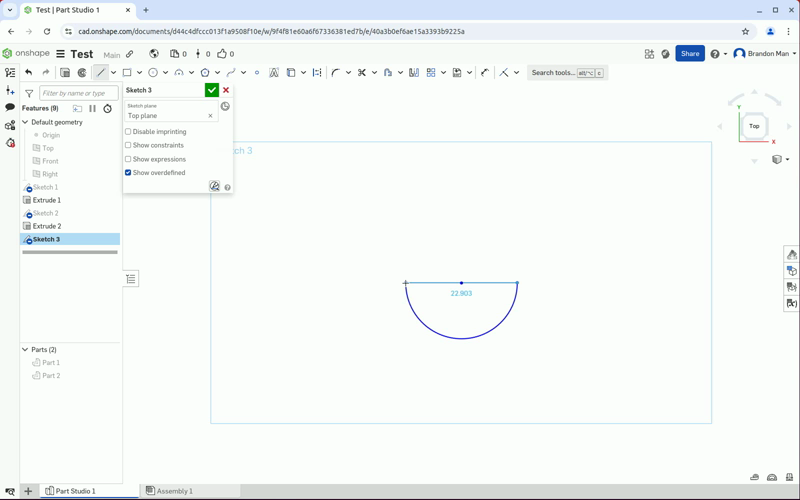
key(esc)
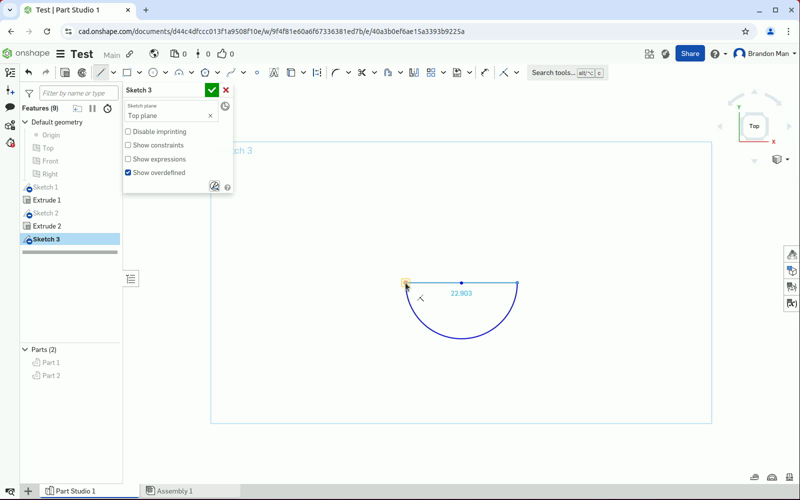
mouse_move(437, 314)
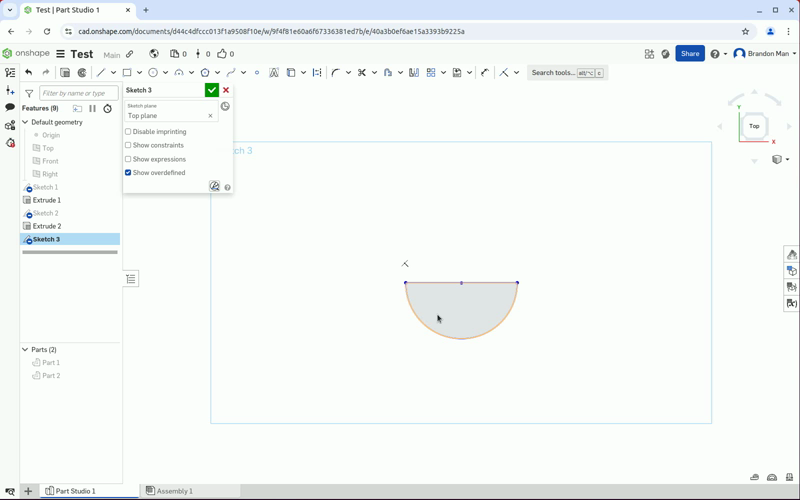
scroll(6)
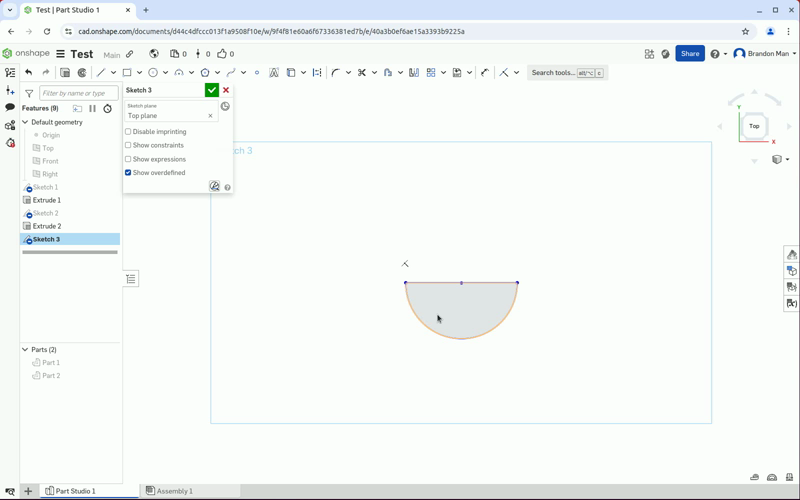
scroll(6)
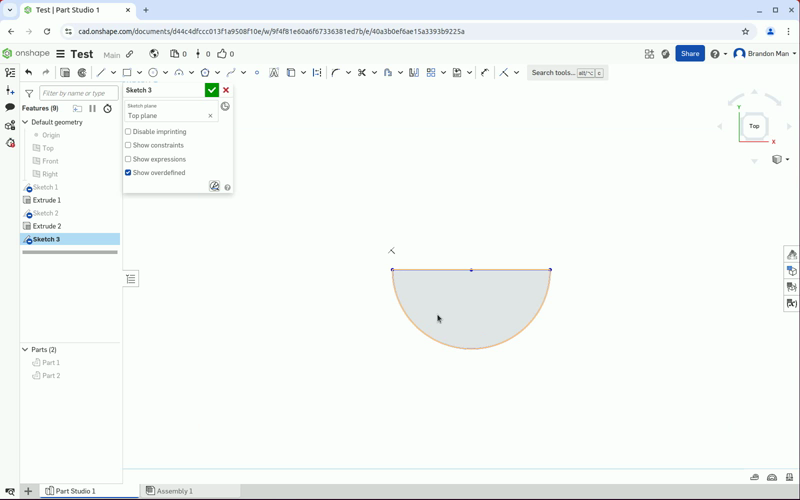
scroll(6)
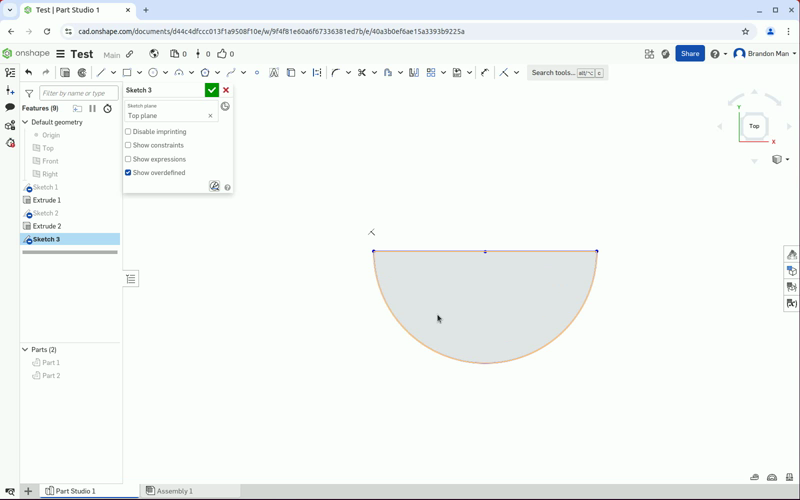
scroll(6)
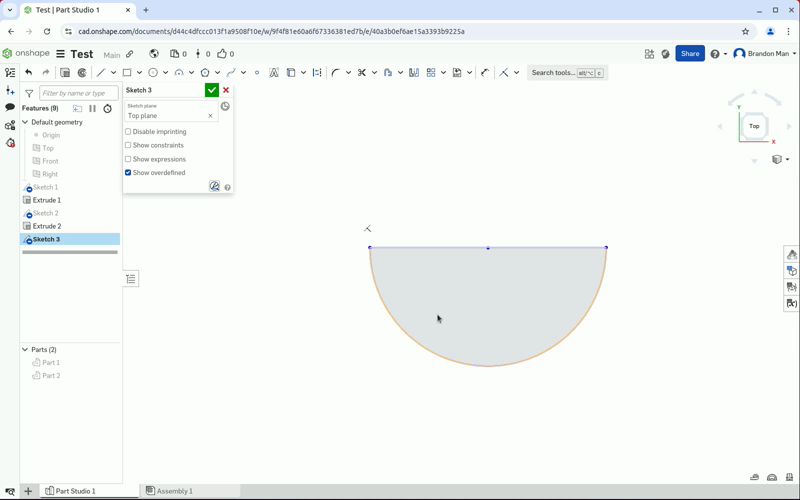
scroll(6)
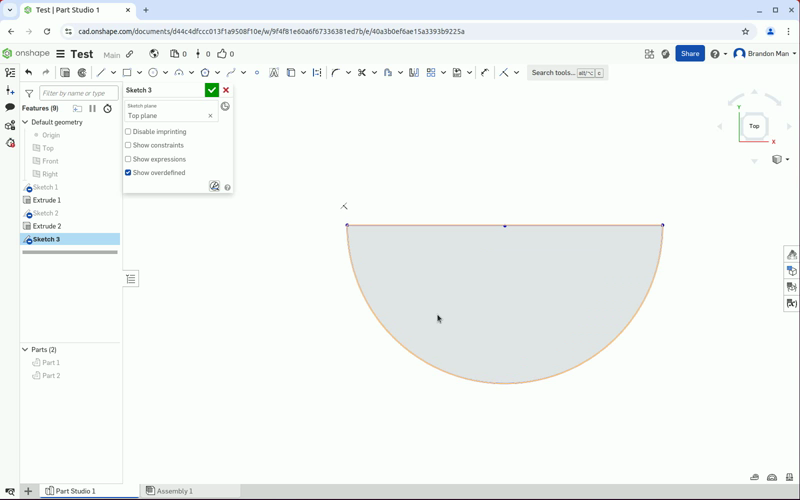
scroll(6)
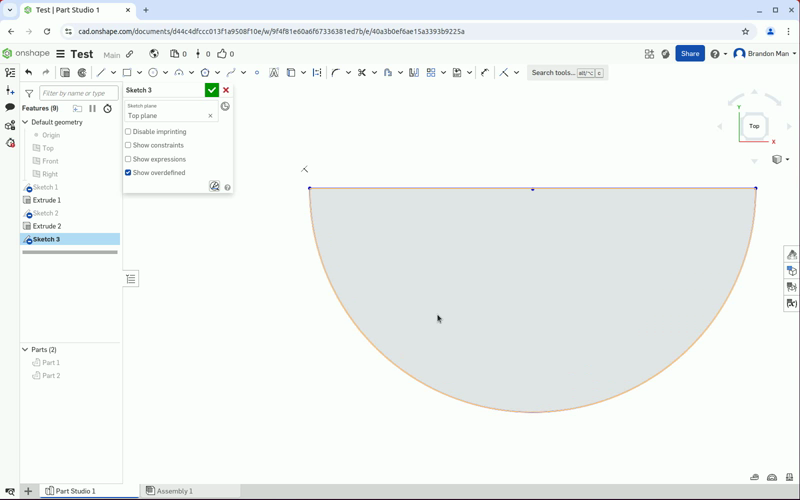
scroll(6)
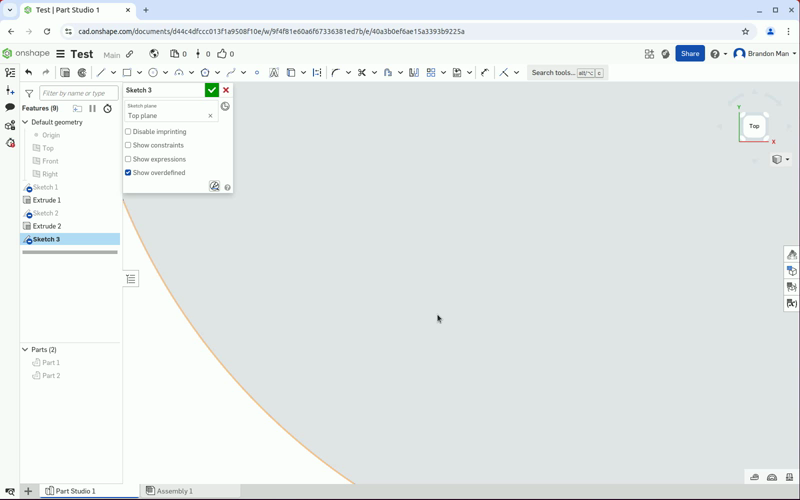
click(437, 314)
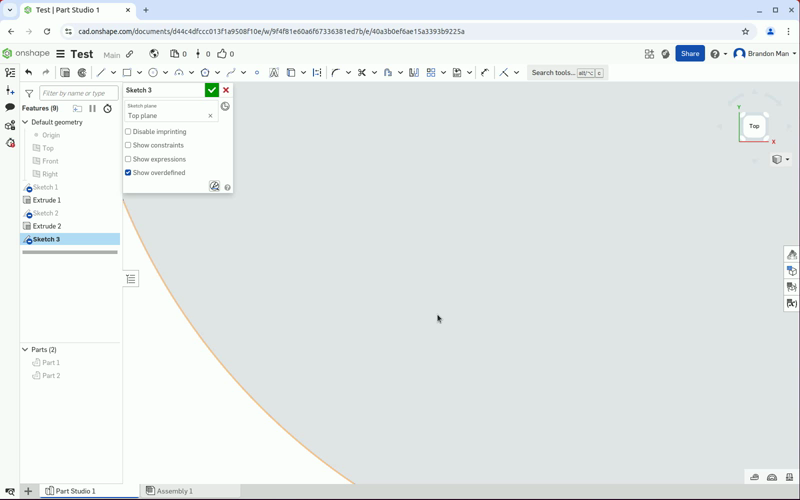
scroll(-6)
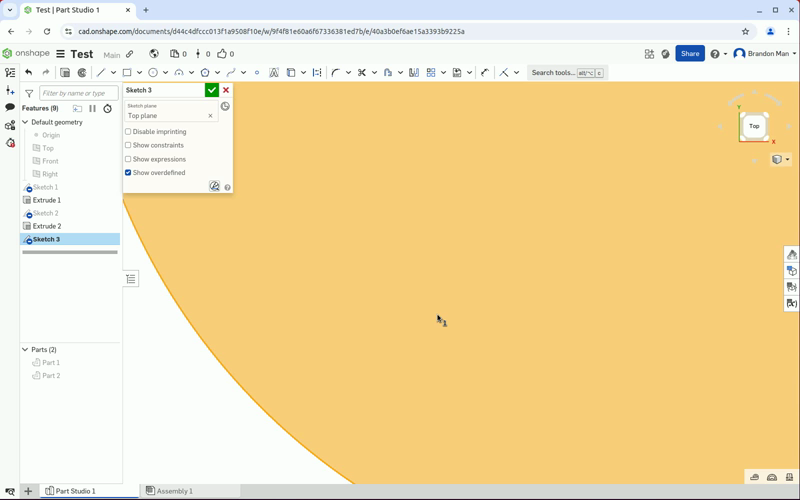
scroll(-6)
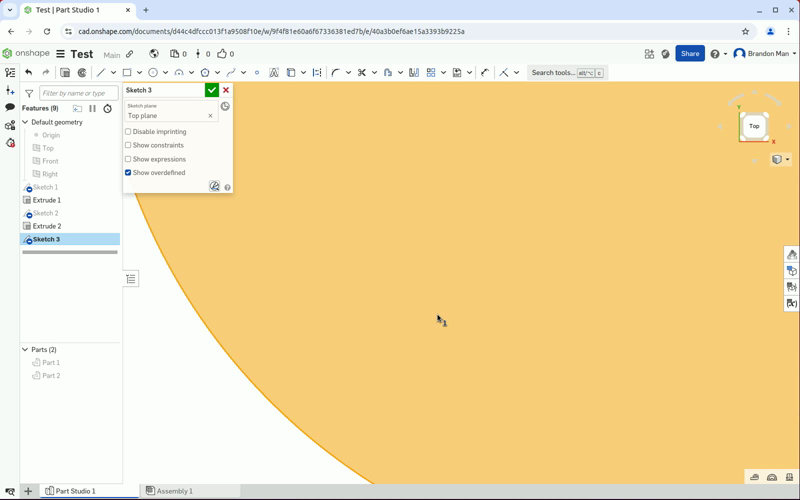
scroll(-6)
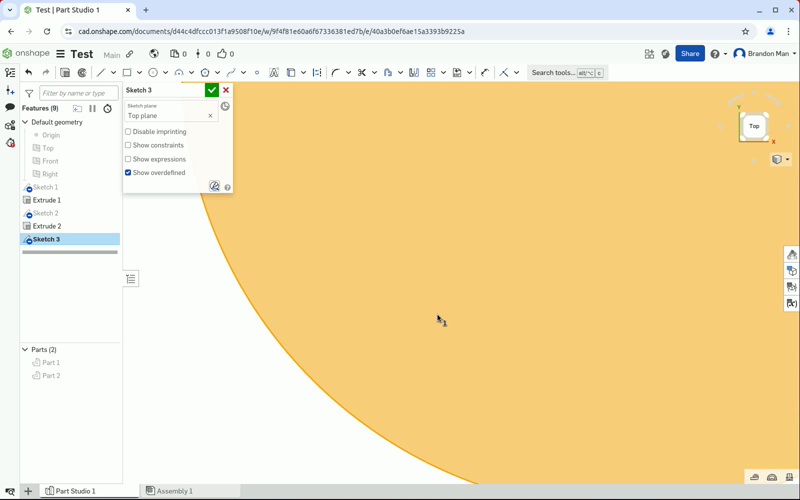
scroll(-6)
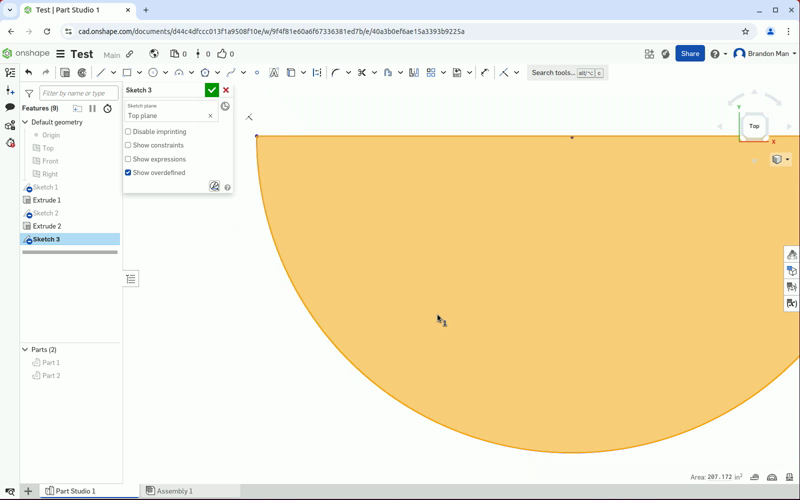
scroll(-6)
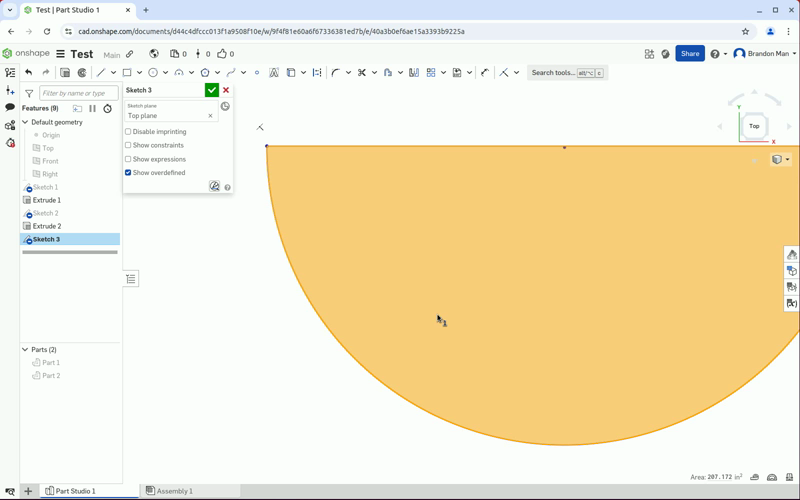
scroll(-6)
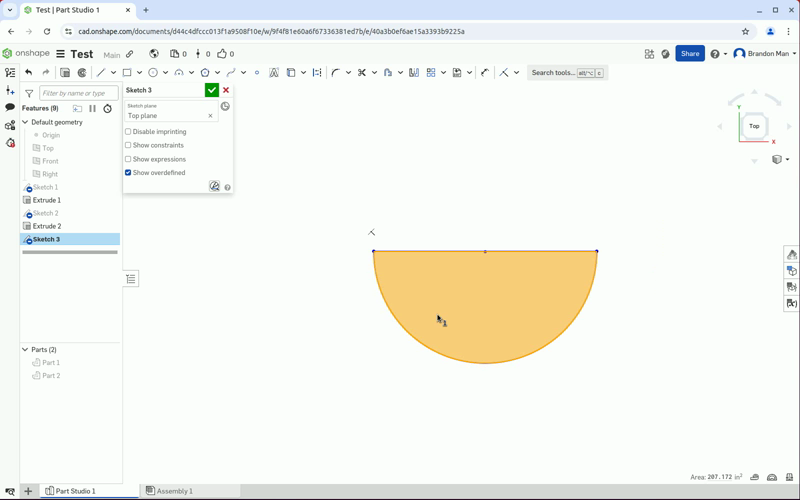
scroll(-6)
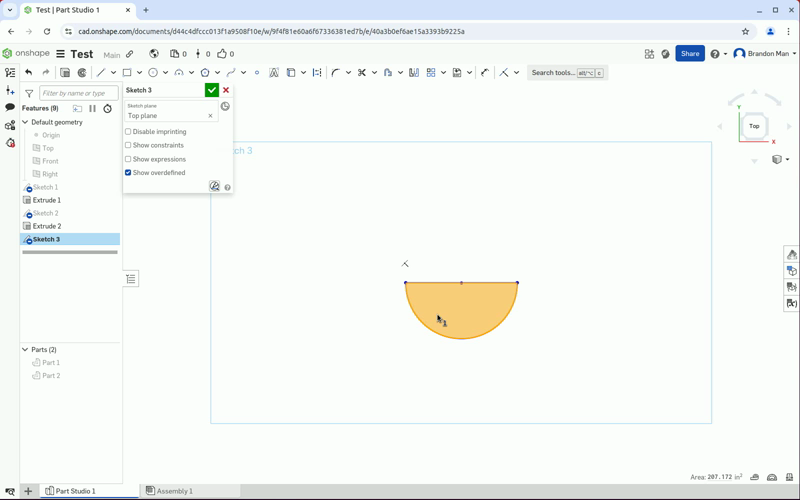
mouse_move(73, 352)
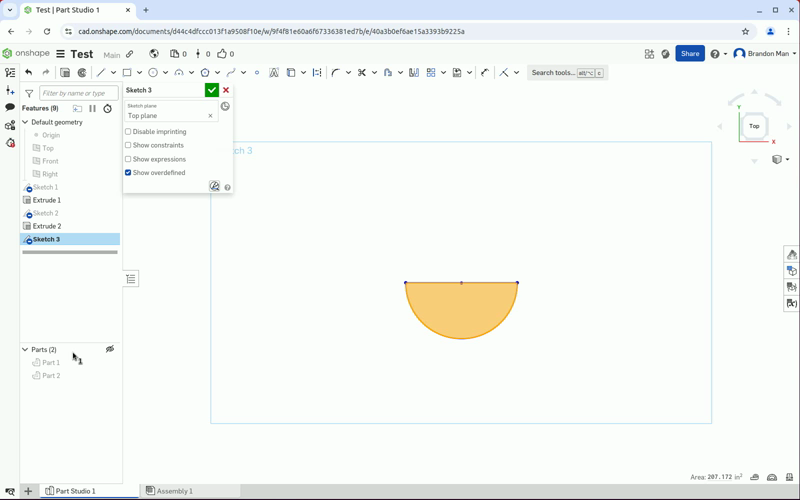
key(shift+y)
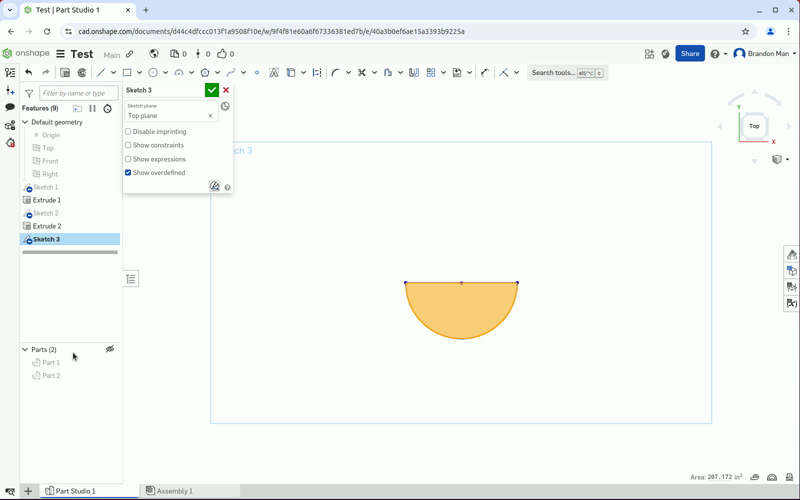
key(shift+e)
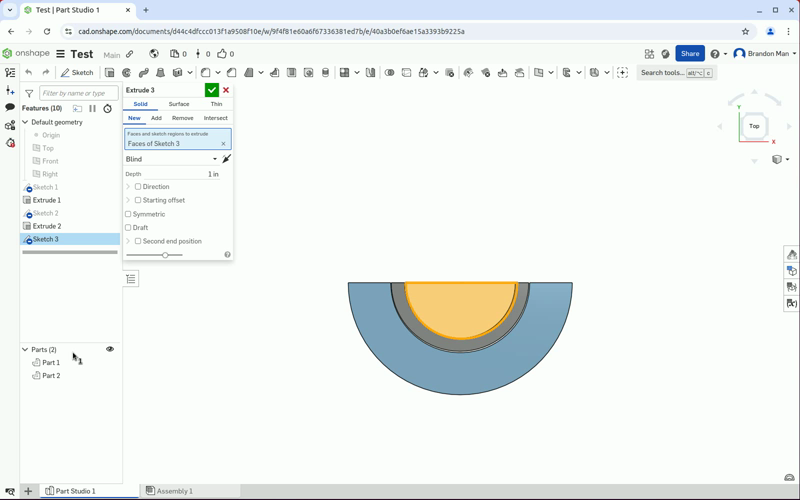
mouse_move(143, 106)
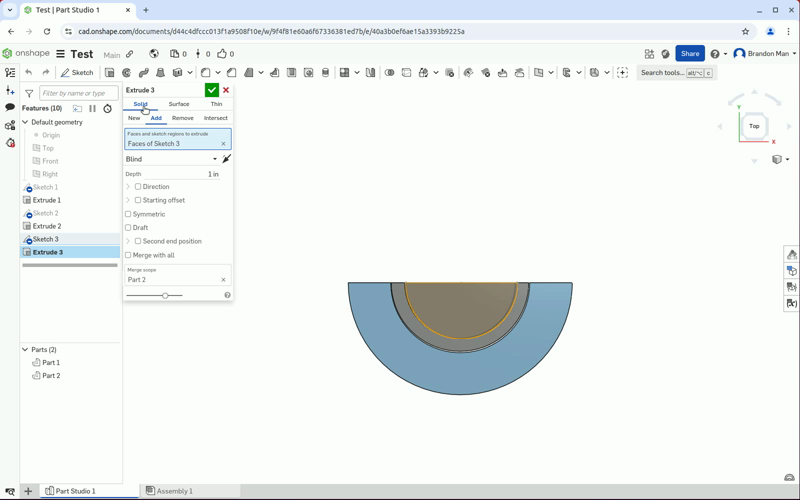
click(143, 106)
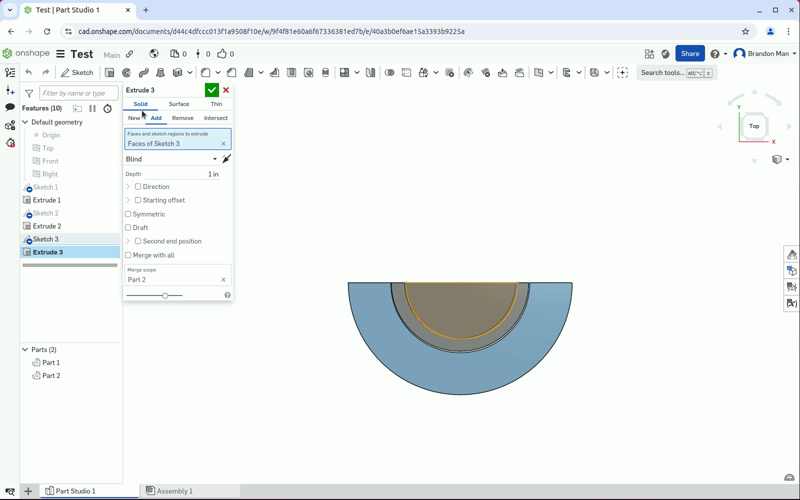
mouse_move(137, 120)
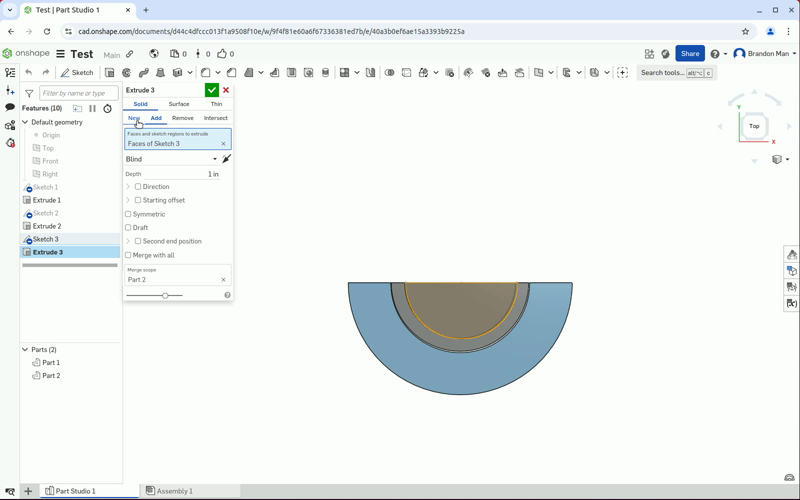
click(137, 120)
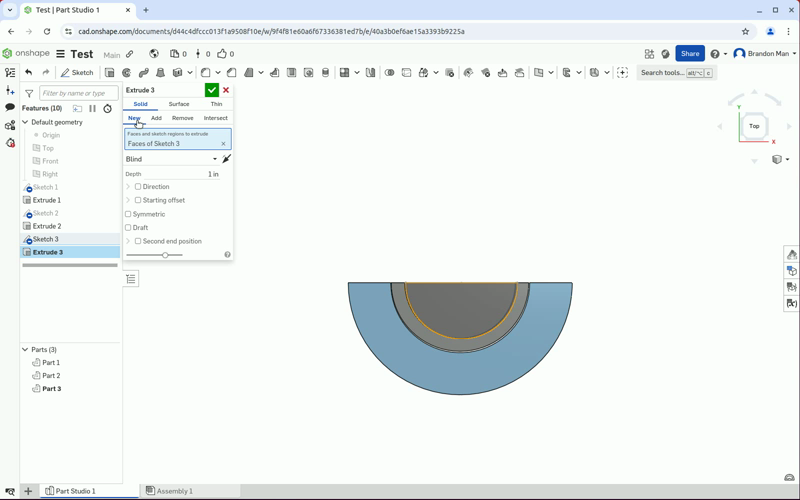
key(tab, 4)
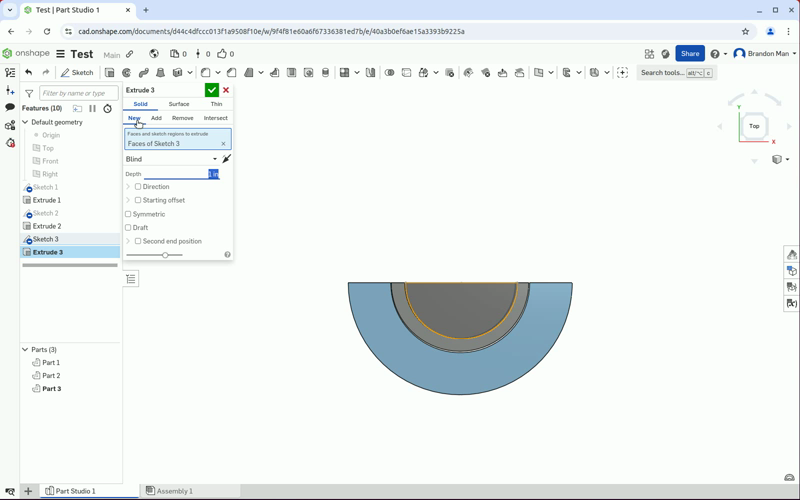
text(-2.407)
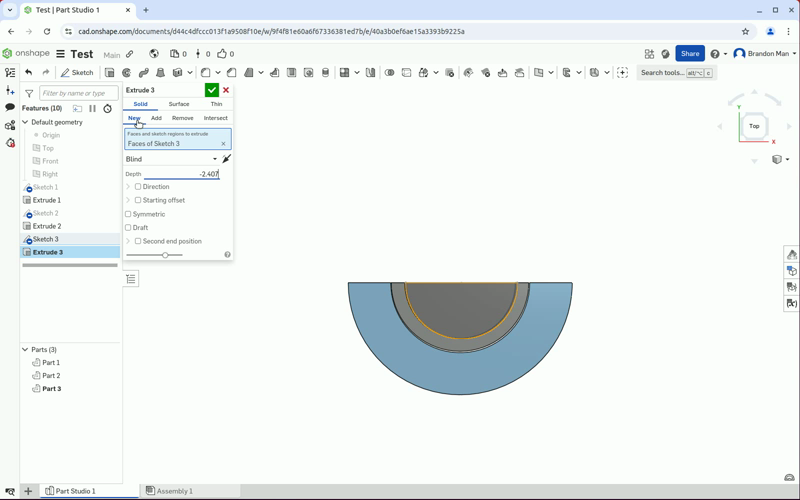
key(enter)
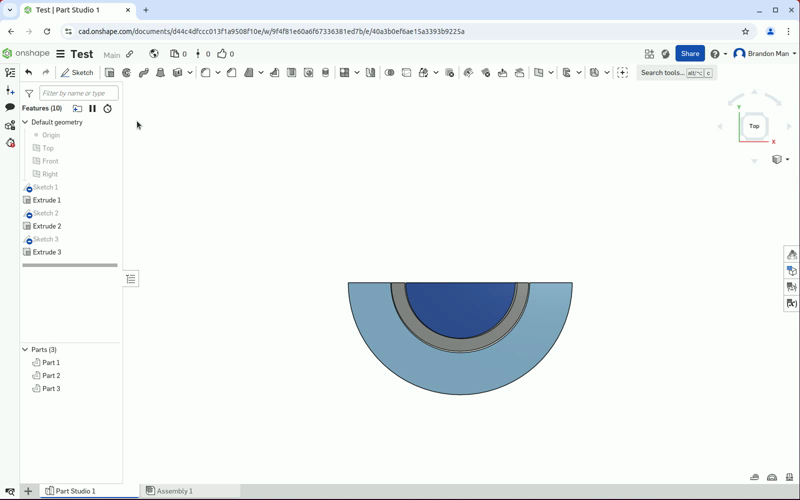
key(shift+h)
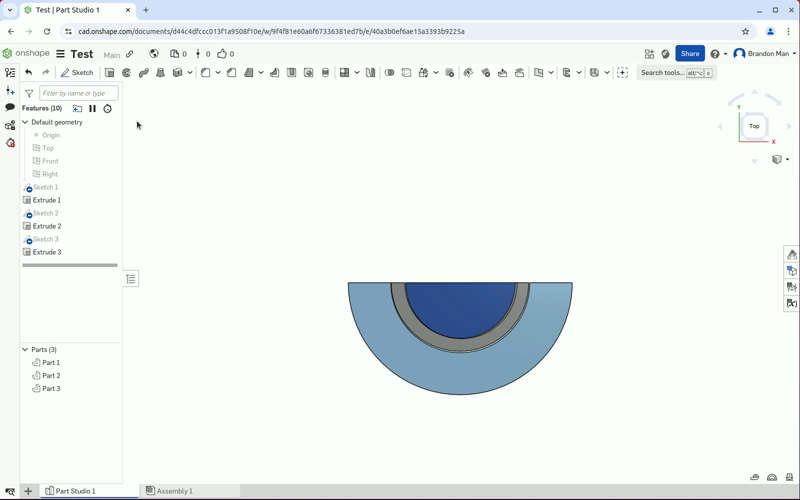
key(shift+h)
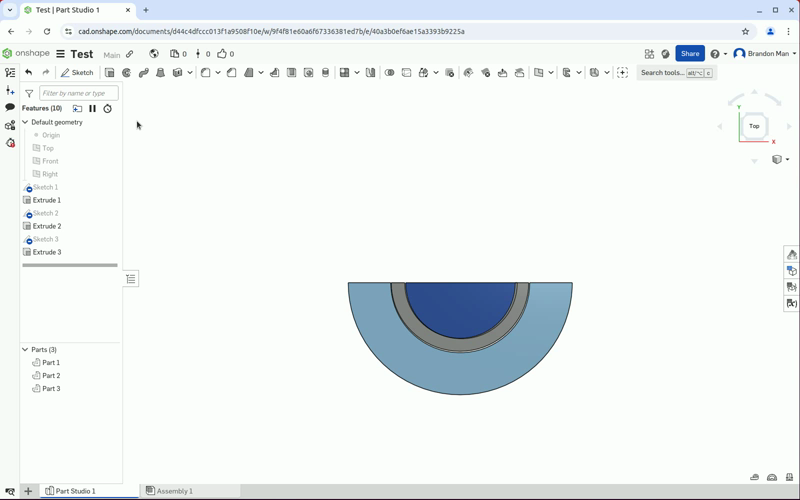
mouse_move(73, 189)
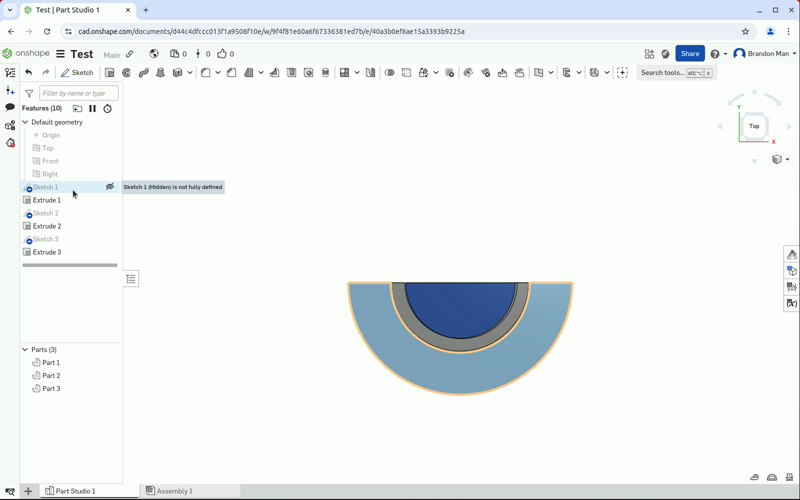
click(73, 189)
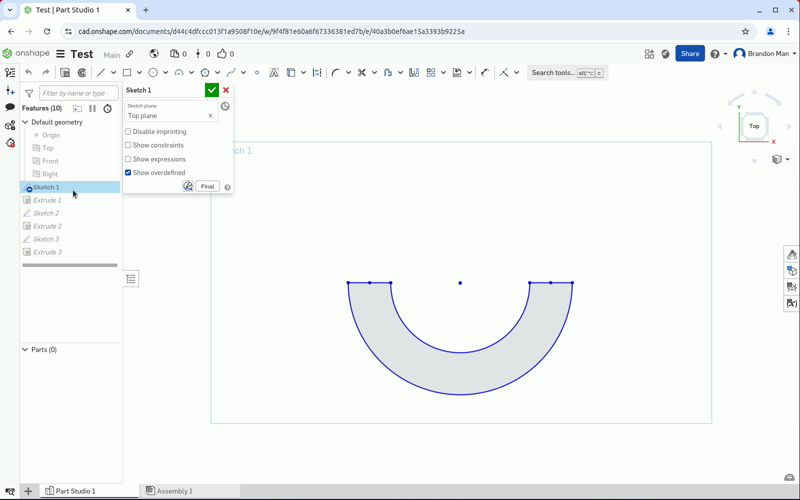
mouse_move(229, 92)
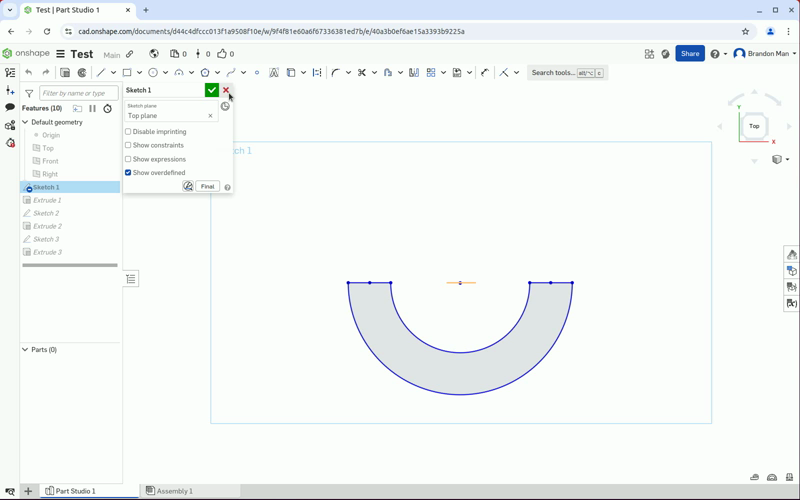
click(229, 92)
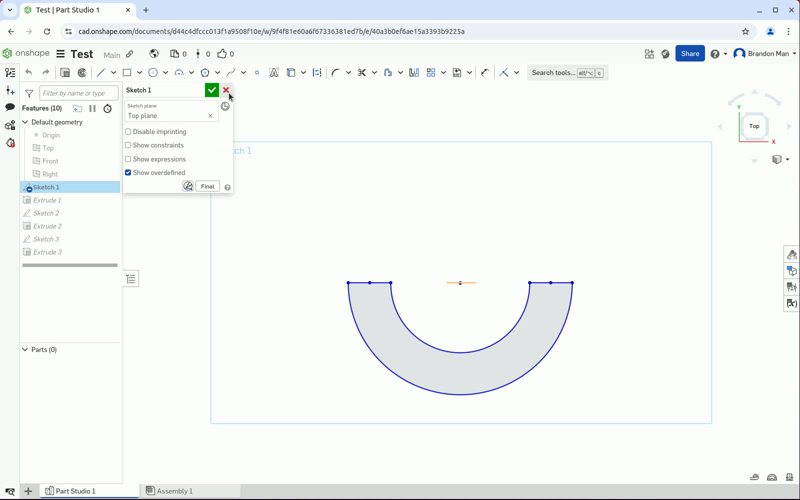
key(shift+s)
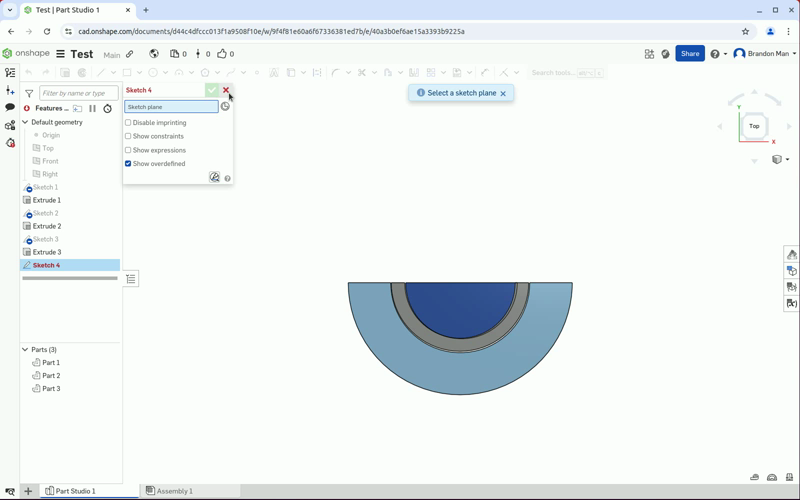
mouse_move(73, 150)
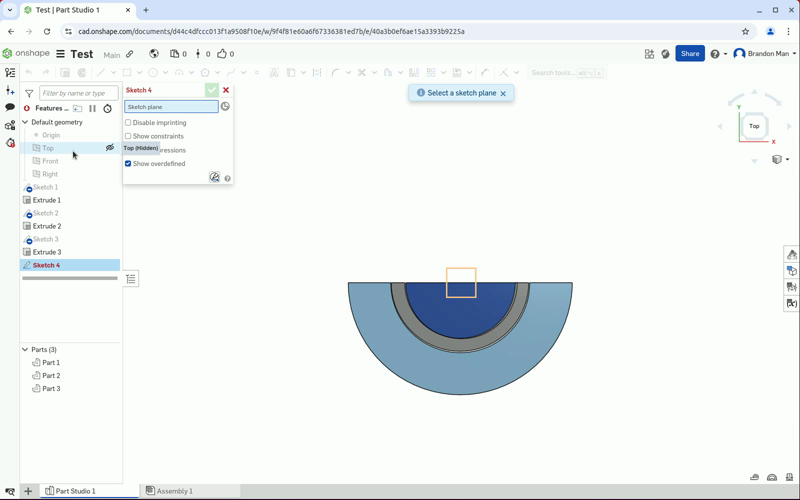
click(73, 150)
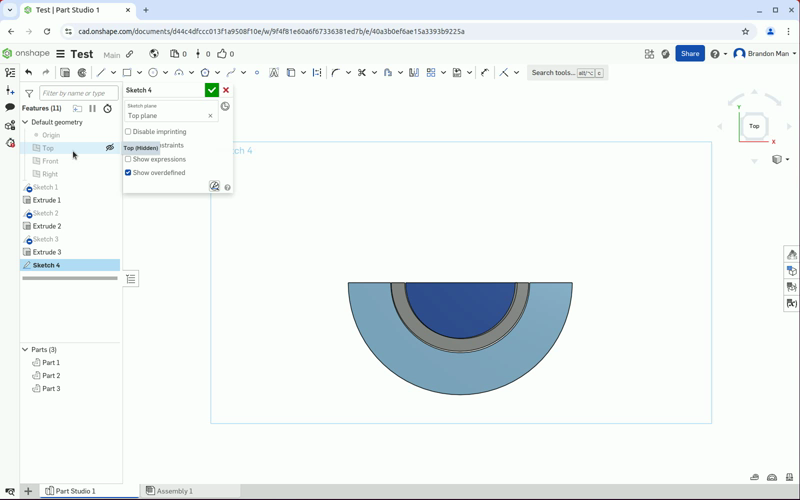
mouse_move(73, 352)
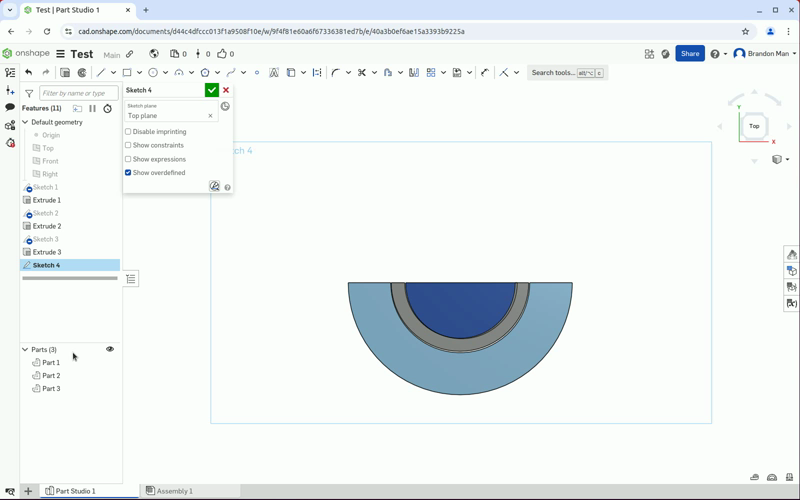
key(y)
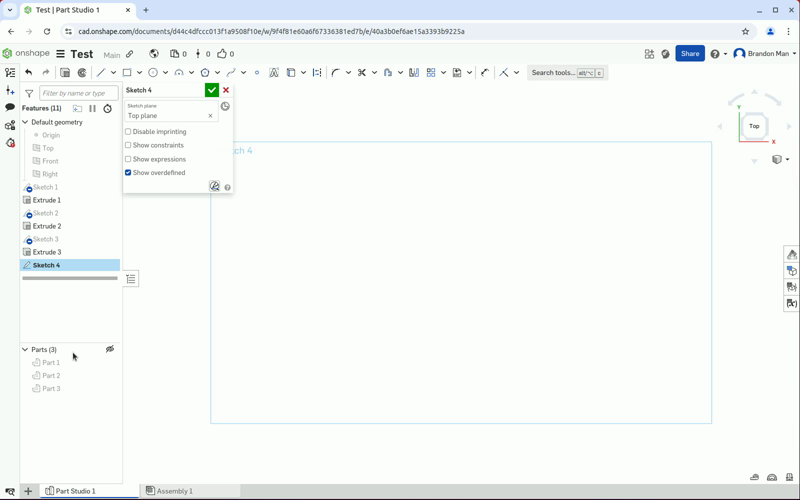
key(a)
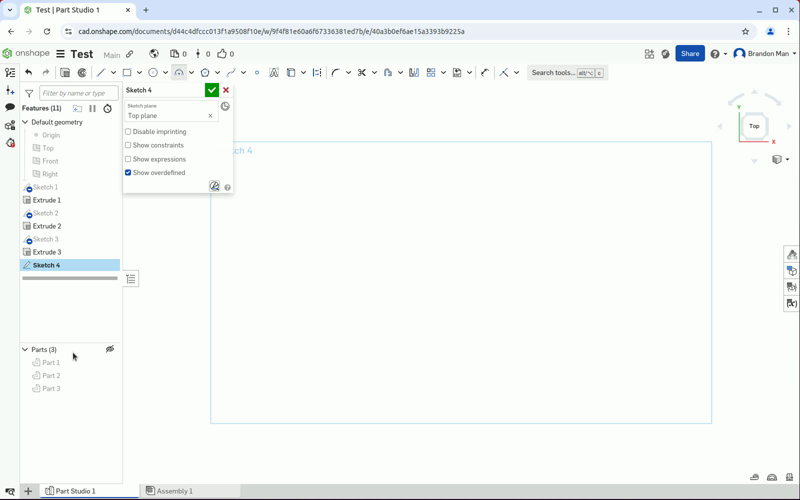
key_down(shift)
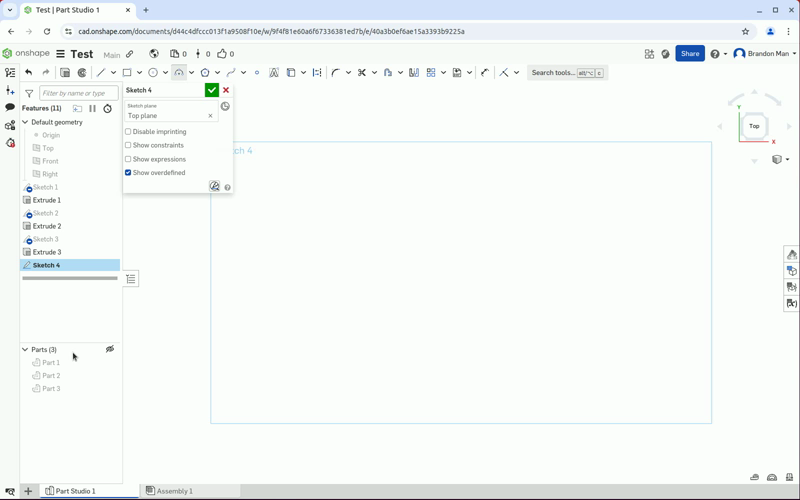
mouse_move(391, 282)
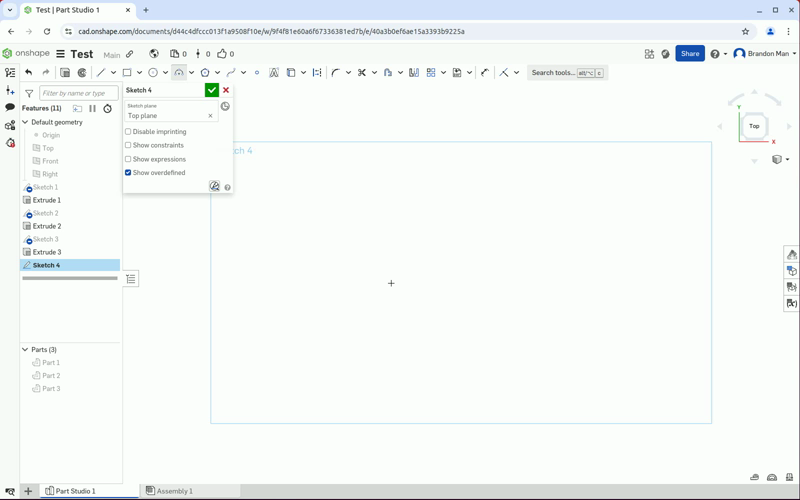
click(391, 282)
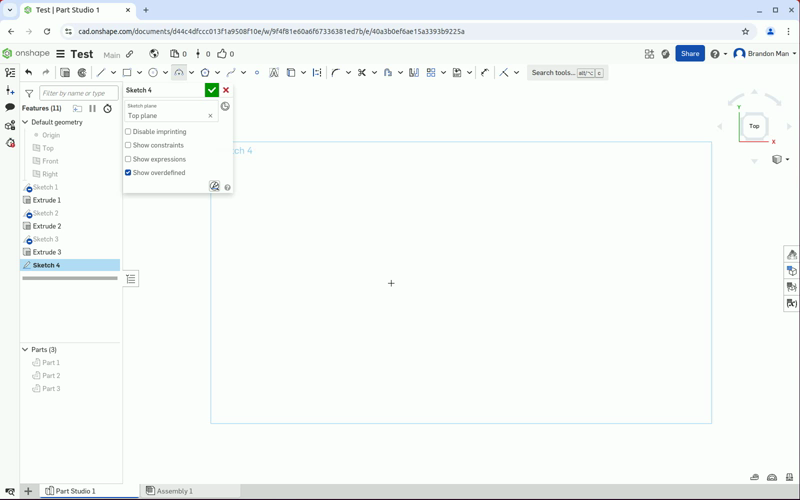
key_up(shift)
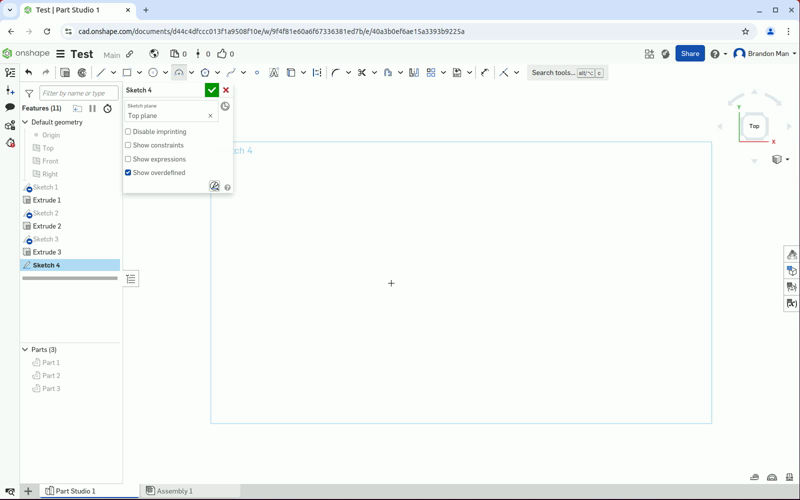
key_down(shift)
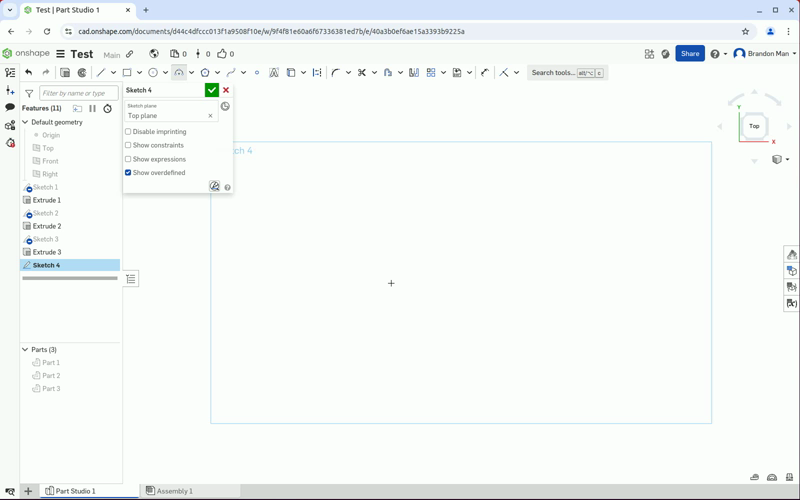
mouse_move(528, 282)
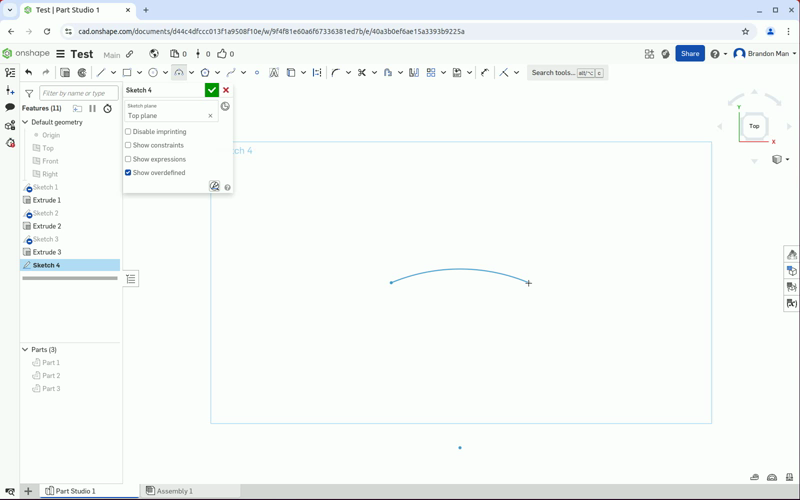
click(528, 282)
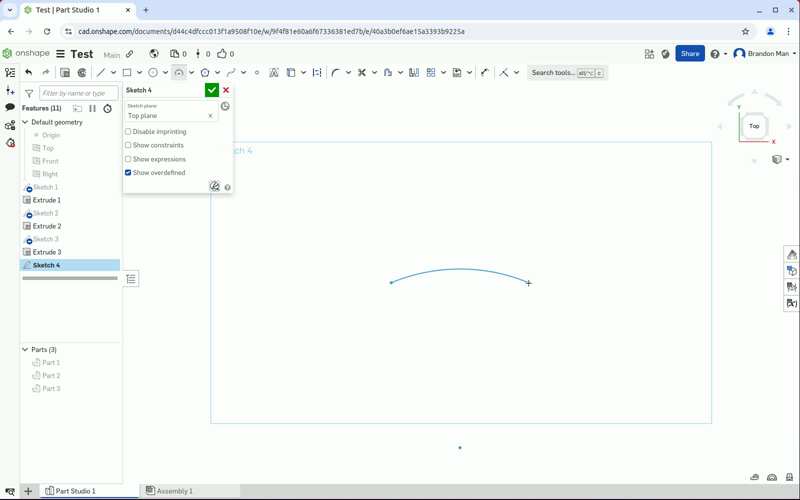
mouse_move(460, 351)
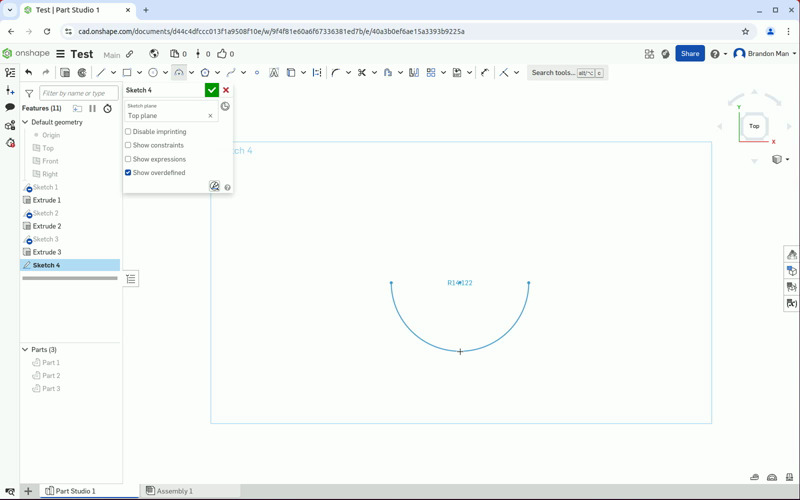
click(460, 351)
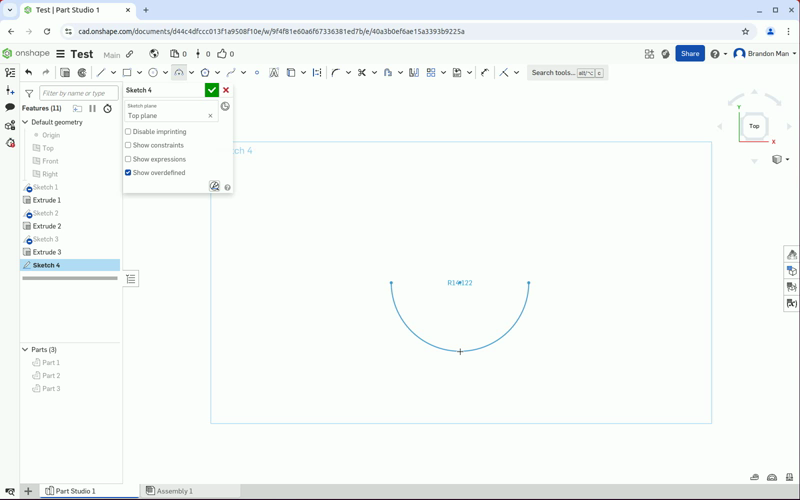
key_up(shift)
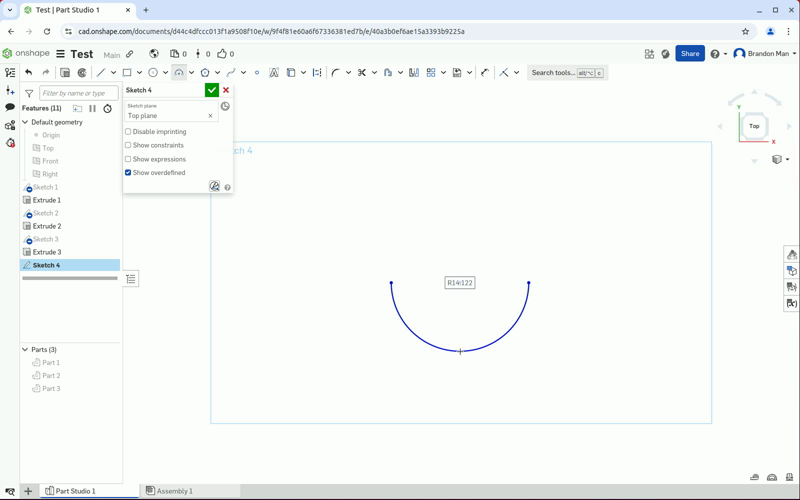
key(esc)
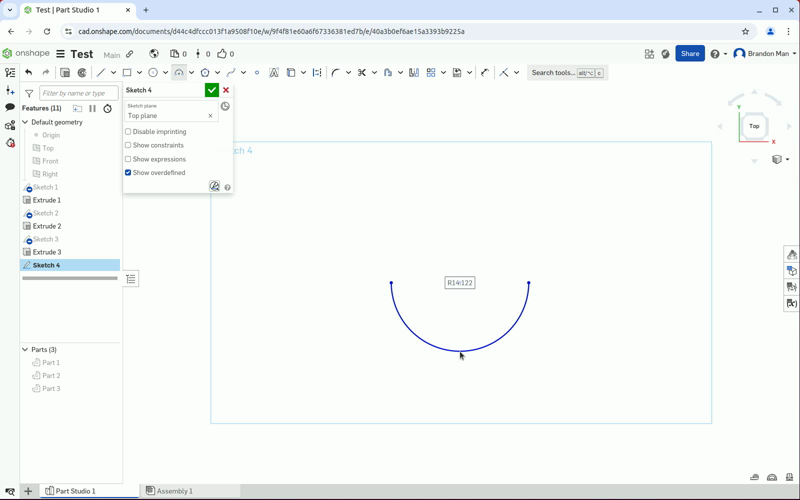
key(l)
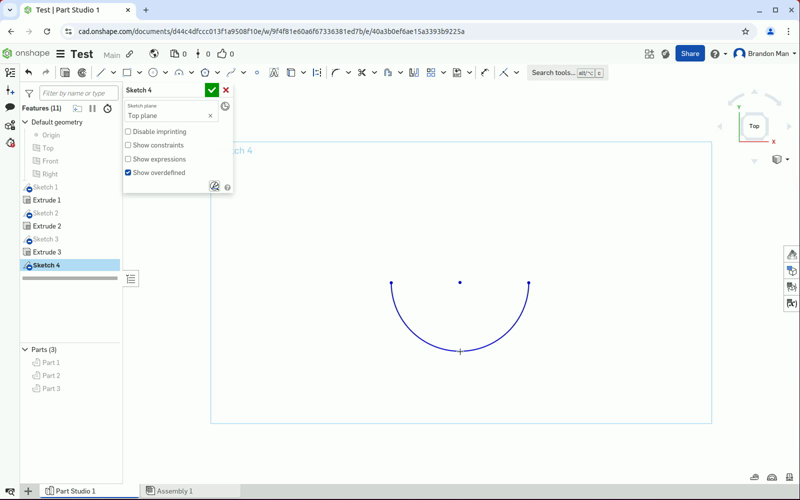
mouse_move(528, 282)
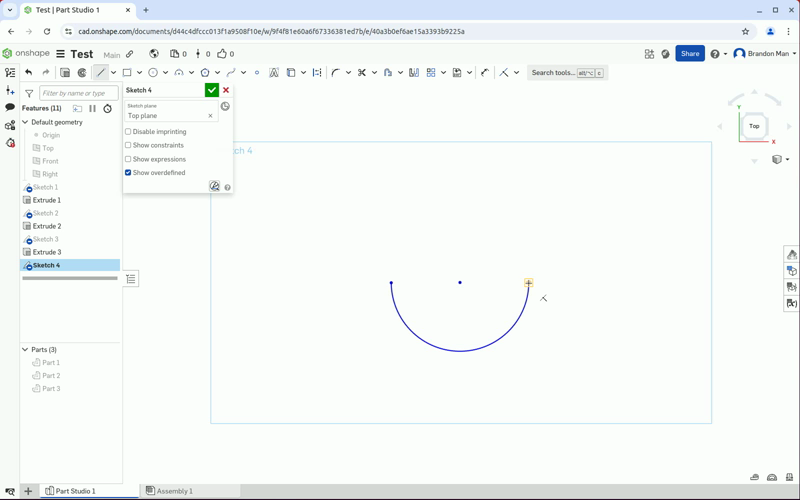
click(528, 282)
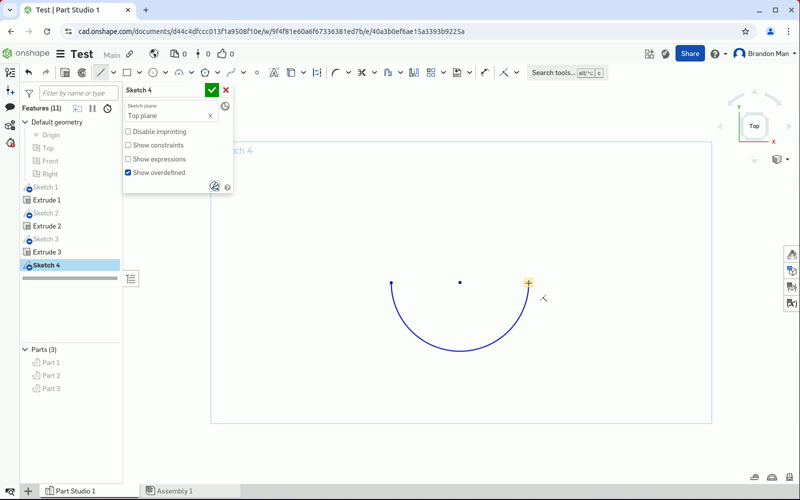
key_down(shift)
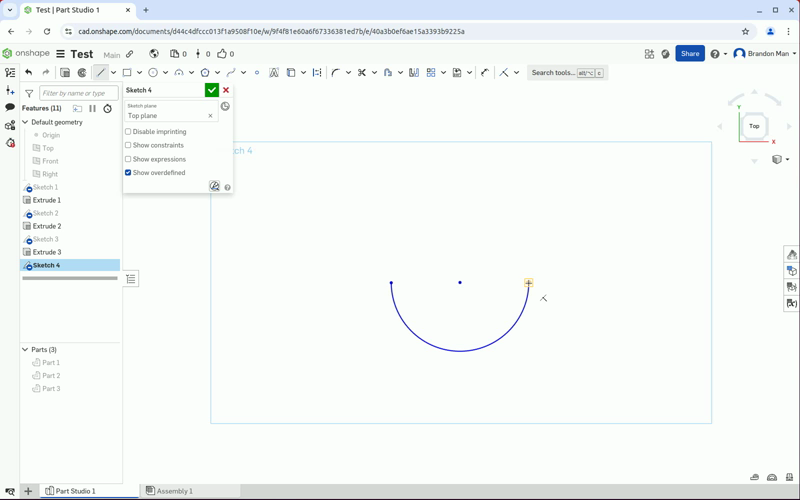
mouse_move(558, 282)
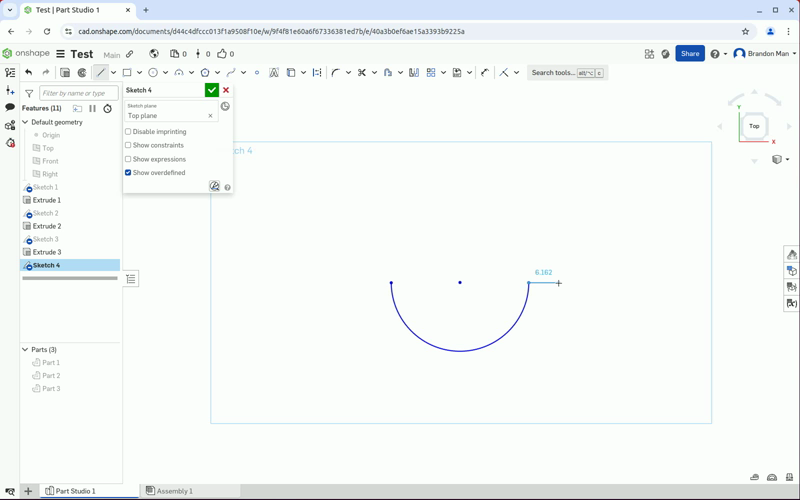
mouse_move(515, 282)
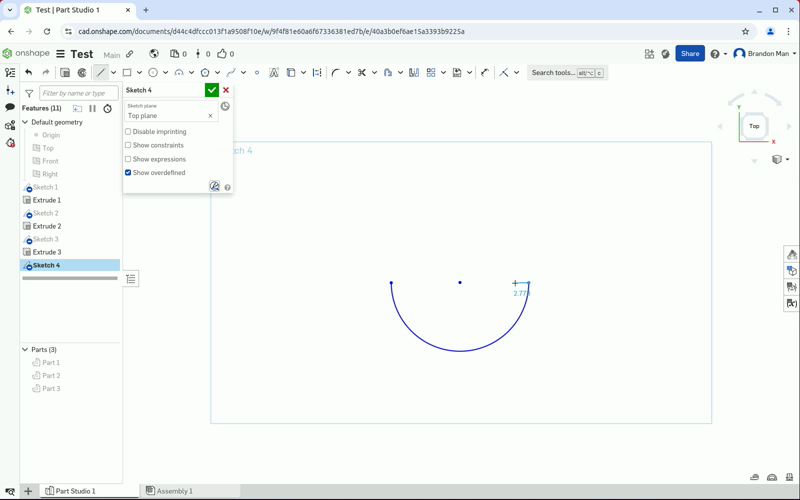
click(515, 282)
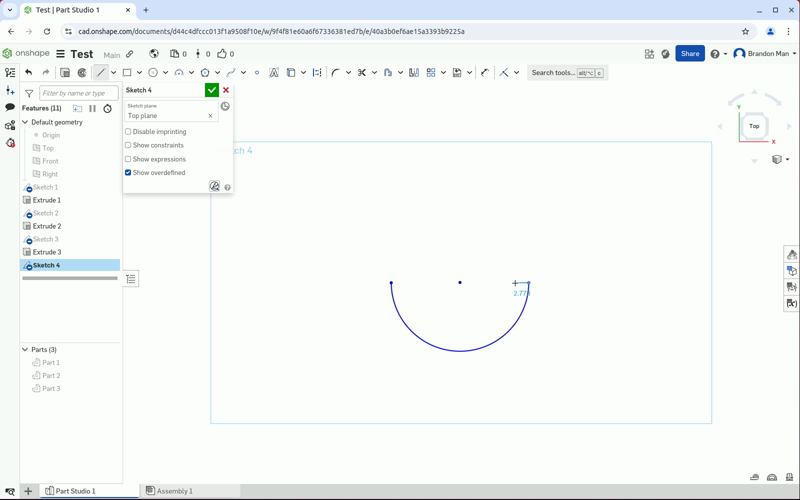
key_up(shift)
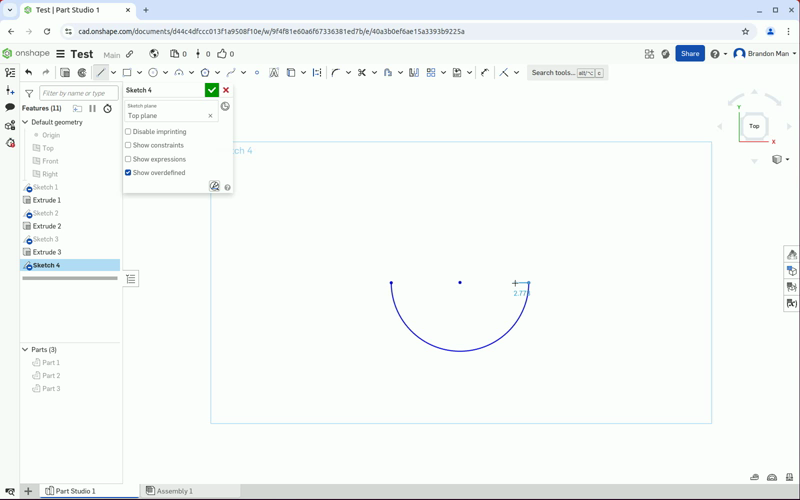
key(esc)
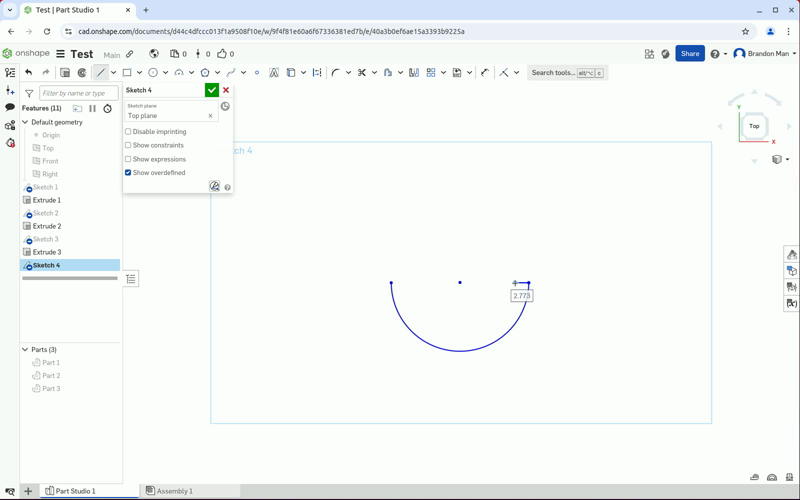
key(a)
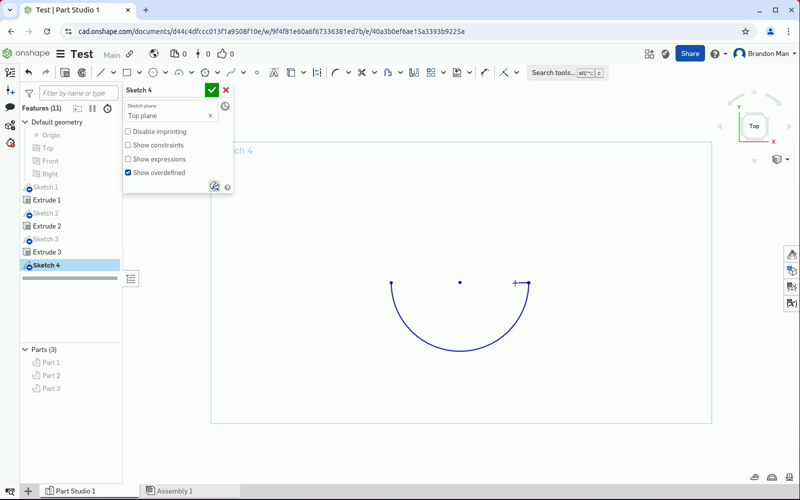
mouse_move(515, 282)
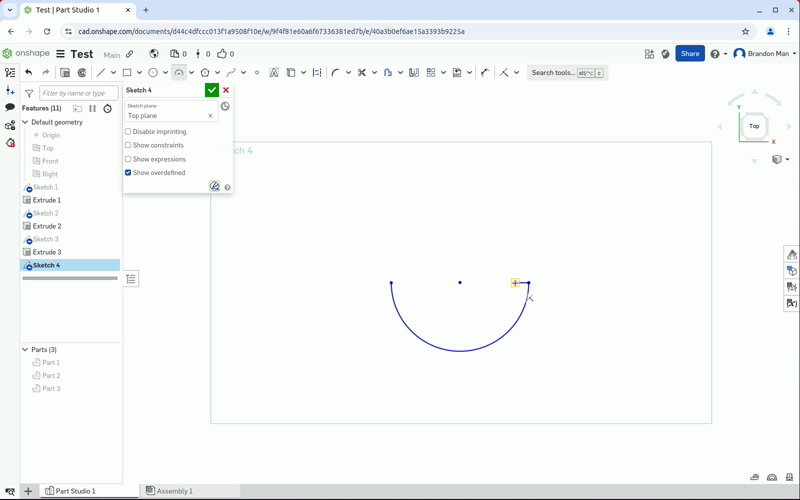
click(515, 282)
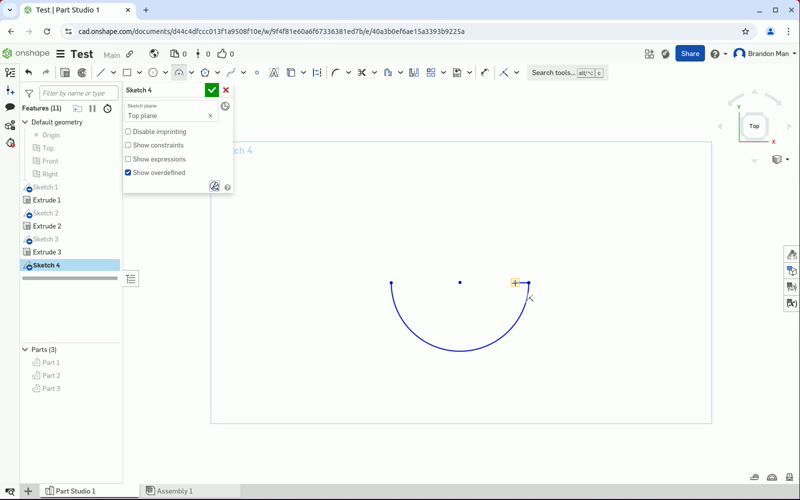
key_down(shift)
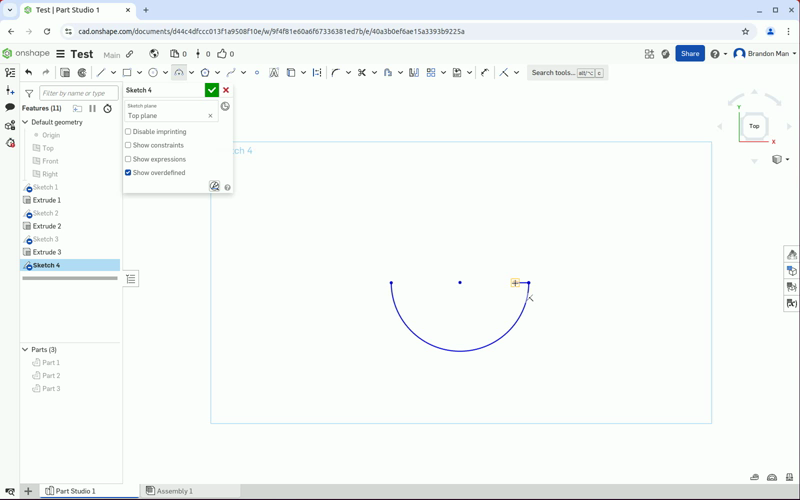
mouse_move(404, 282)
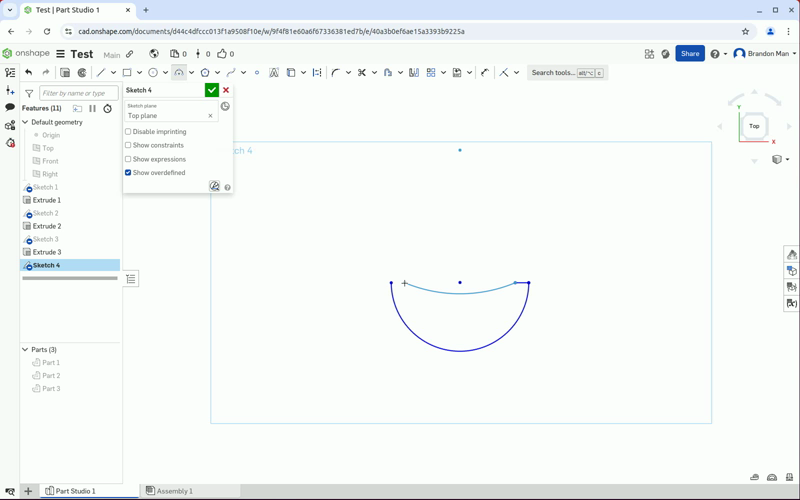
click(404, 282)
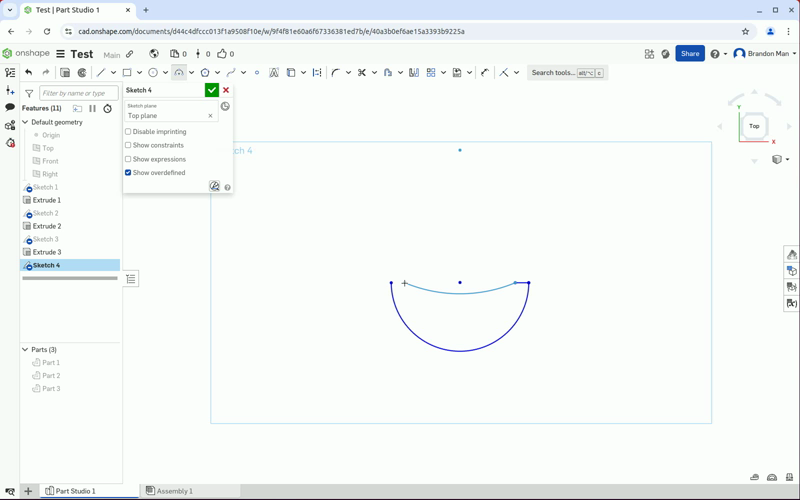
mouse_move(460, 338)
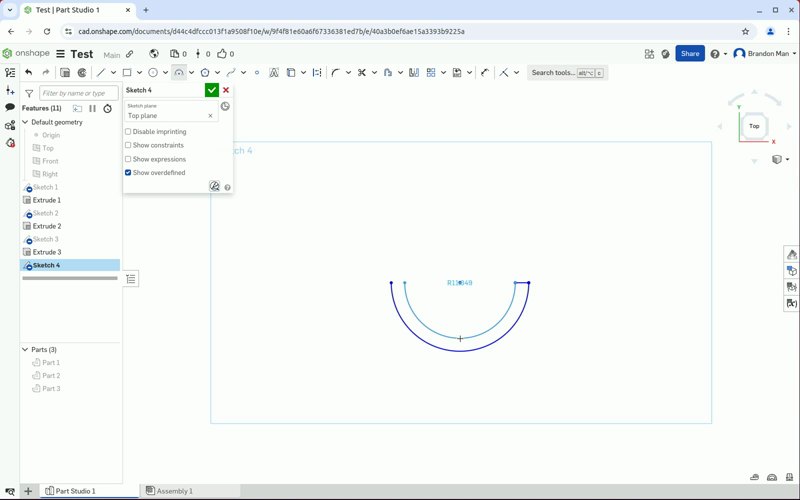
click(460, 338)
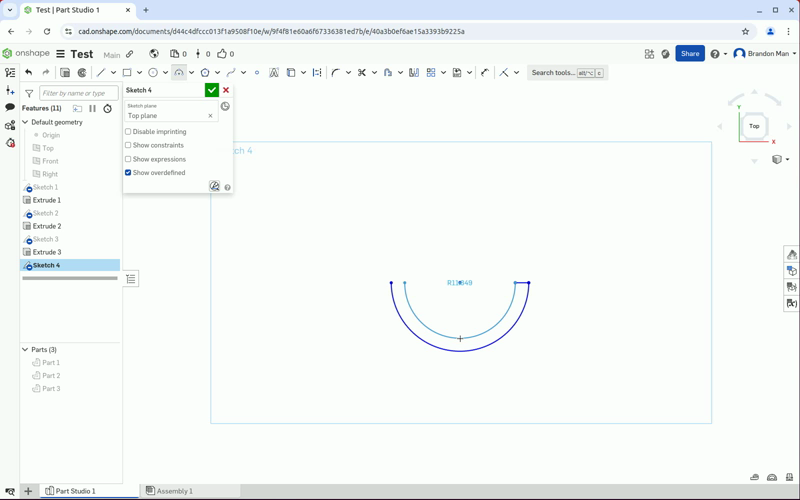
key_up(shift)
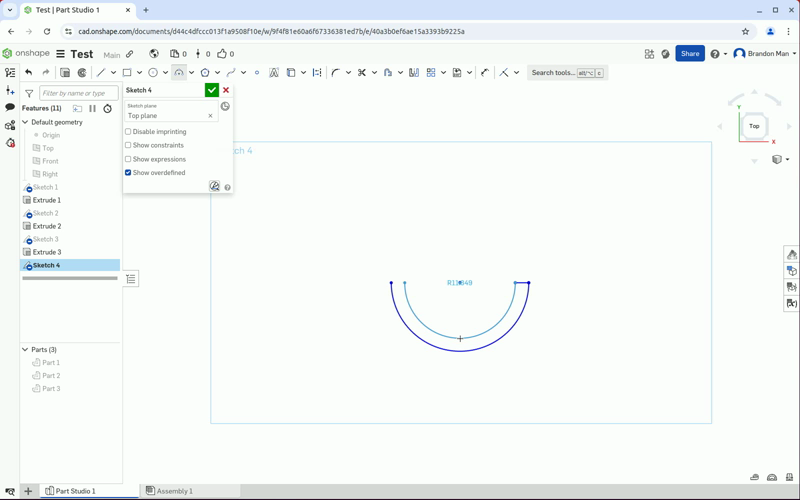
key(esc)
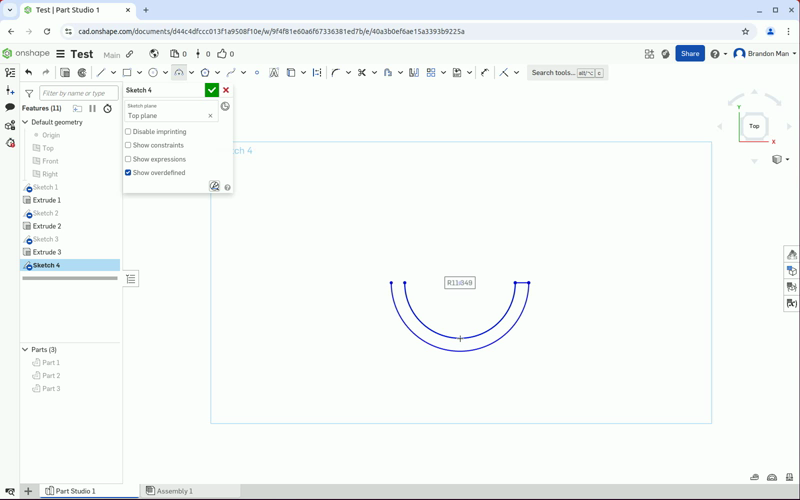
key(l)
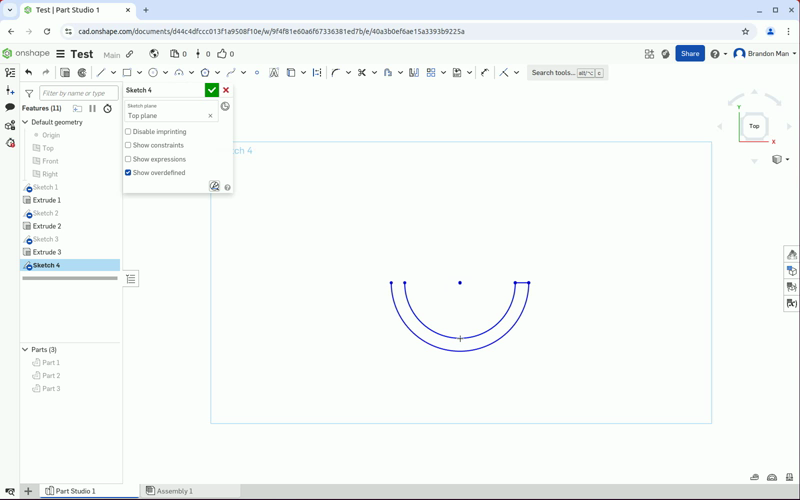
mouse_move(404, 282)
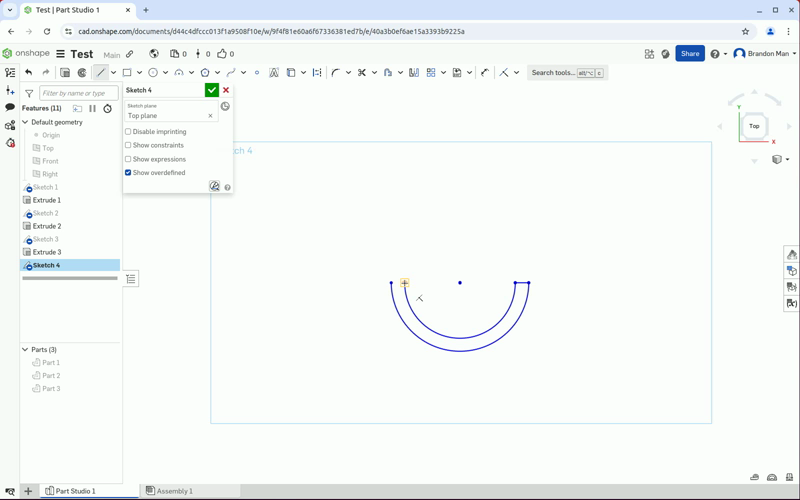
click(404, 282)
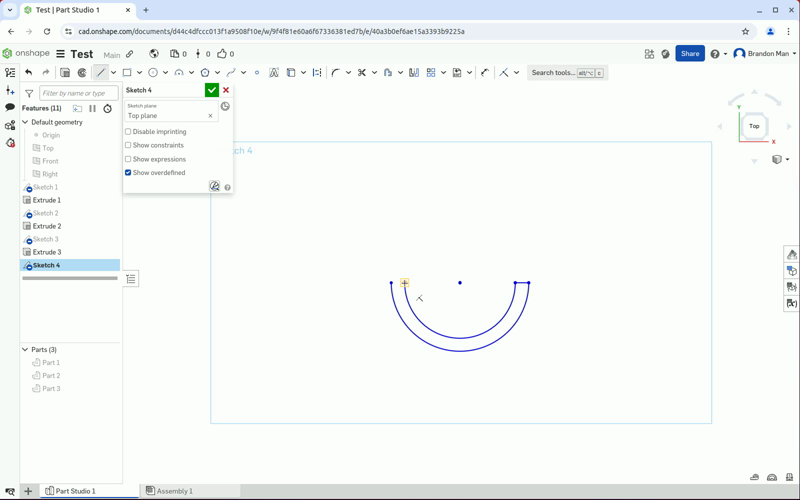
mouse_move(434, 282)
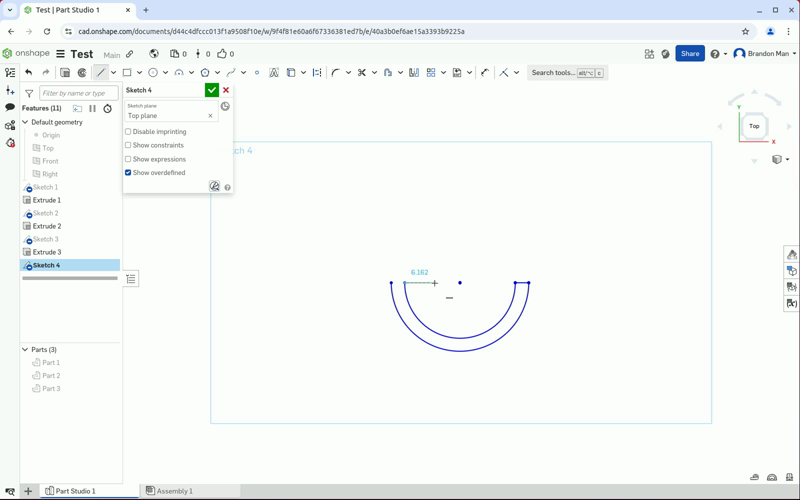
key_down(shift)
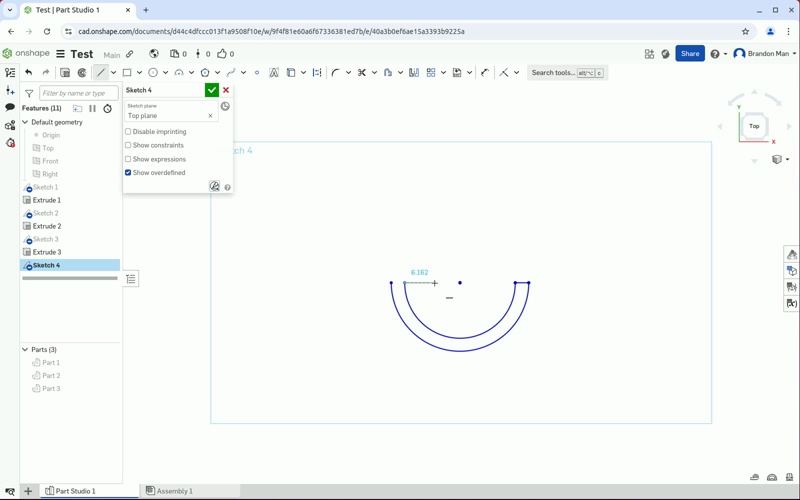
mouse_move(391, 282)
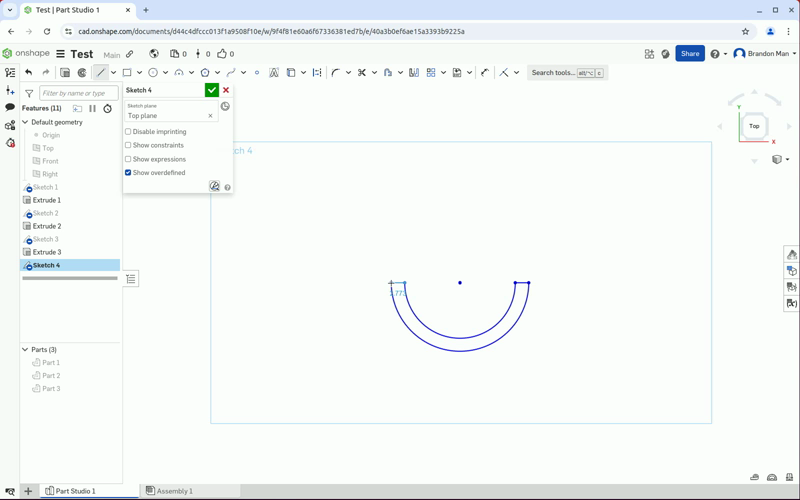
key_up(shift)
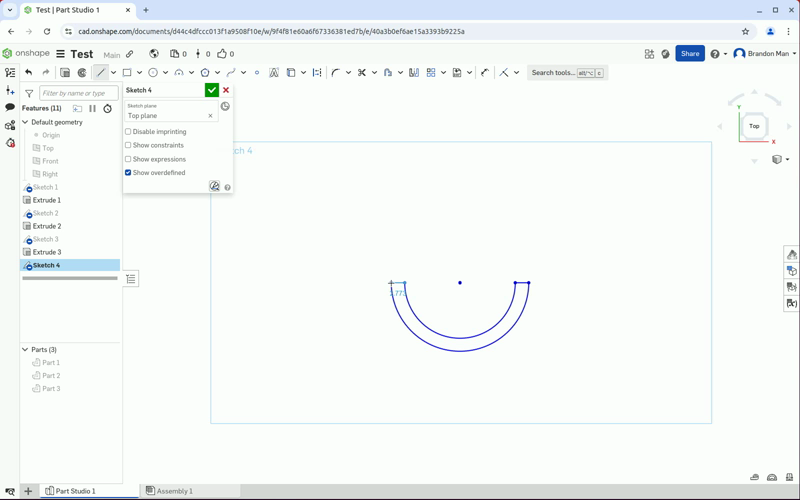
click(391, 282)
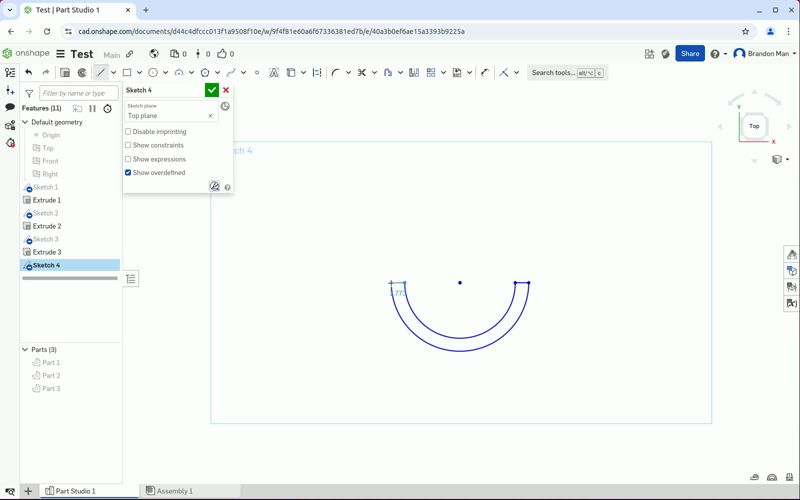
key(esc)
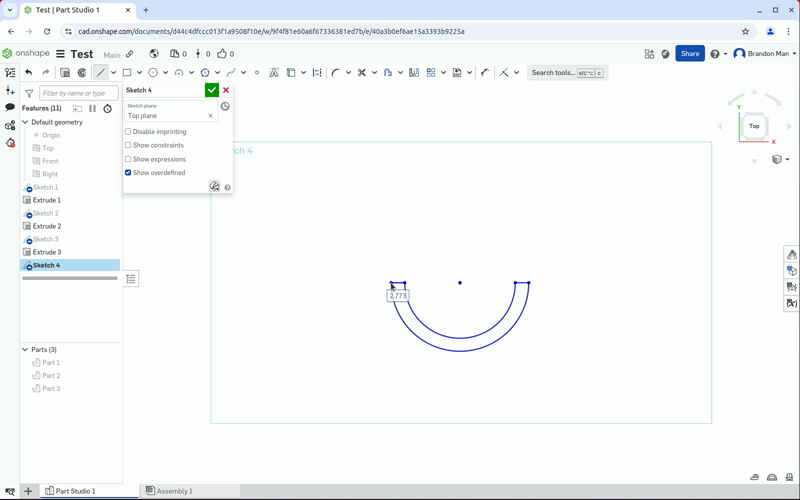
mouse_move(450, 307)
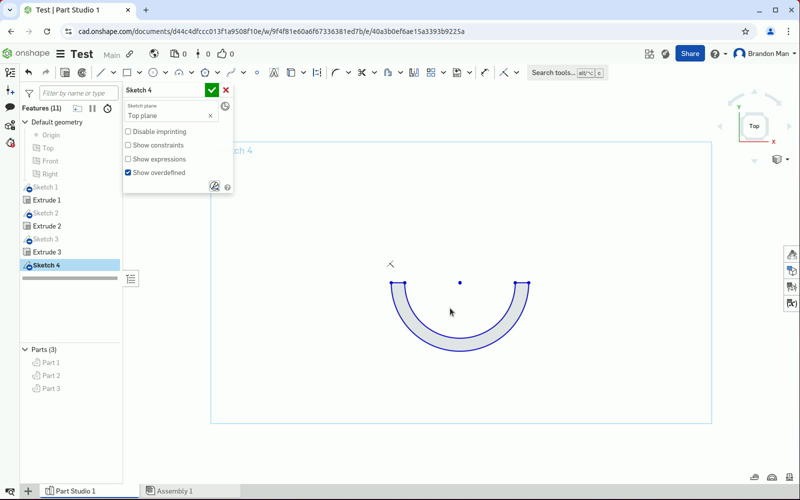
scroll(6)
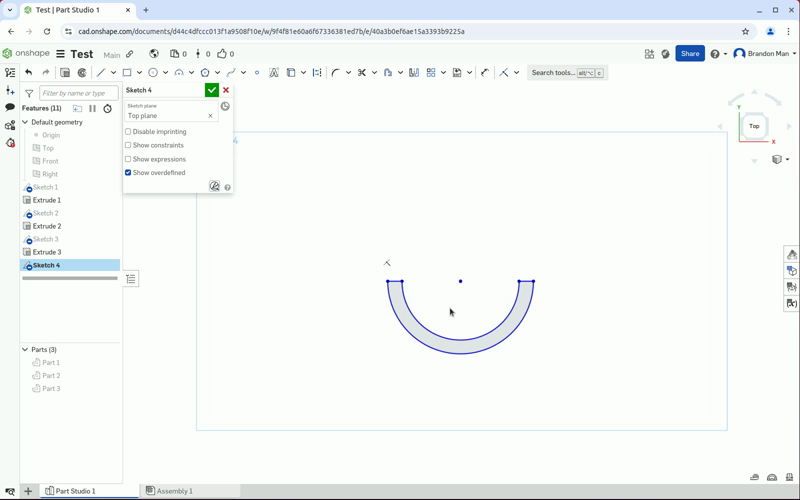
scroll(6)
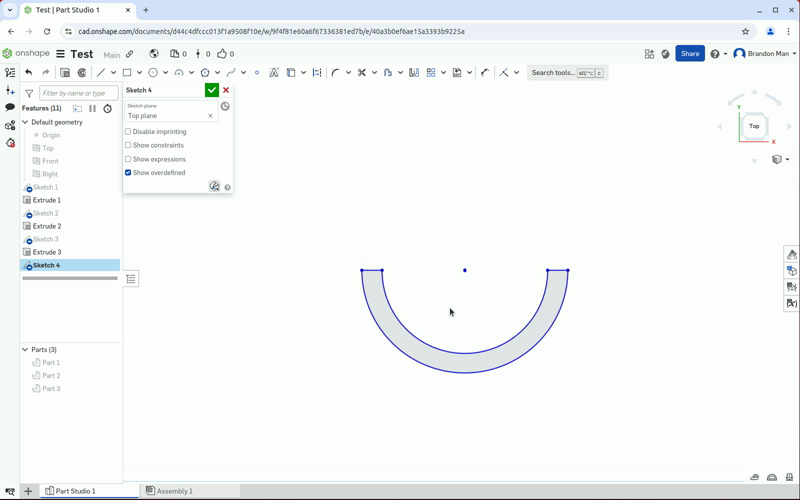
scroll(6)
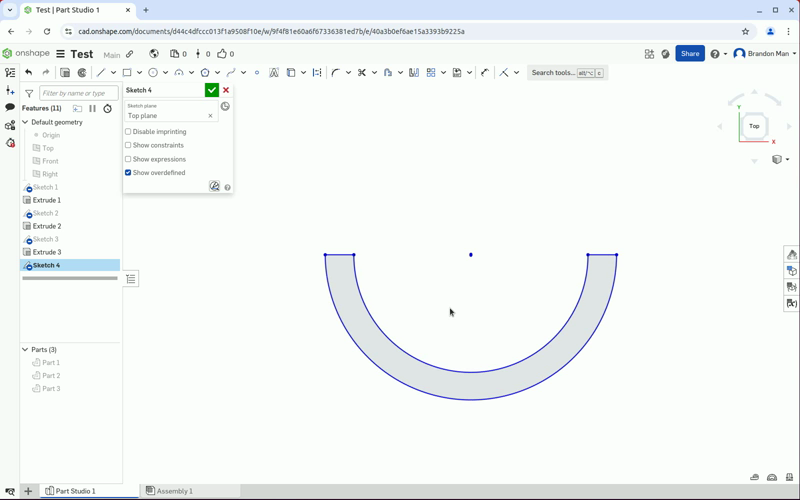
scroll(6)
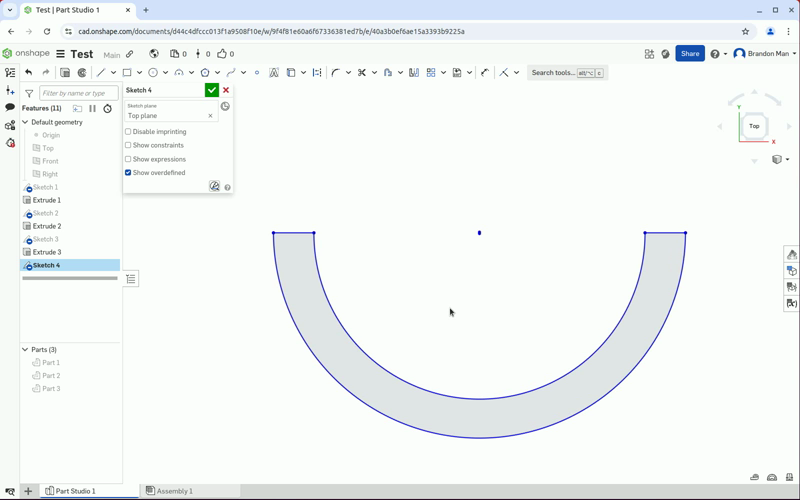
scroll(6)
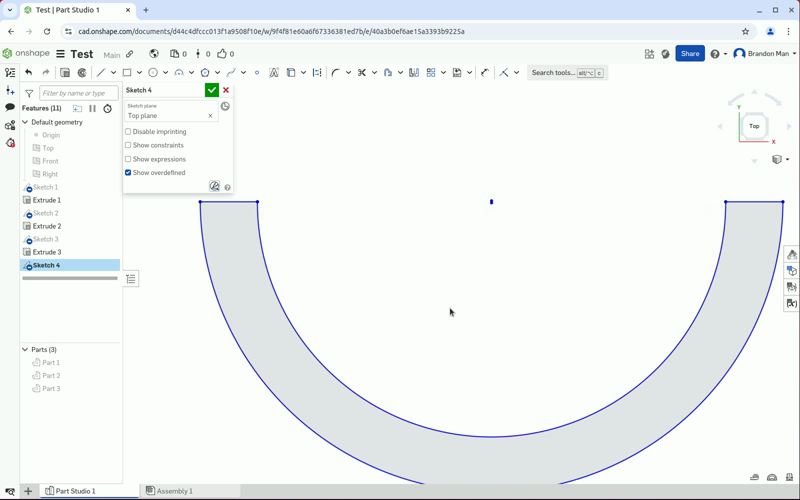
scroll(6)
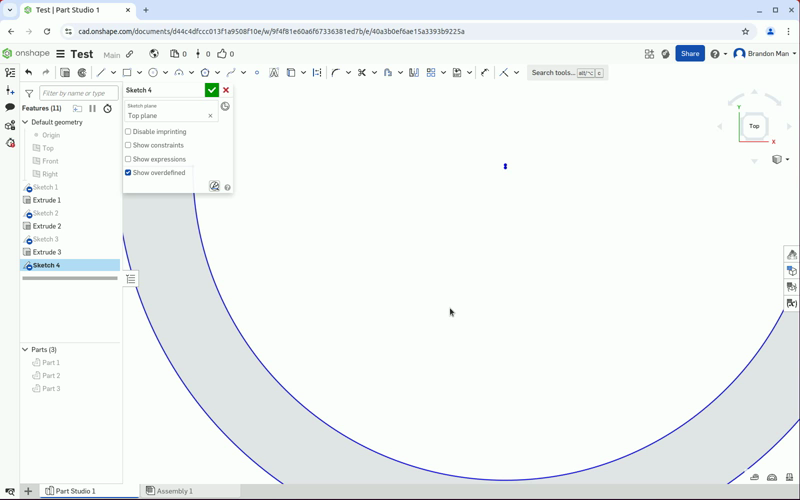
scroll(6)
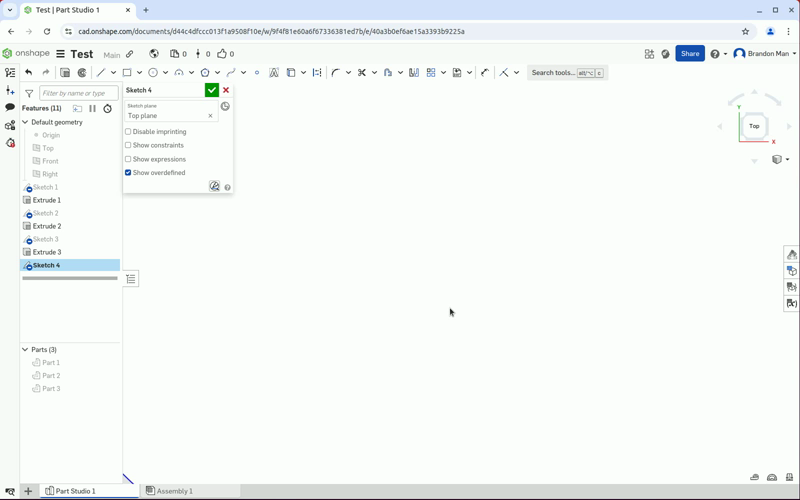
click(450, 307)
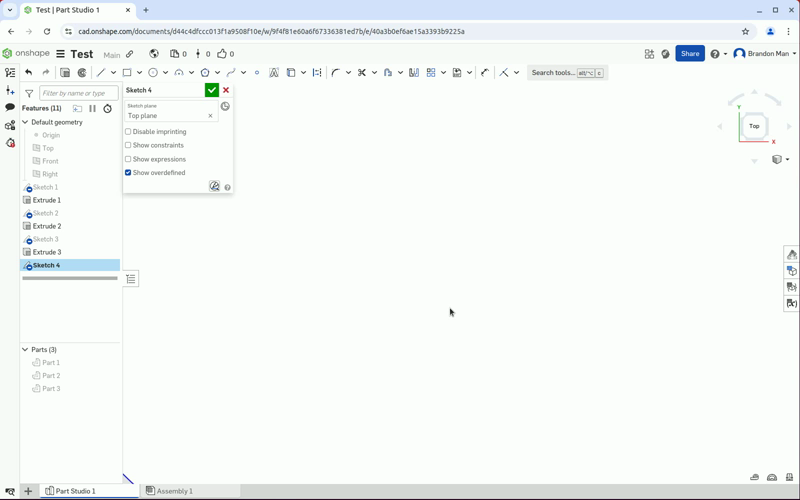
scroll(-6)
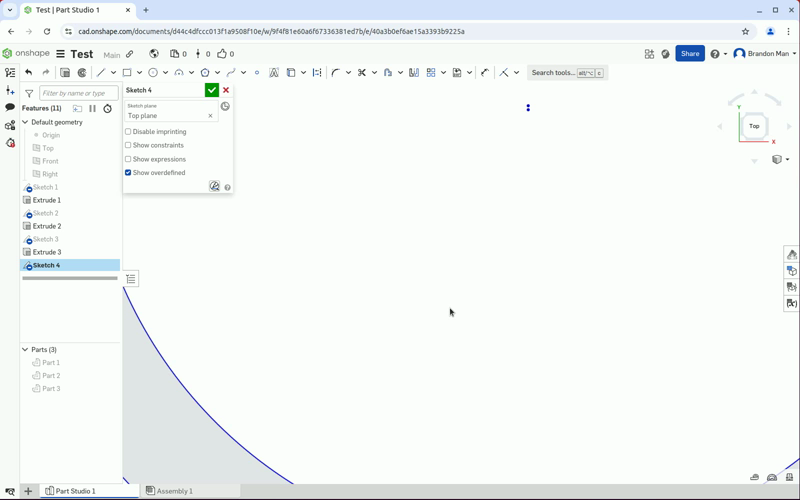
scroll(-6)
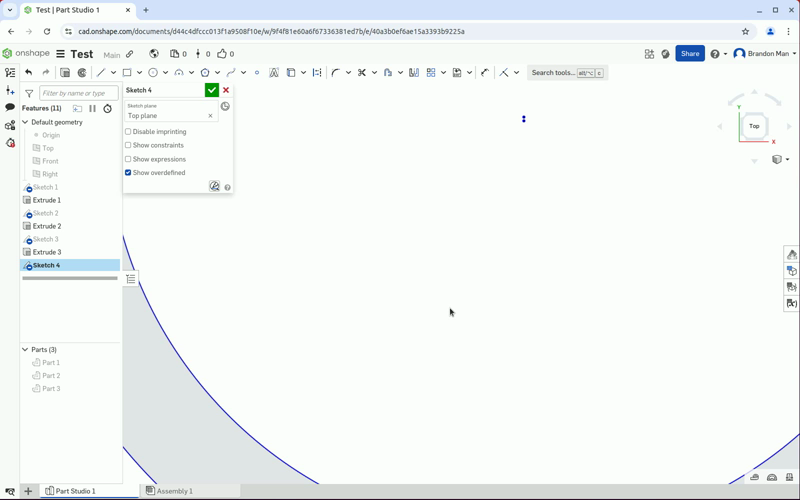
scroll(-6)
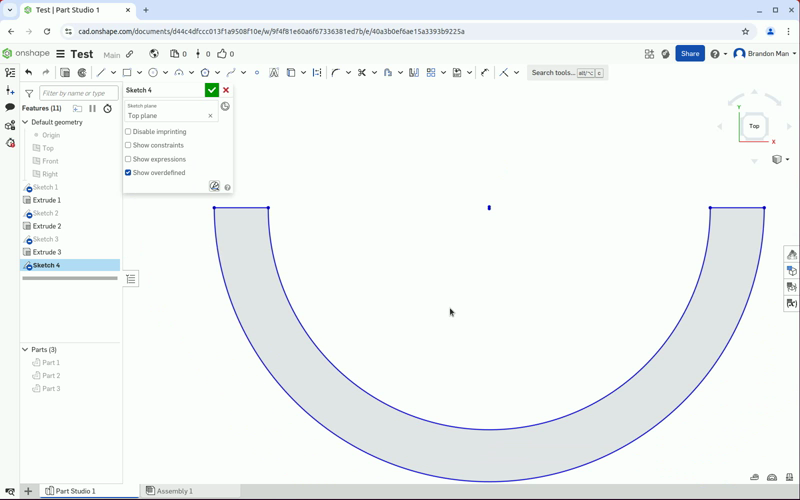
scroll(-6)
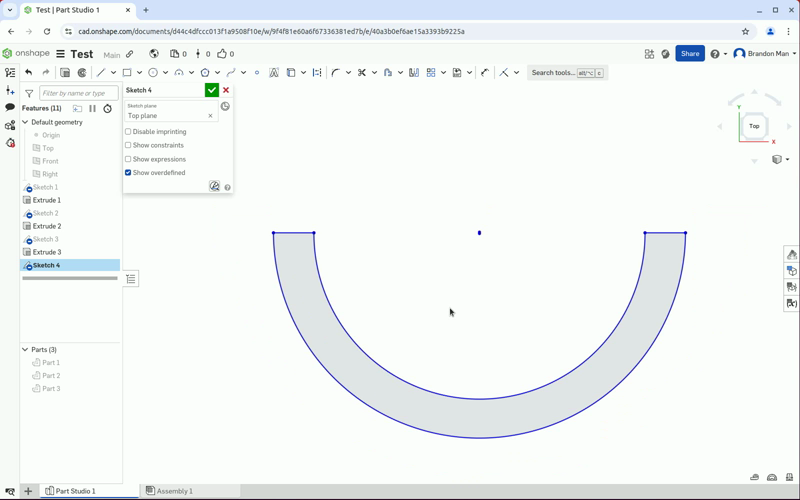
scroll(-6)
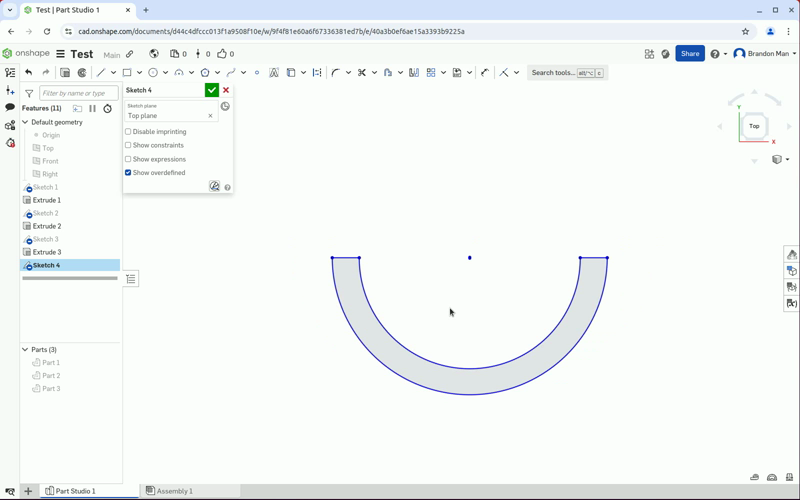
scroll(-6)
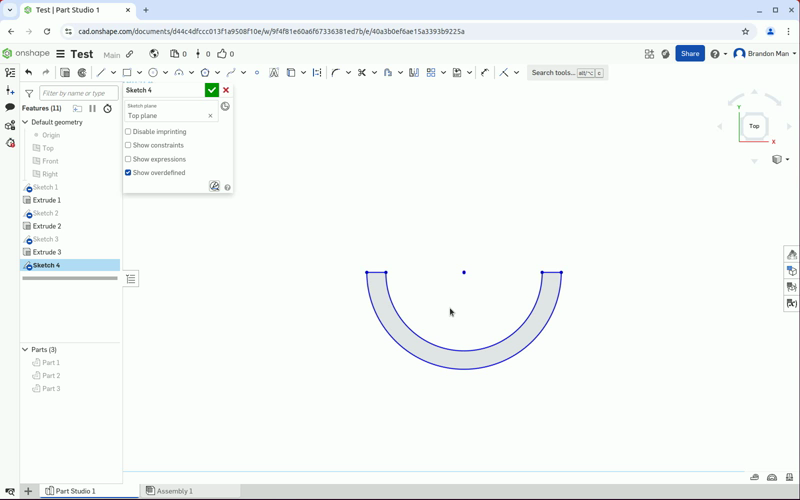
scroll(-6)
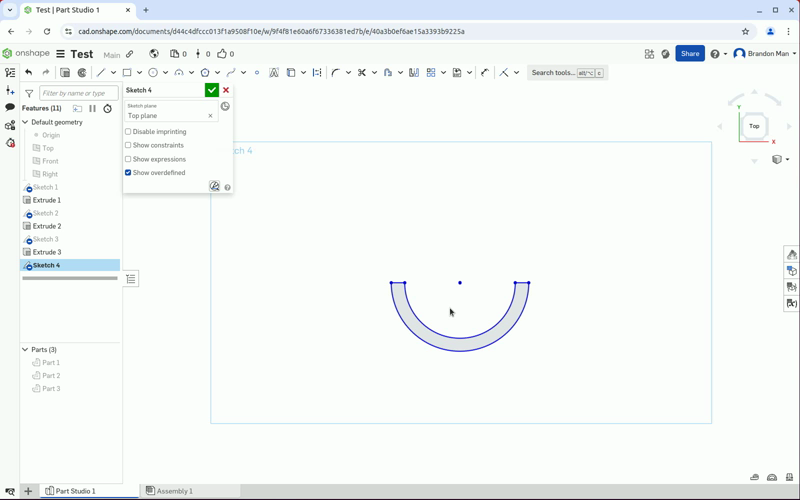
mouse_move(73, 352)
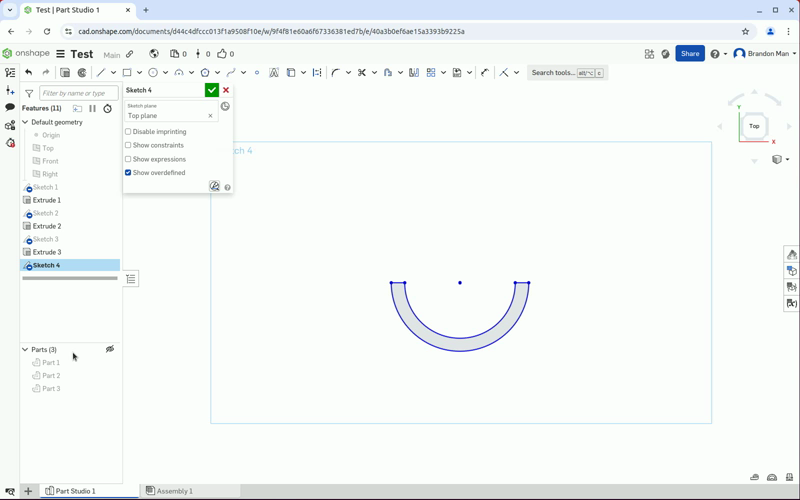
key(shift+y)
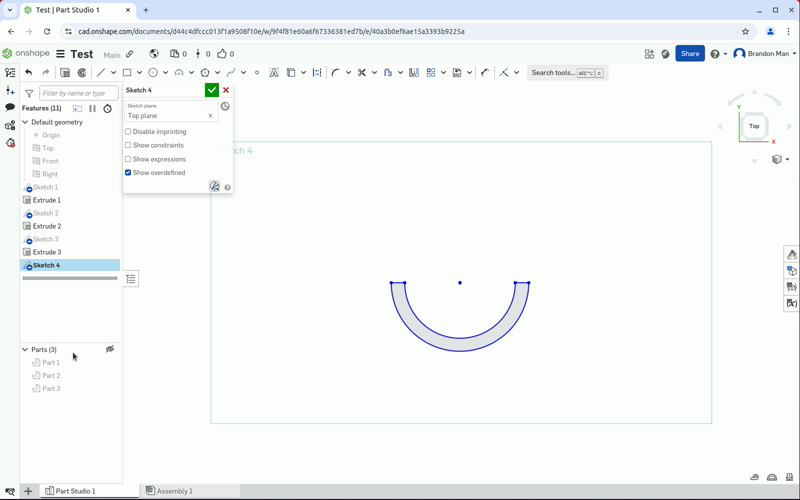
key(shift+e)
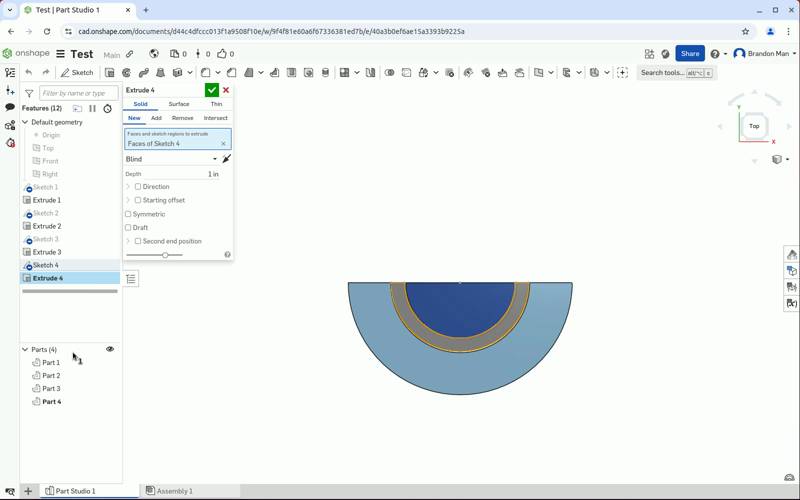
mouse_move(143, 106)
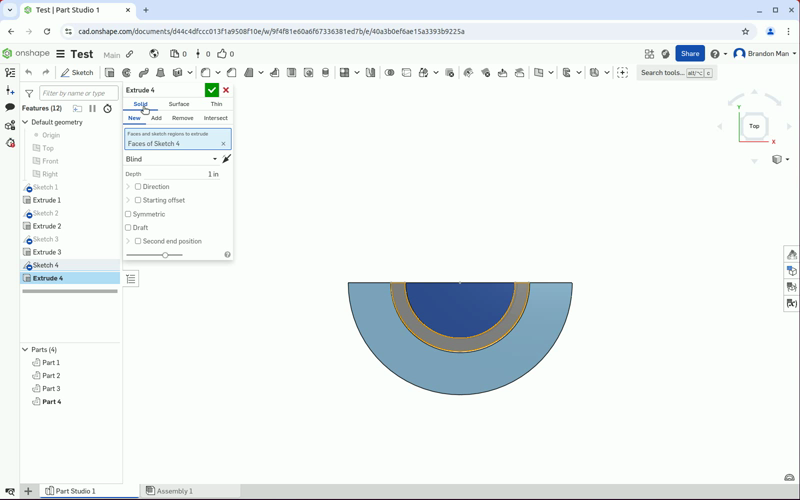
click(143, 106)
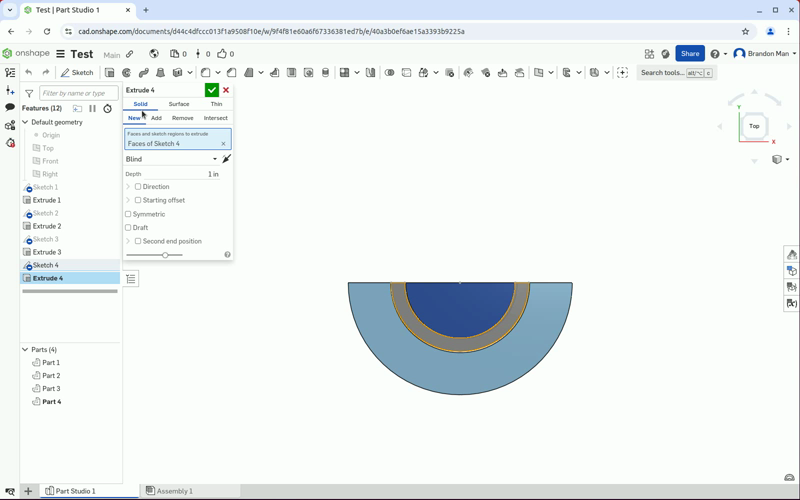
mouse_move(137, 120)
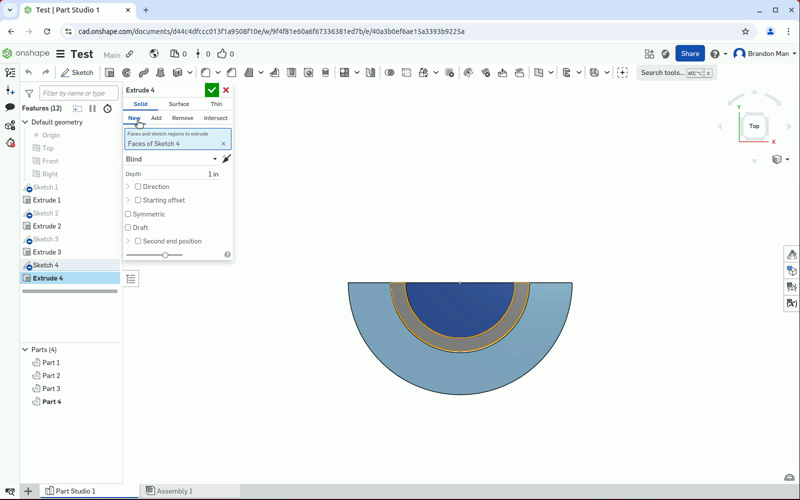
click(137, 120)
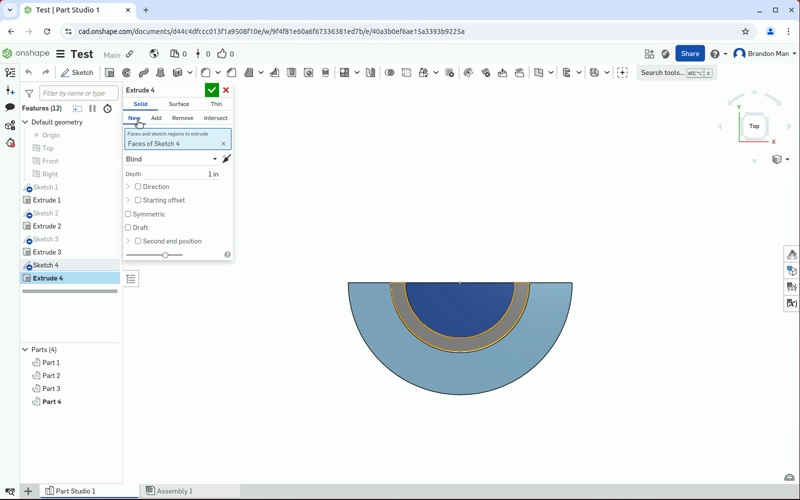
key(tab, 4)
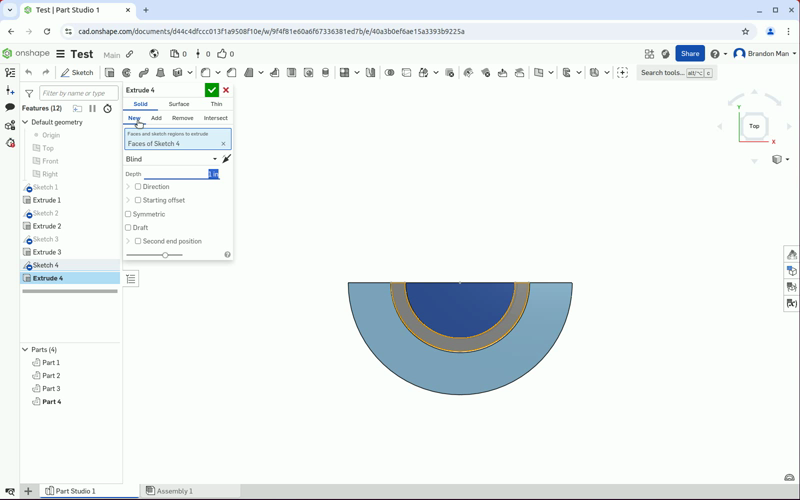
text(-2.407)
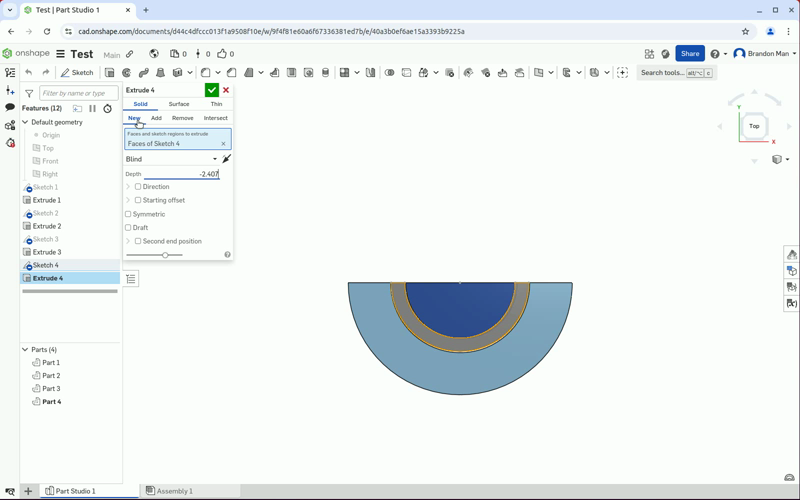
key(enter)
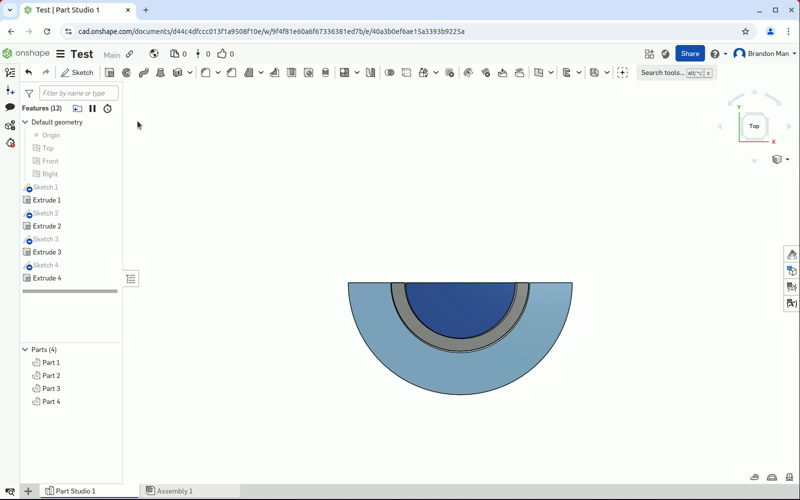
key(shift+h)
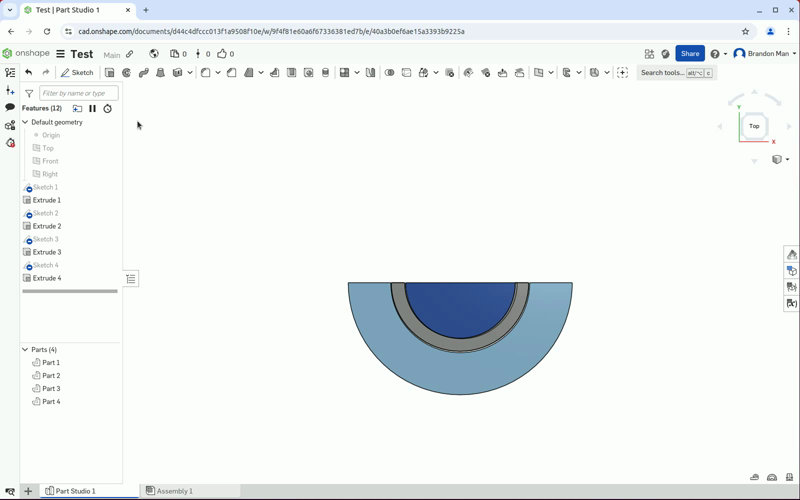
key(shift+h)
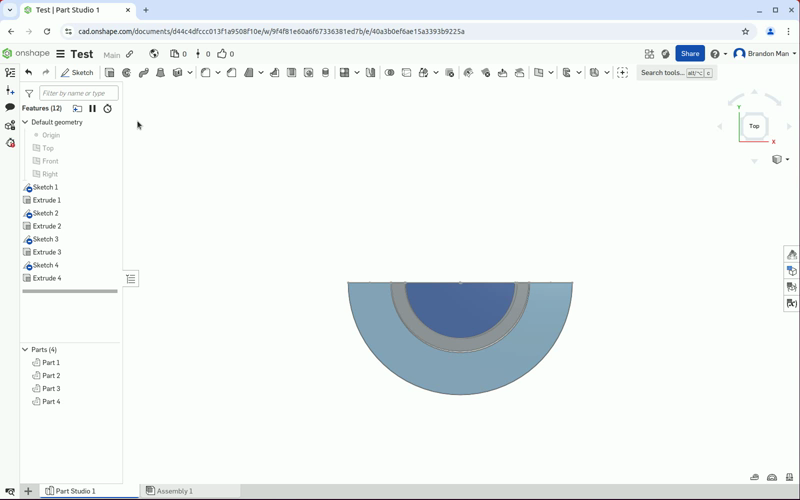
key(shift+7)
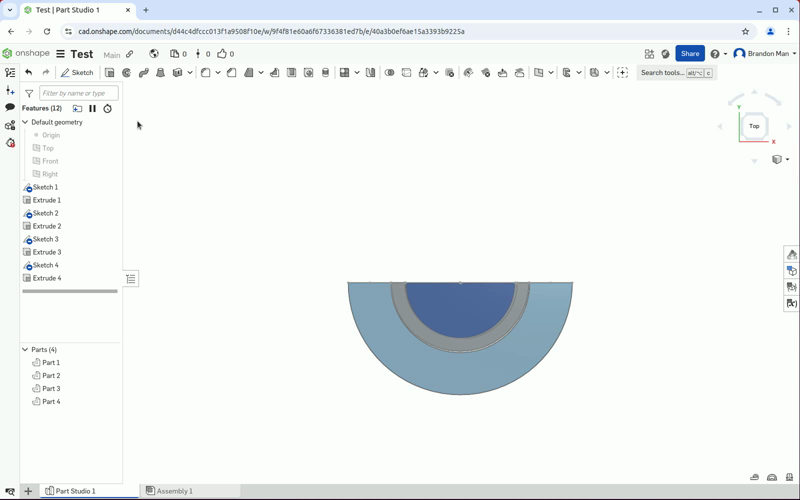
key(up, 3)
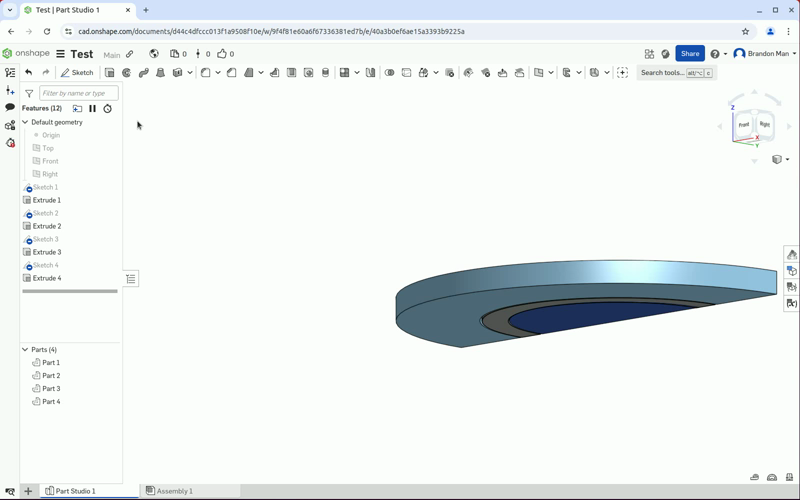
key(left, 3)
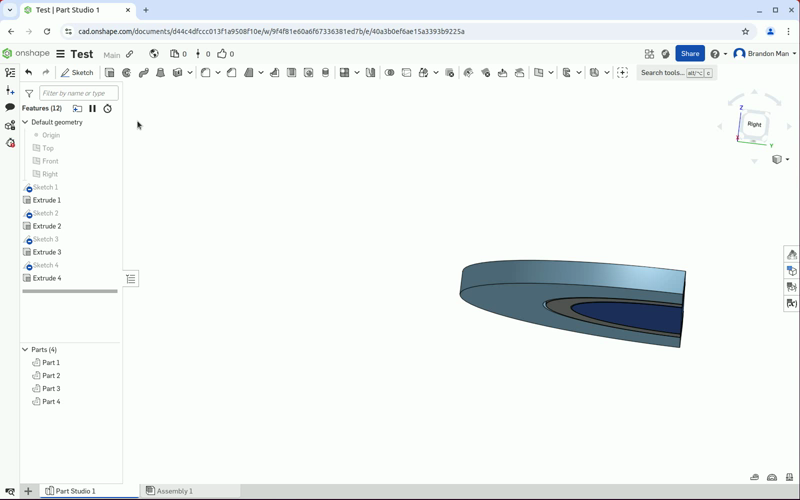
key(right, 3)
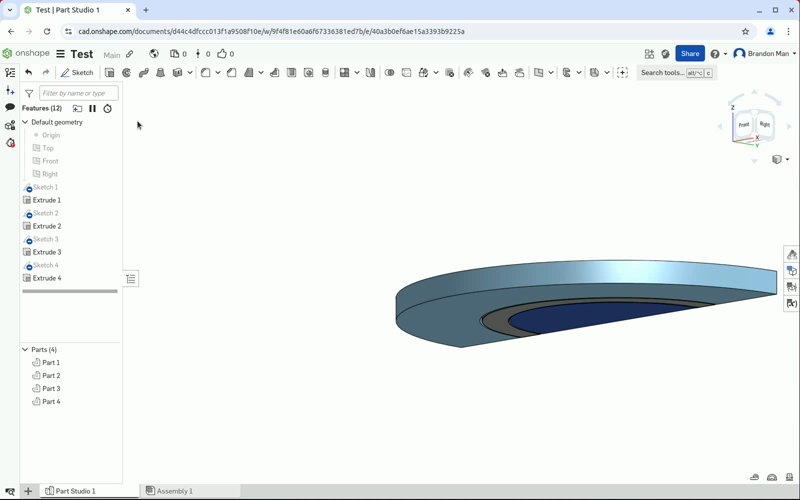
key(down, 3)
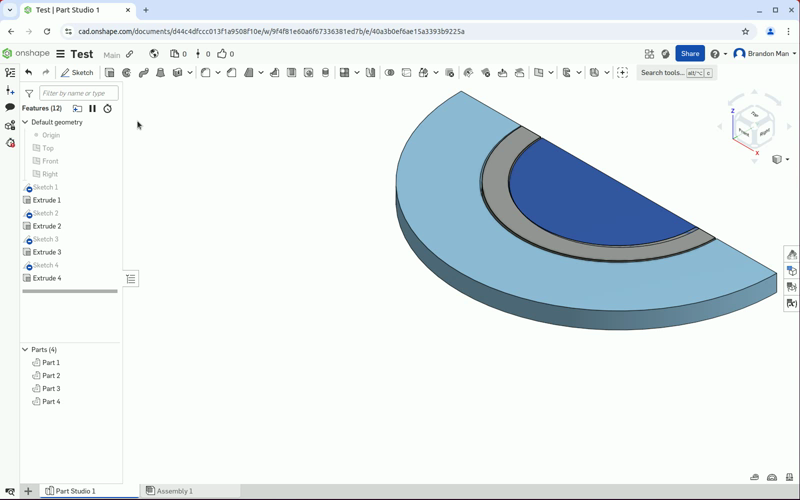
mouse_move(73, 189)
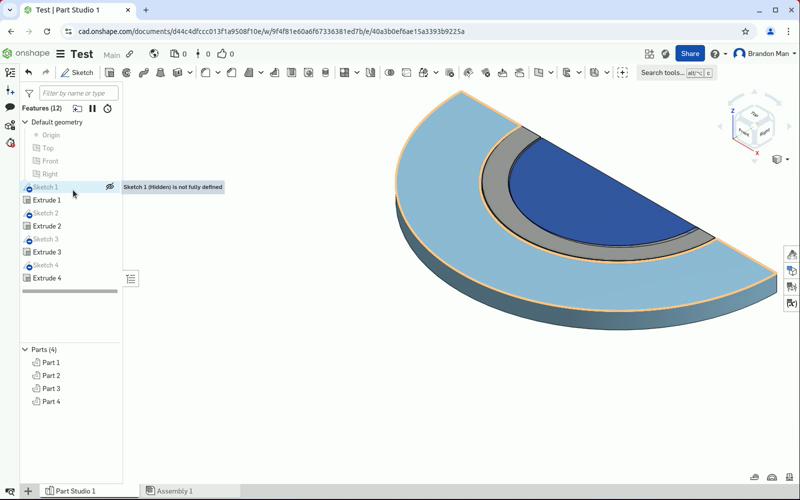
click(73, 189)